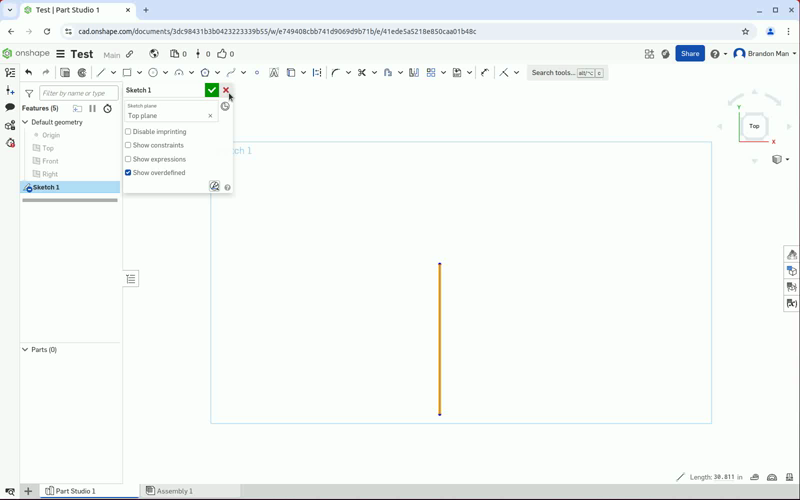
key(shift+h)
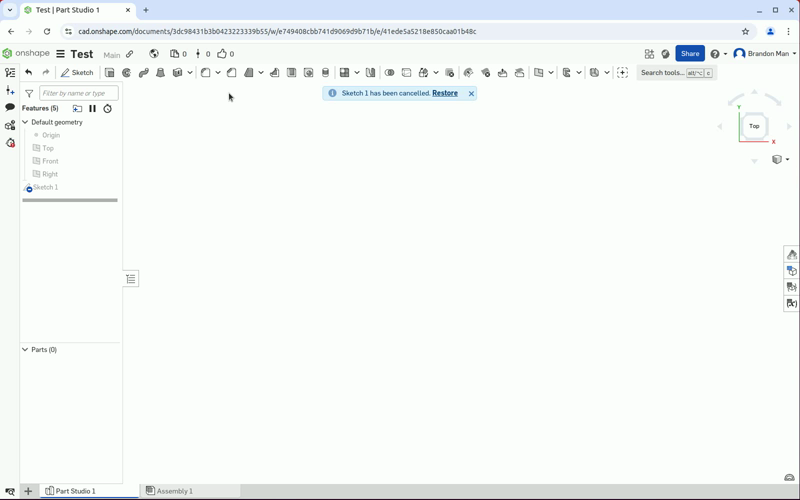
mouse_move(73, 352)
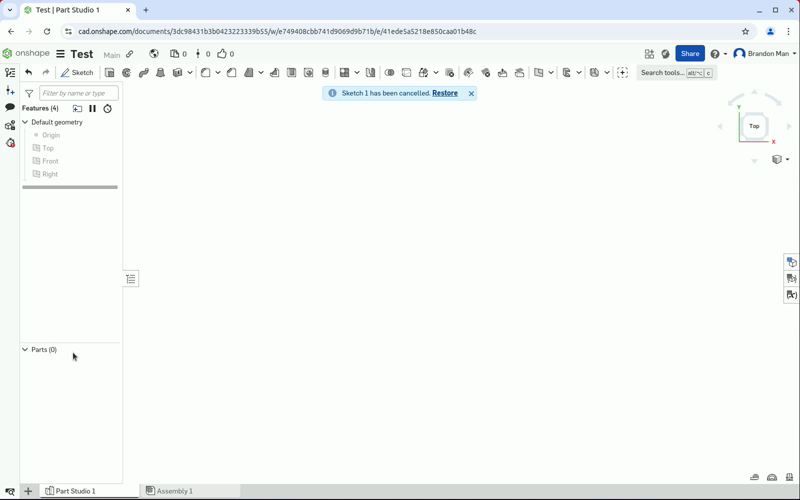
key(y)
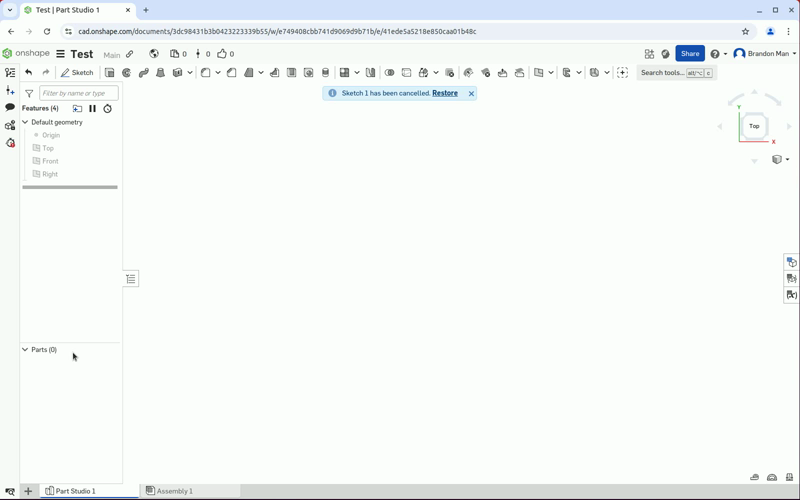
key(shift+p)
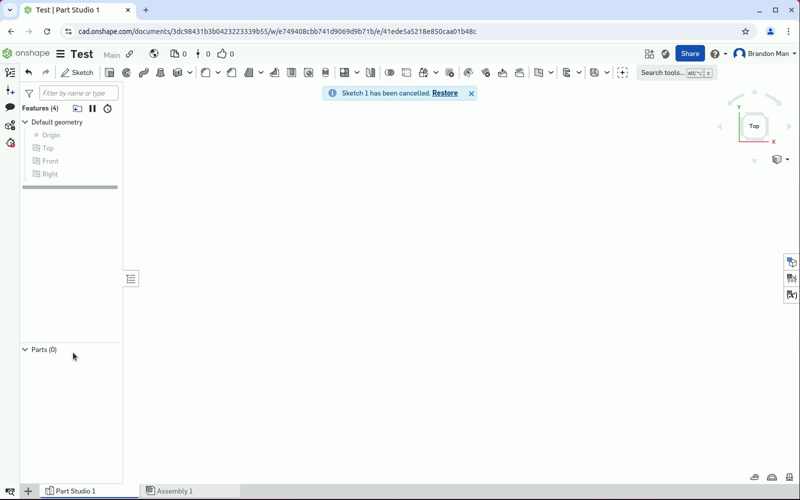
key(space)
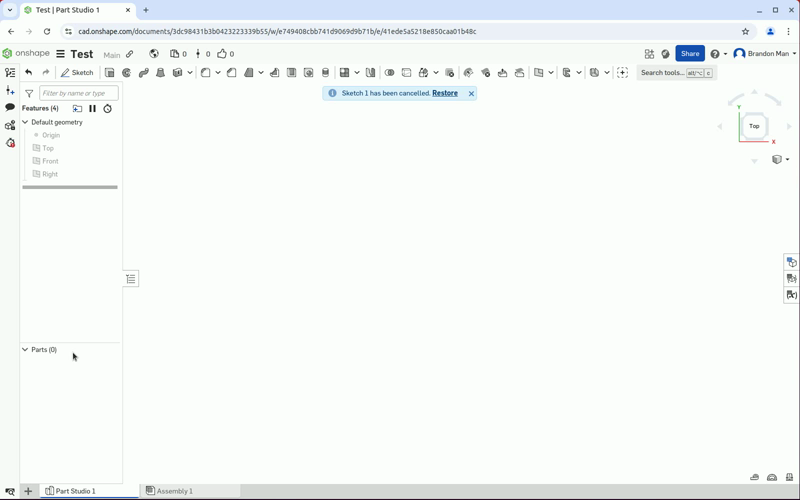
key_down(shift)
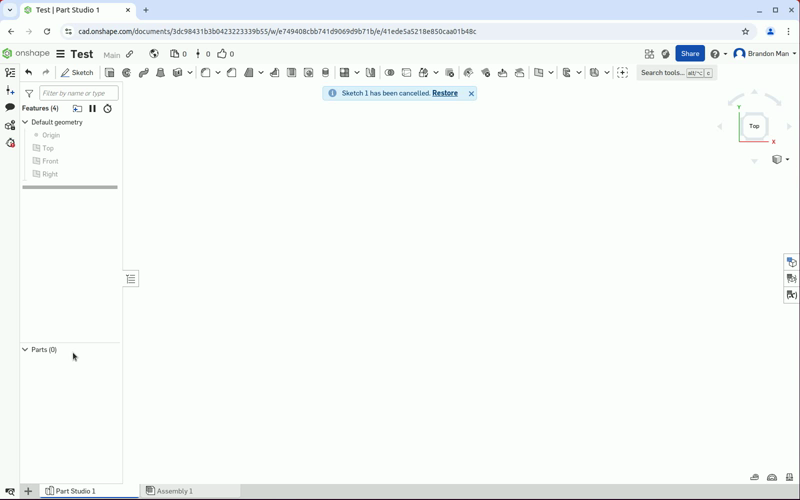
key(up)
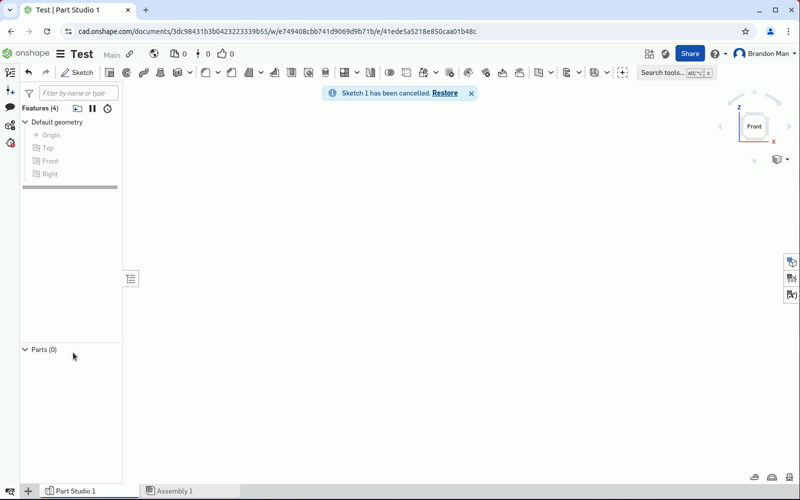
key_up(shift)
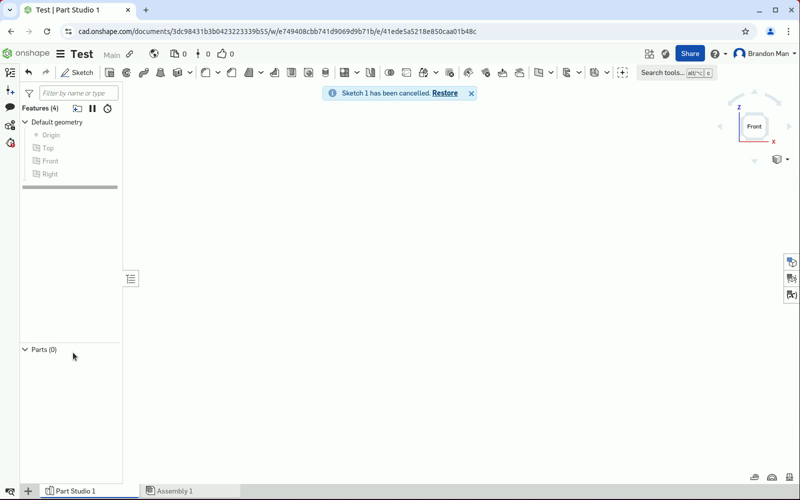
mouse_move(73, 352)
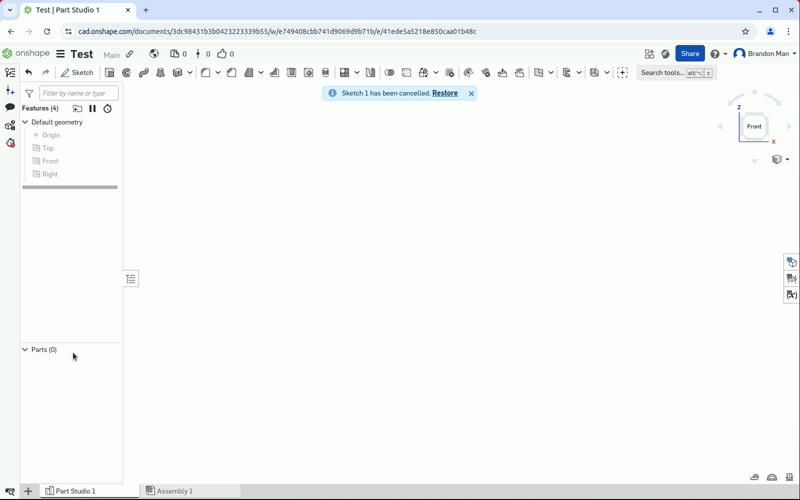
key(shift+y)
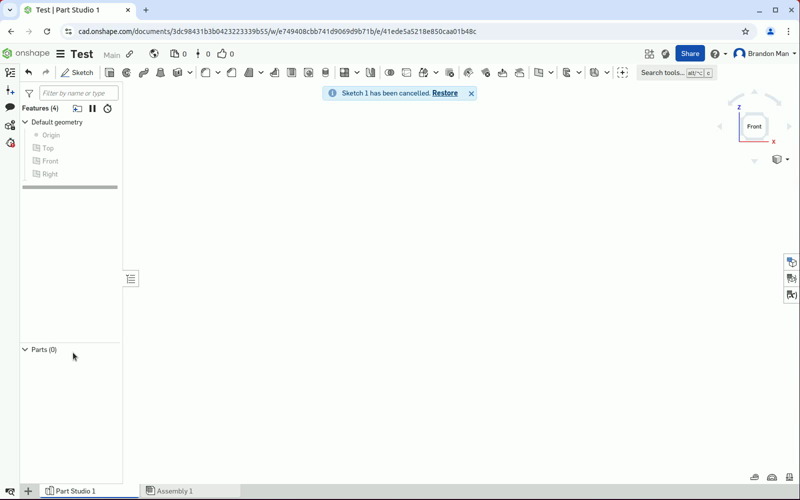
key(shift+s)
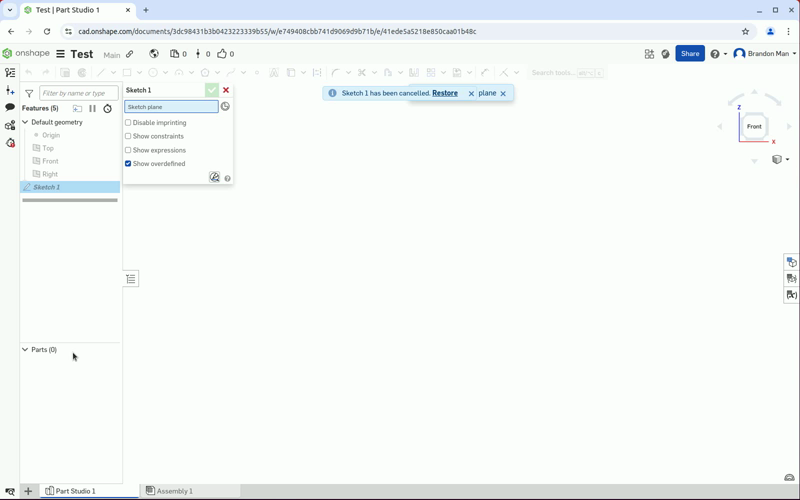
mouse_move(73, 163)
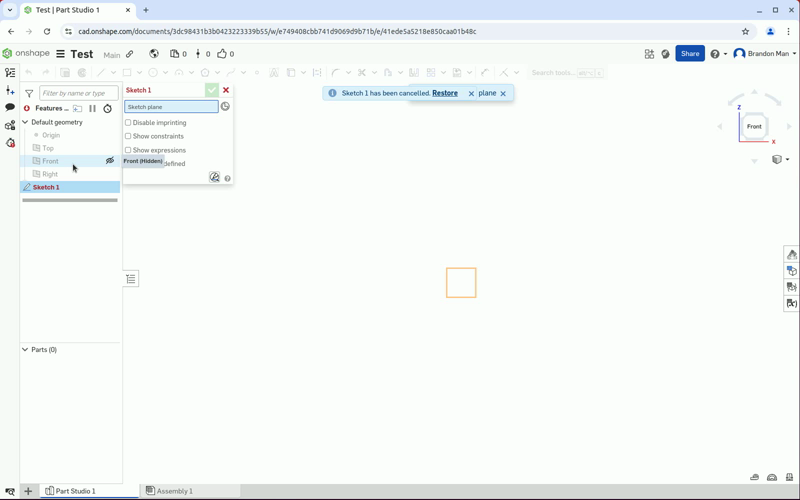
click(73, 163)
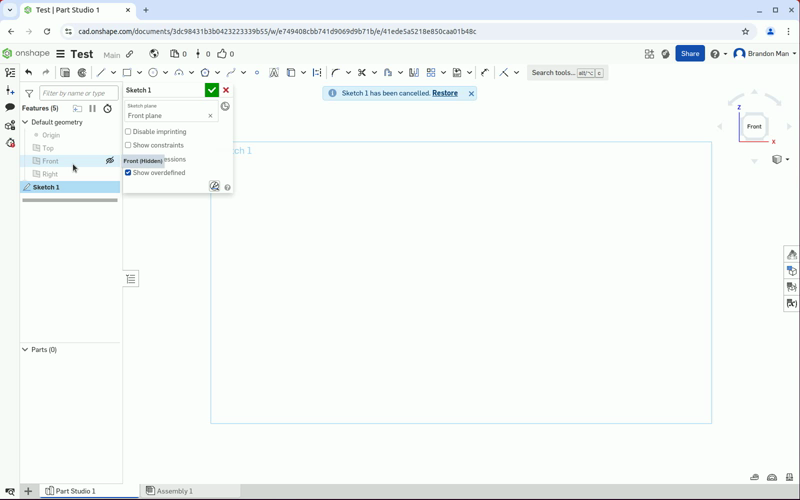
mouse_move(73, 352)
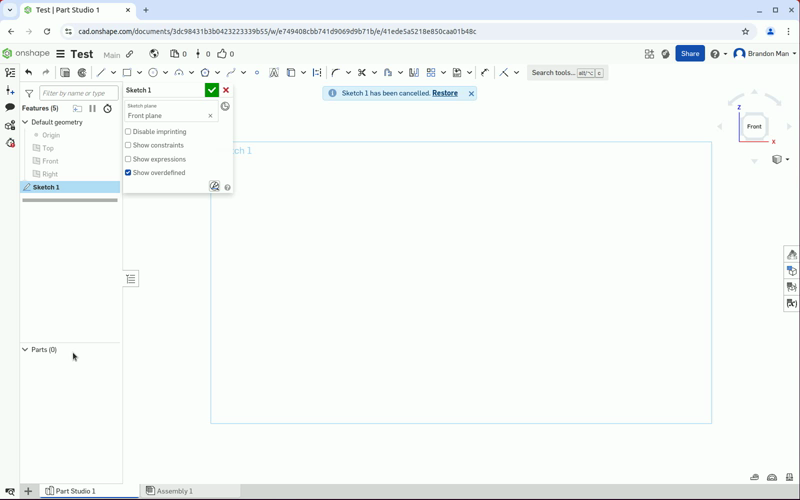
key(y)
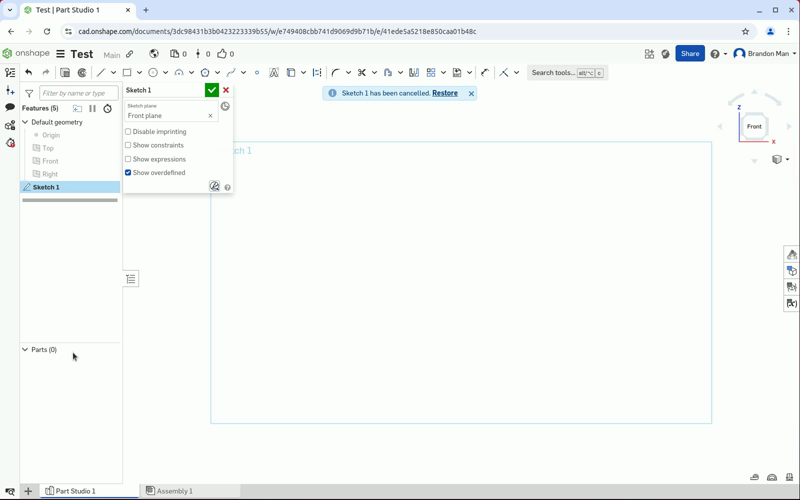
key(c)
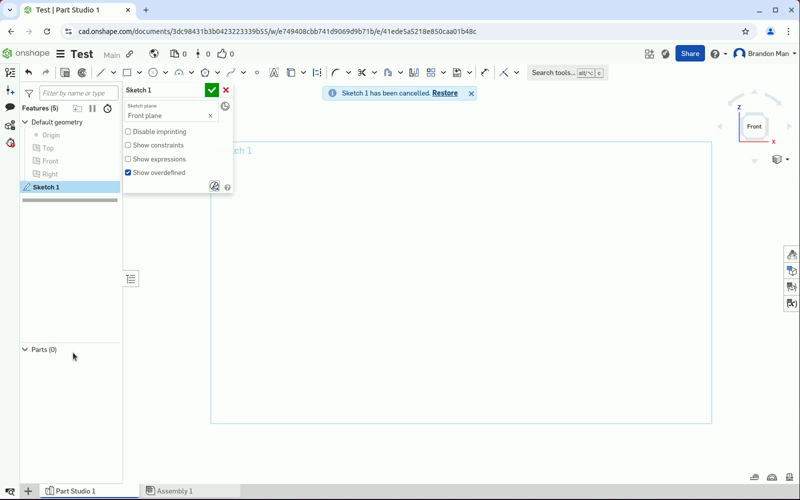
key_down(shift)
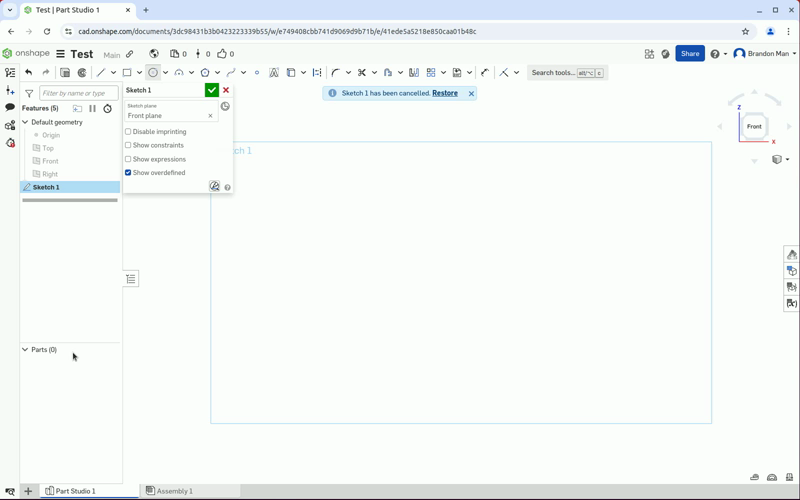
mouse_move(461, 282)
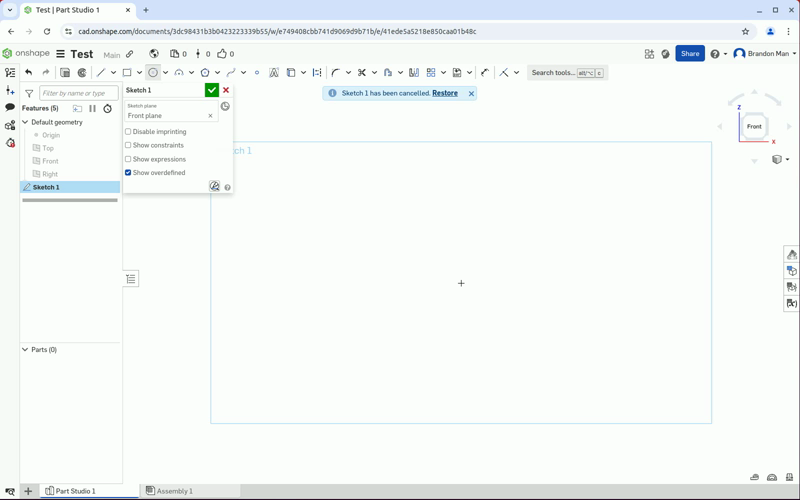
click(461, 282)
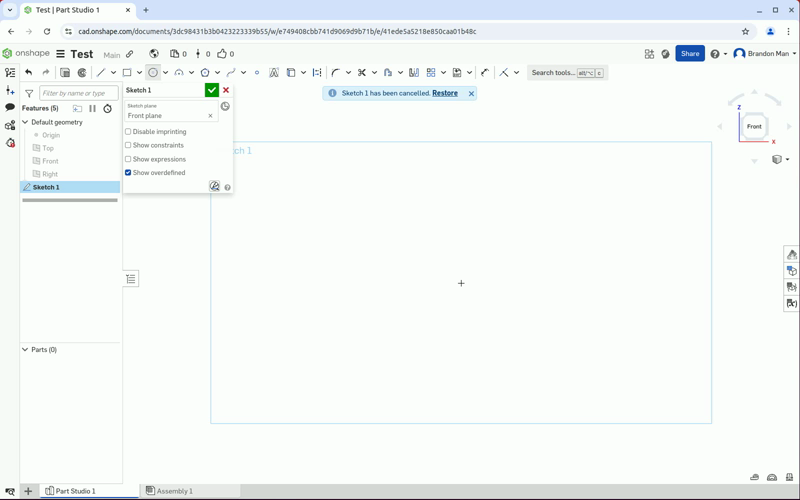
key_up(shift)
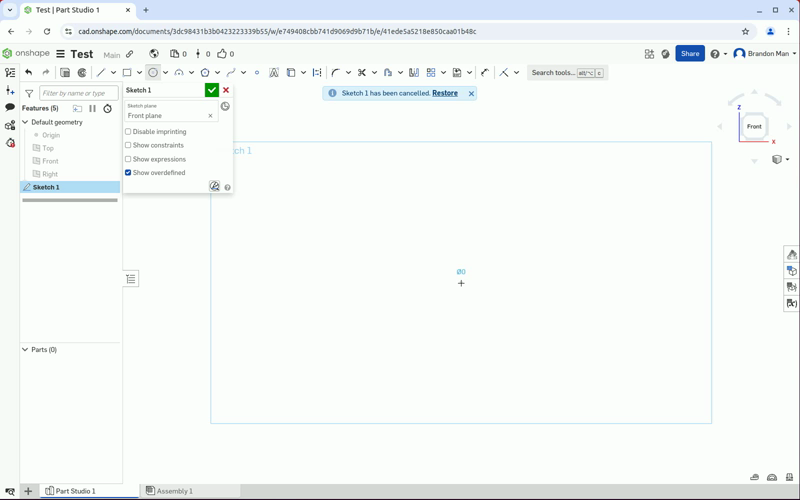
mouse_move(503, 282)
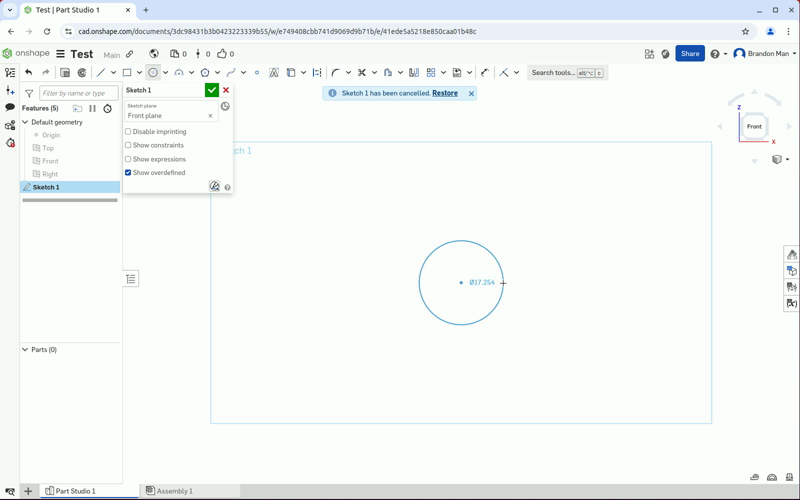
click(503, 282)
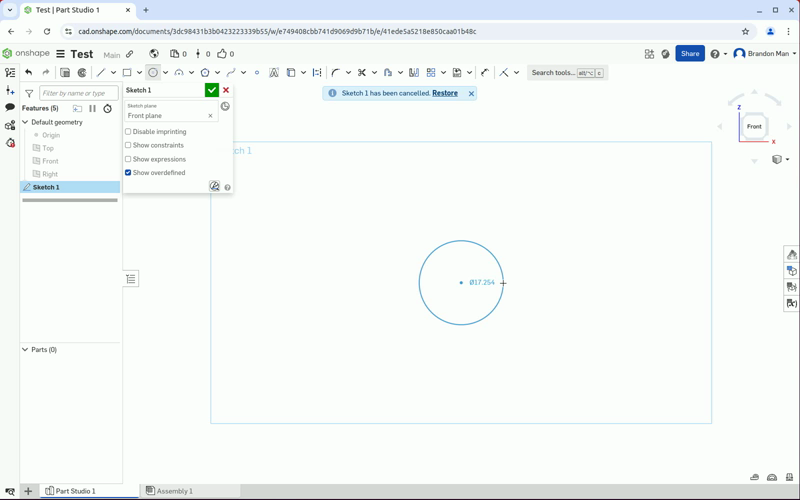
key(esc)
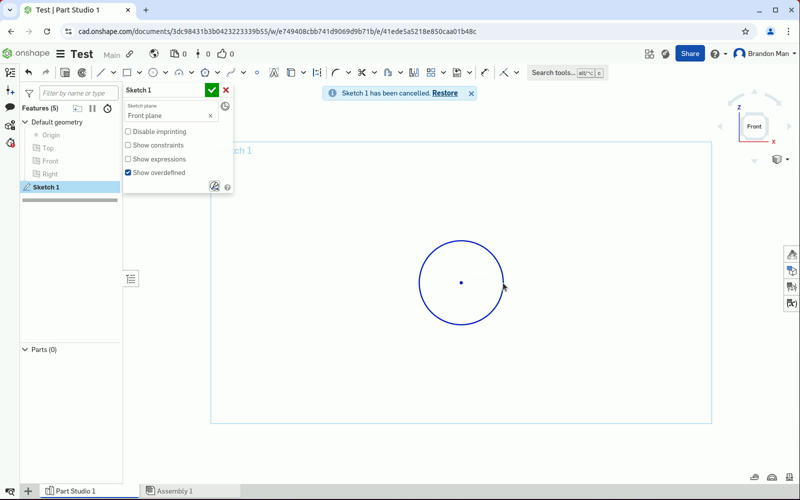
mouse_move(477, 287)
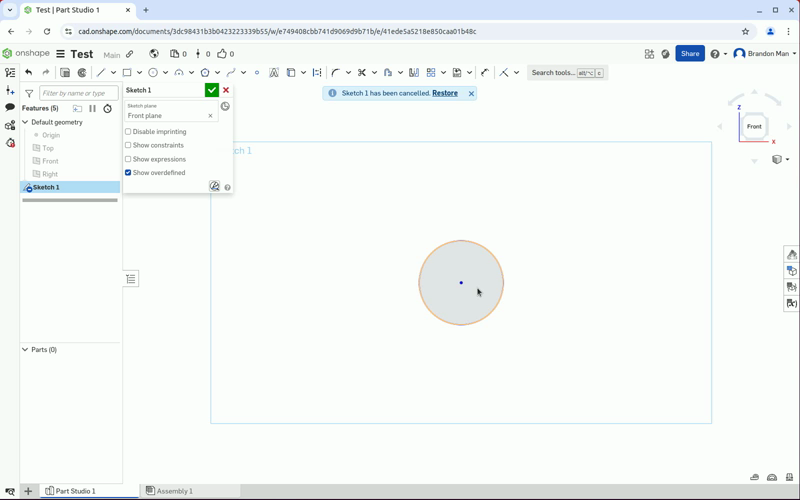
click(477, 287)
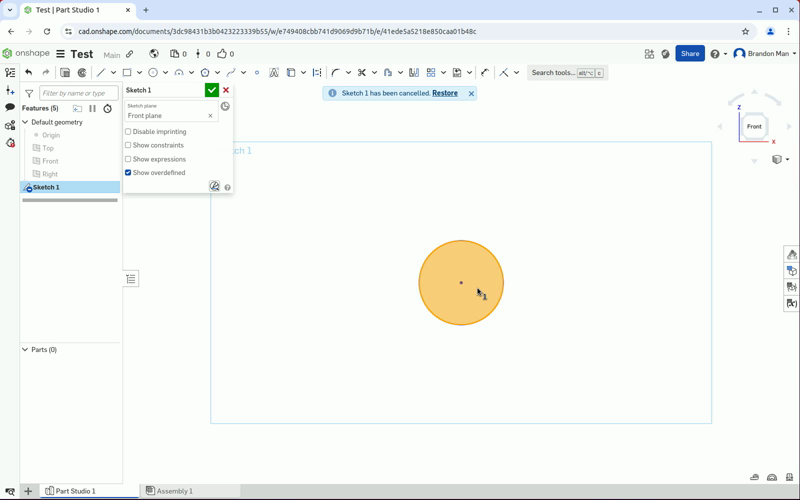
mouse_move(73, 352)
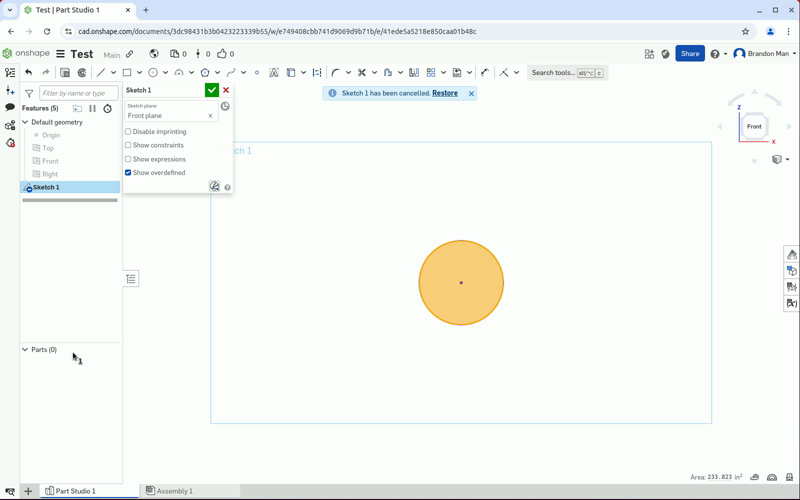
key(shift+y)
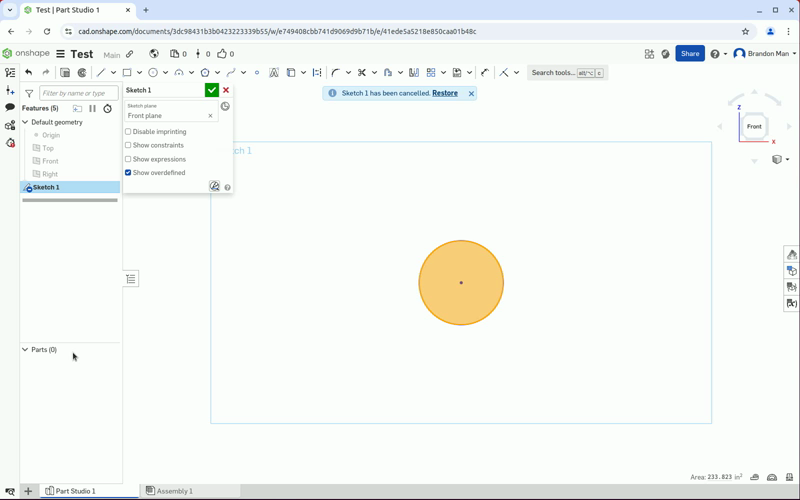
key(shift+e)
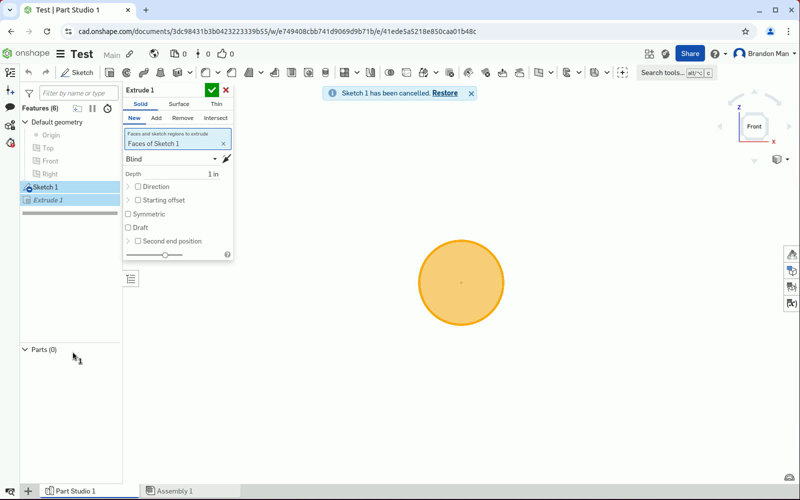
mouse_move(143, 106)
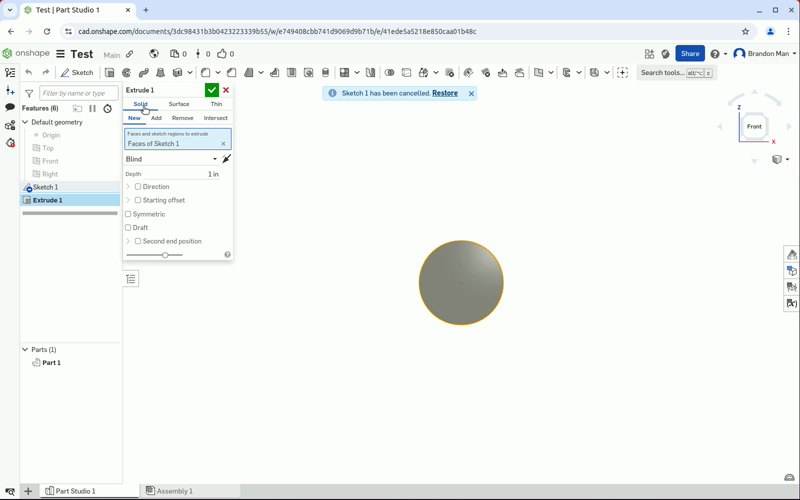
click(143, 106)
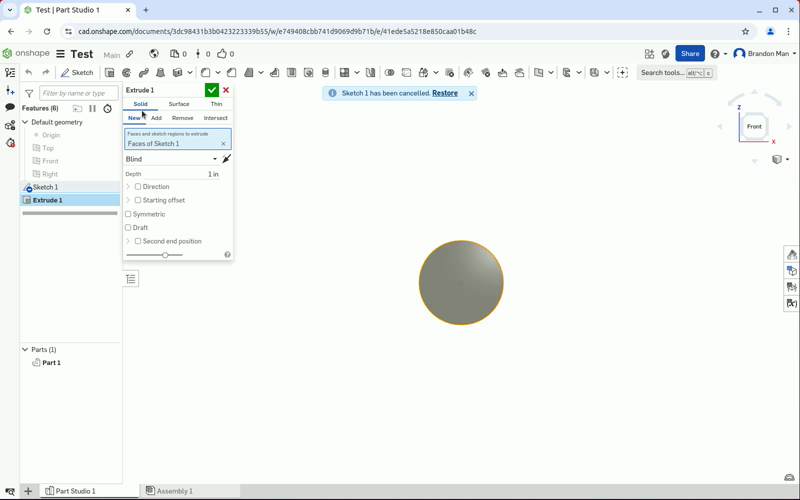
mouse_move(137, 120)
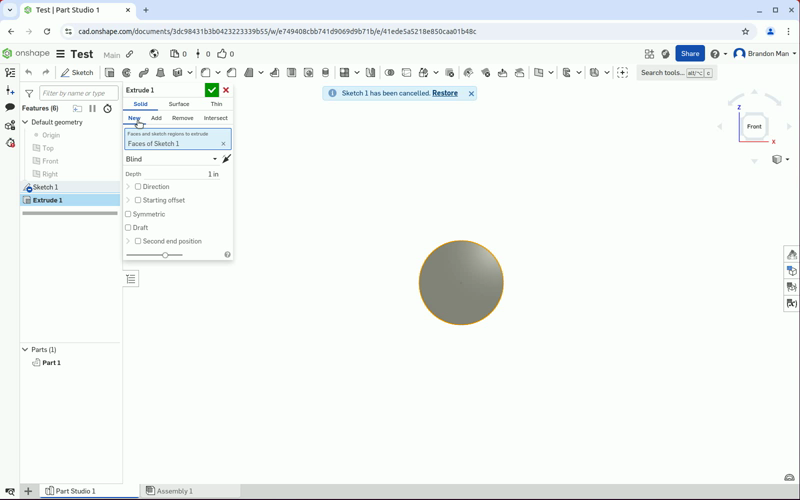
click(137, 120)
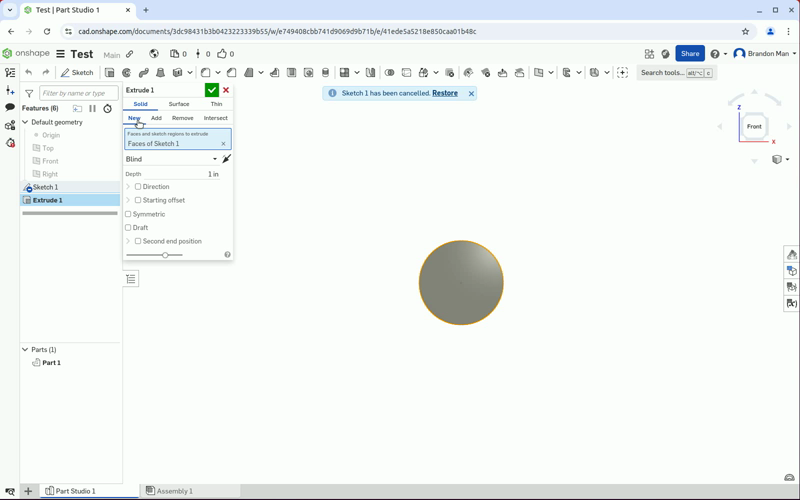
key(tab, 4)
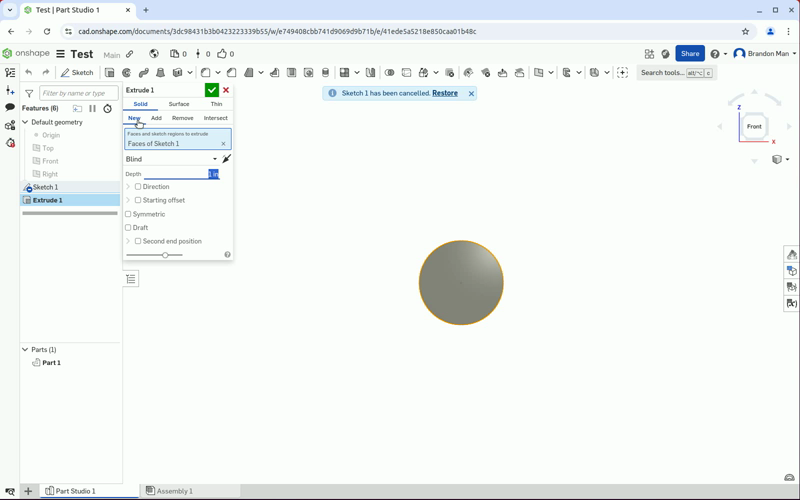
text(23.108)
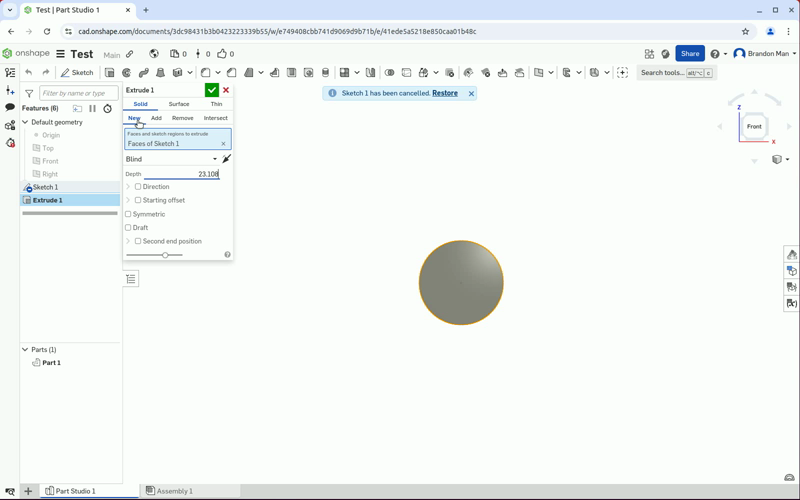
key(enter)
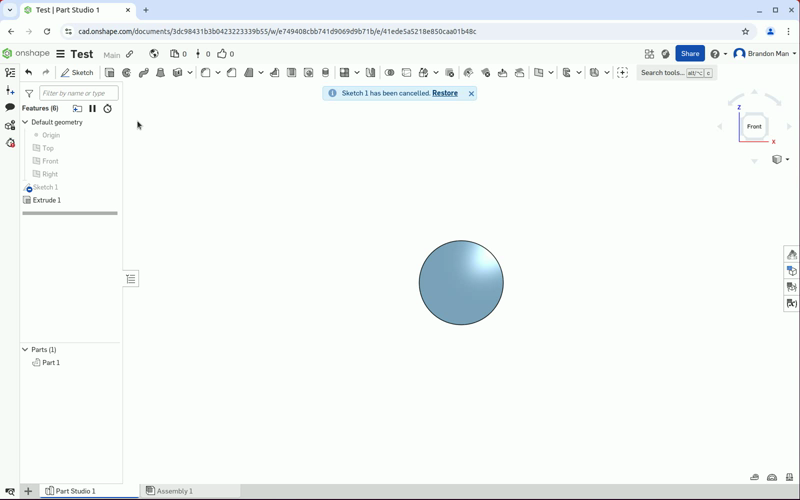
key(shift+h)
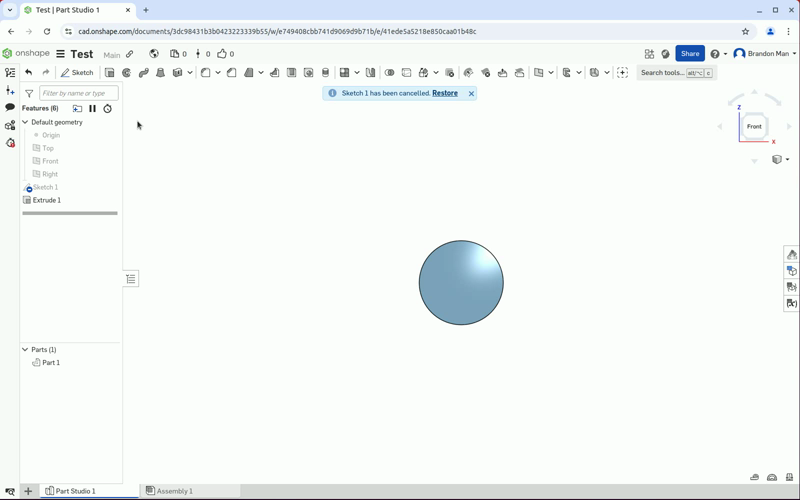
key(shift+h)
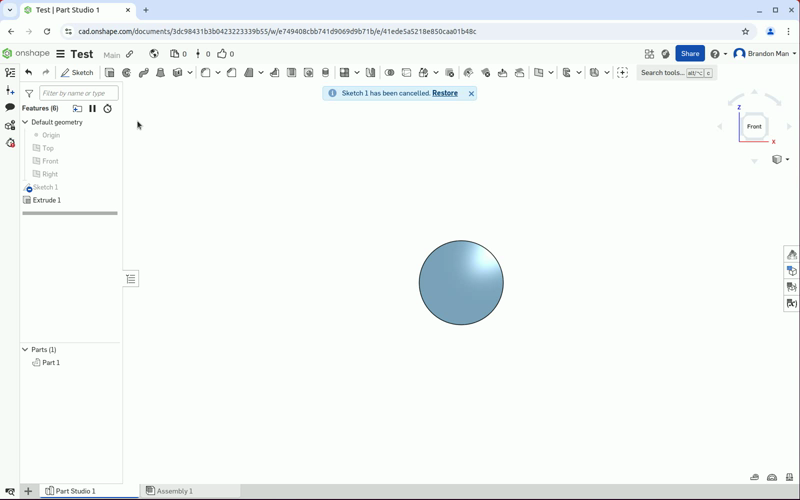
mouse_move(73, 189)
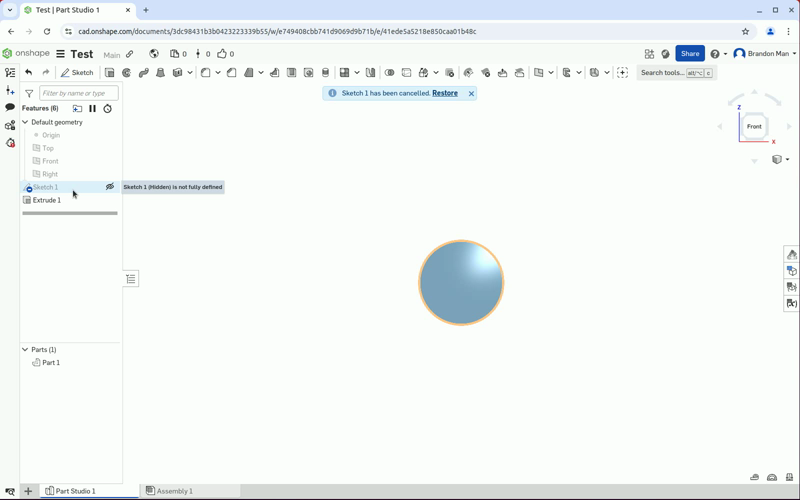
click(73, 189)
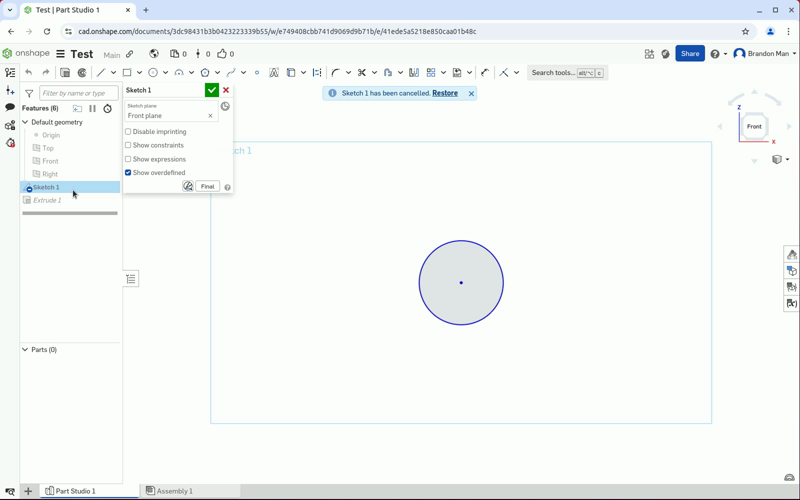
mouse_move(229, 92)
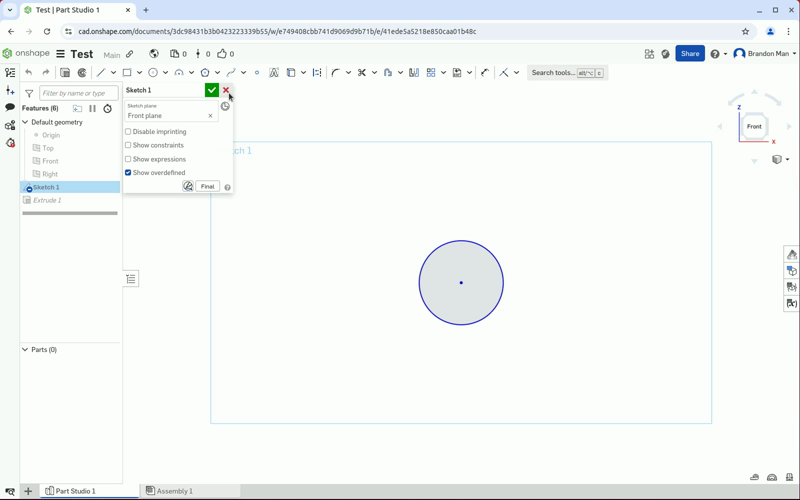
click(229, 92)
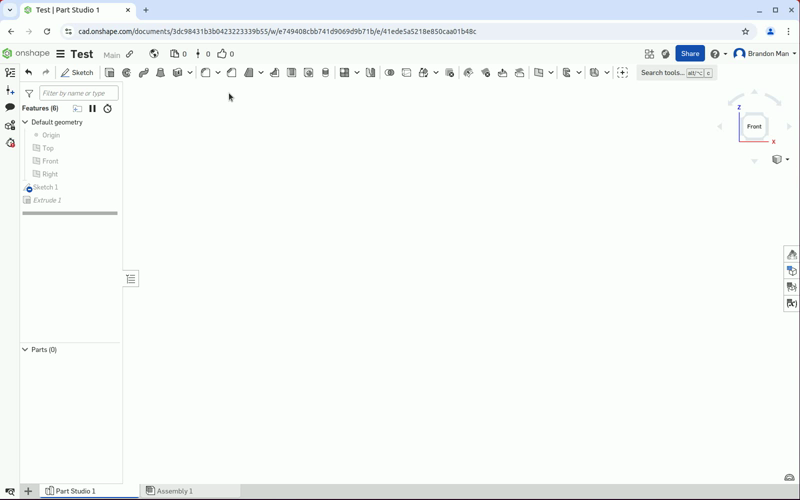
mouse_move(73, 352)
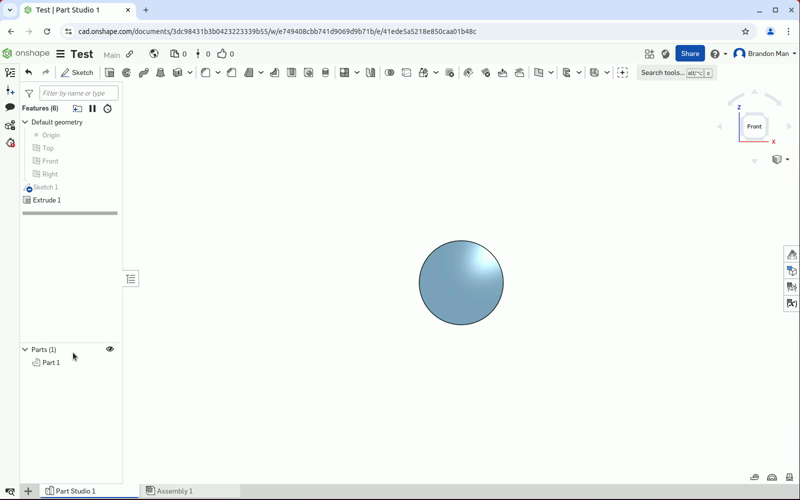
key(y)
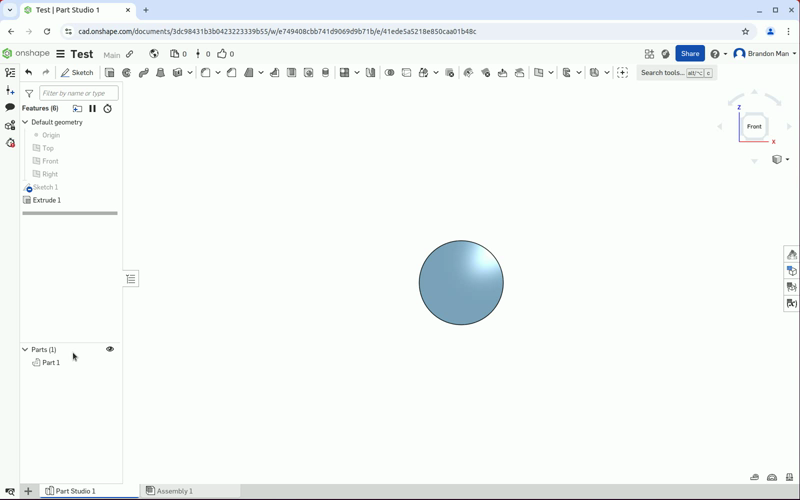
key(shift+p)
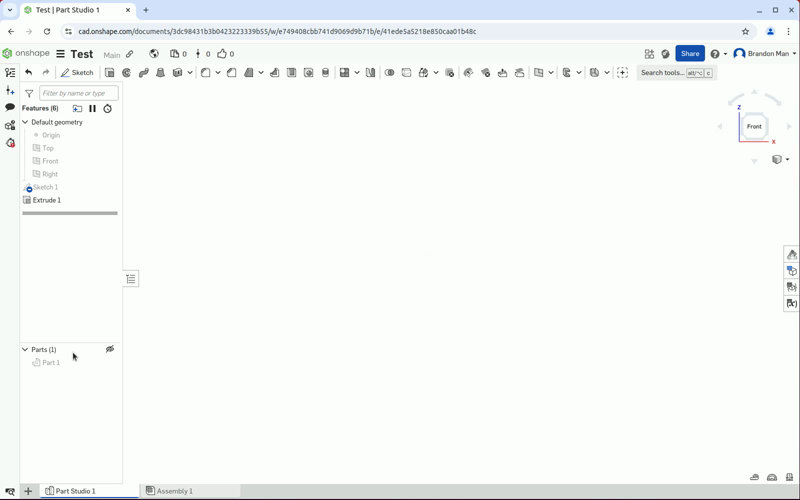
key(space)
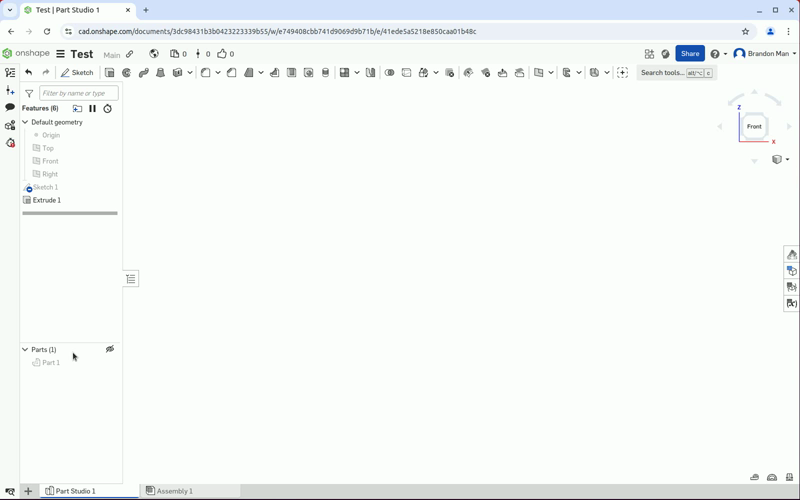
key_down(shift)
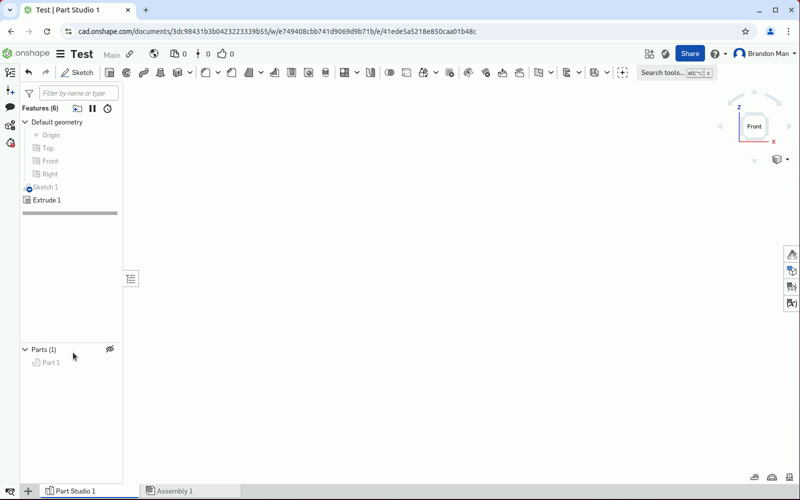
key(down)
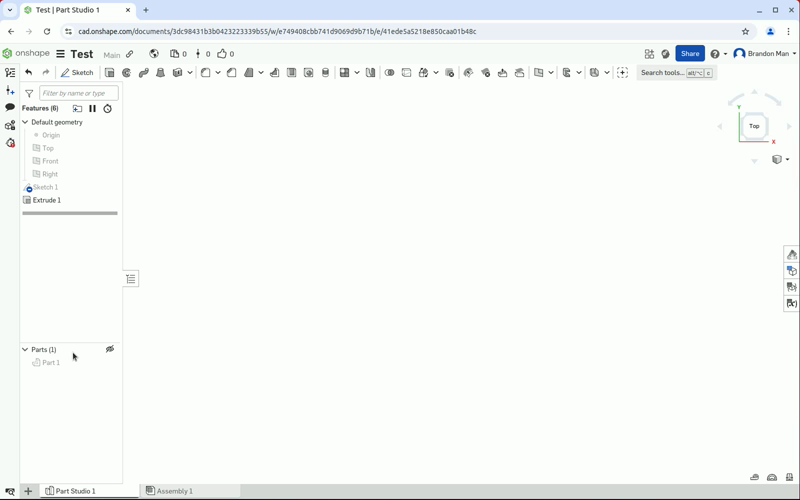
key_up(shift)
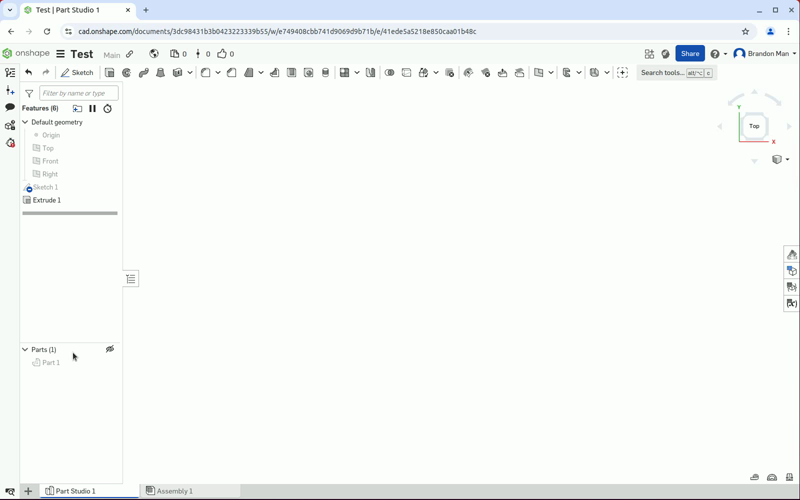
mouse_move(73, 352)
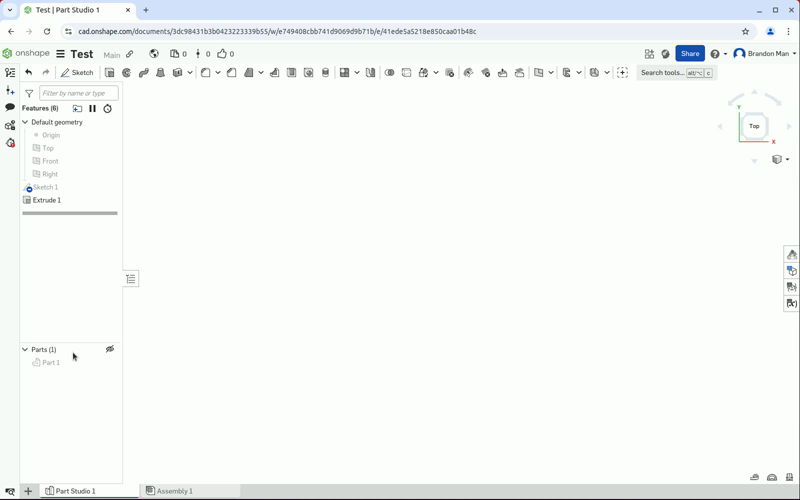
key(shift+y)
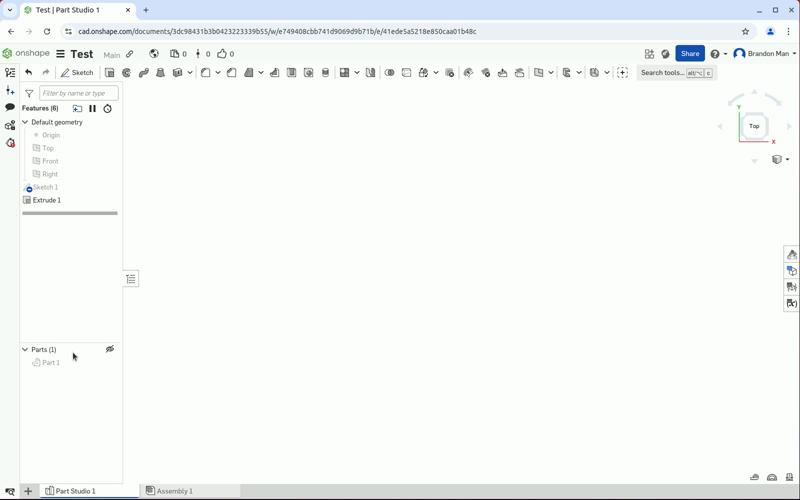
key(shift+s)
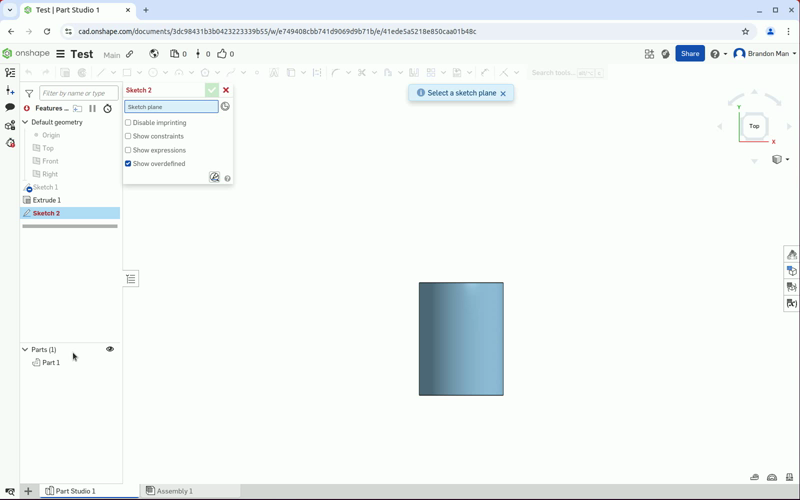
mouse_move(73, 150)
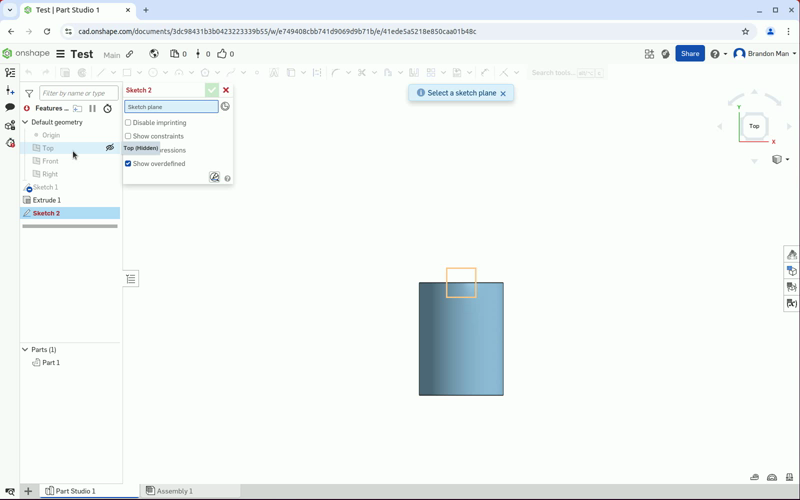
click(73, 150)
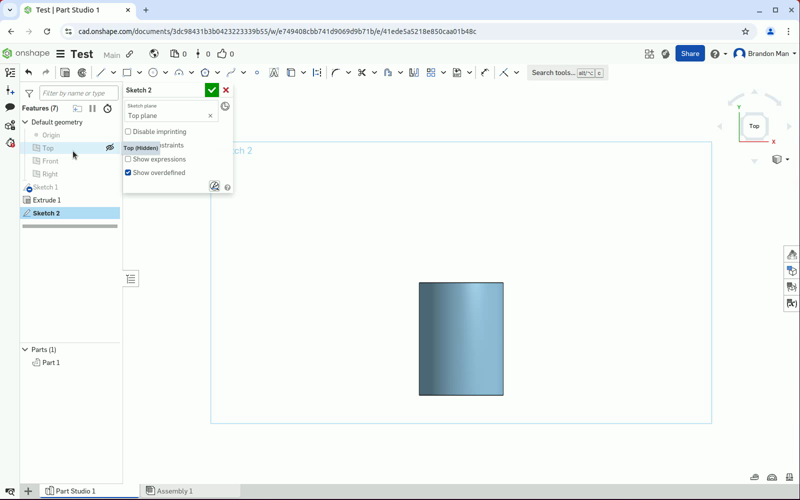
mouse_move(73, 352)
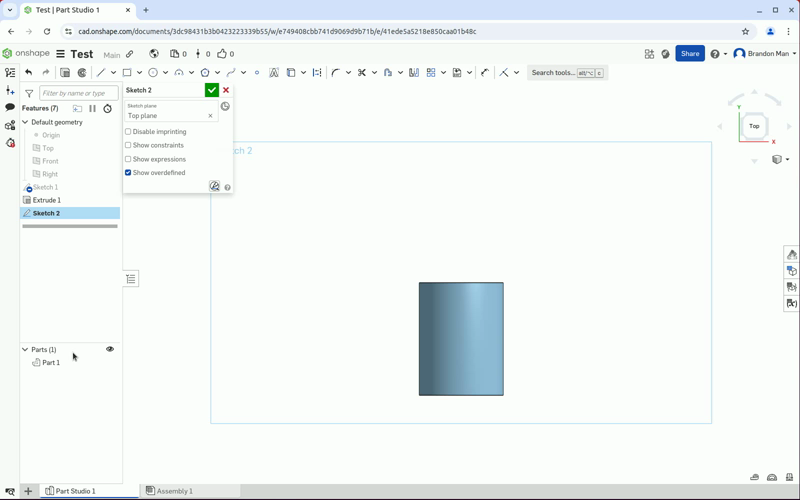
key(y)
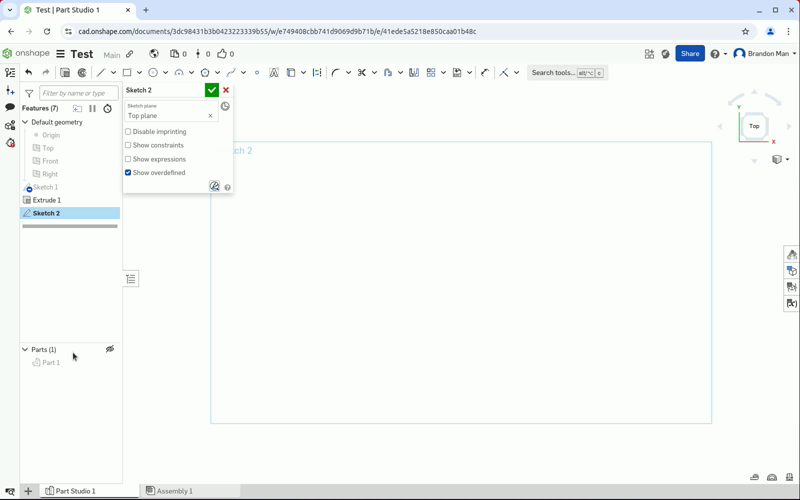
key(l)
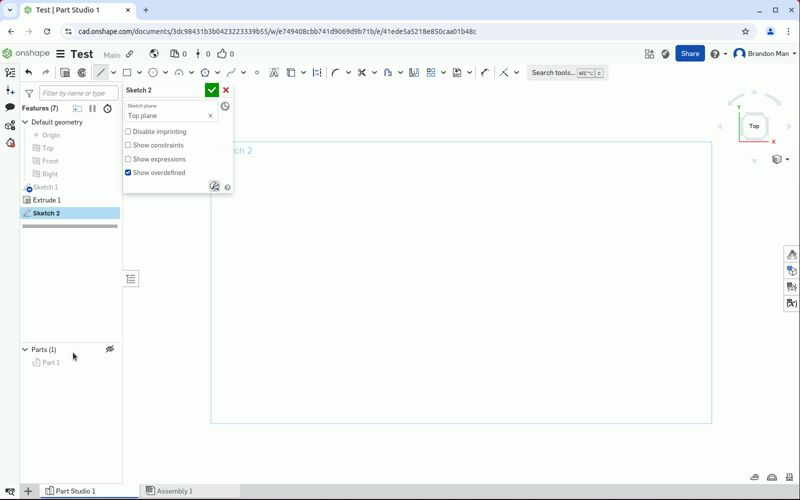
key_down(shift)
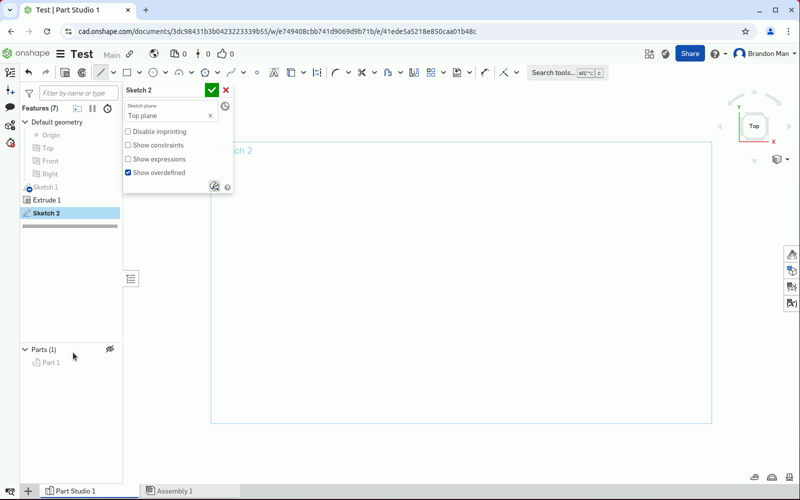
mouse_move(437, 414)
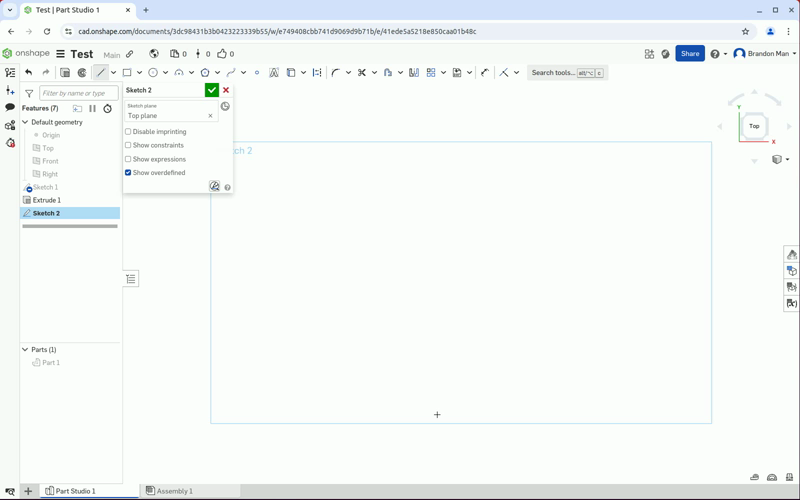
click(437, 414)
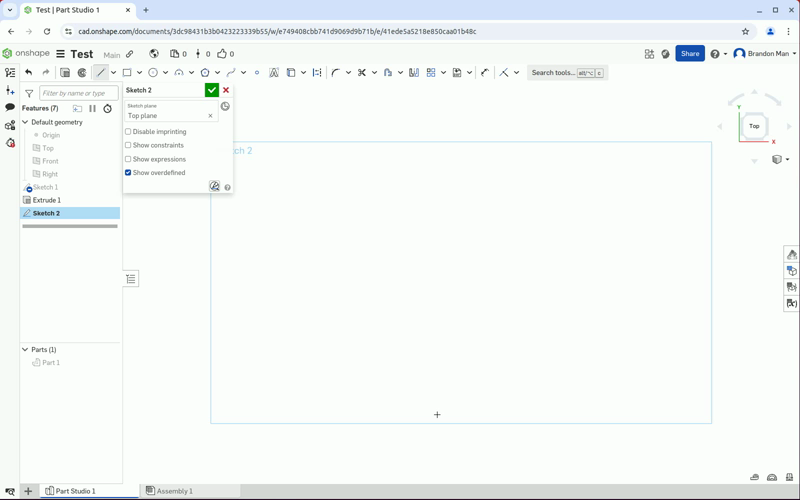
key_up(shift)
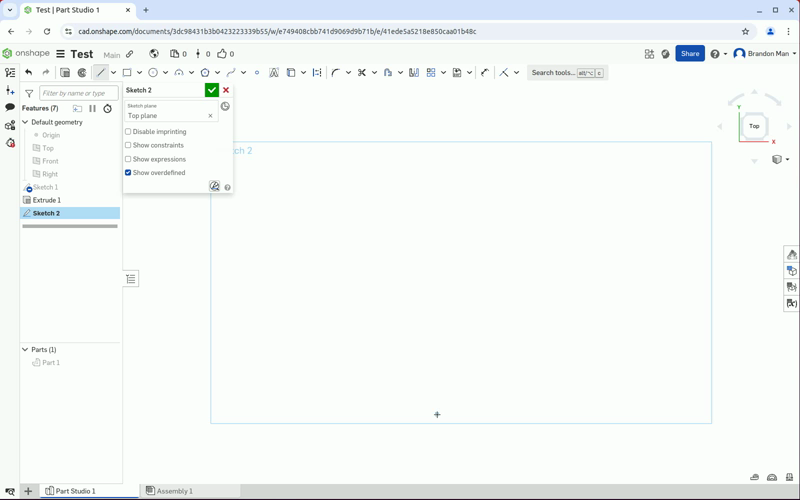
key_down(shift)
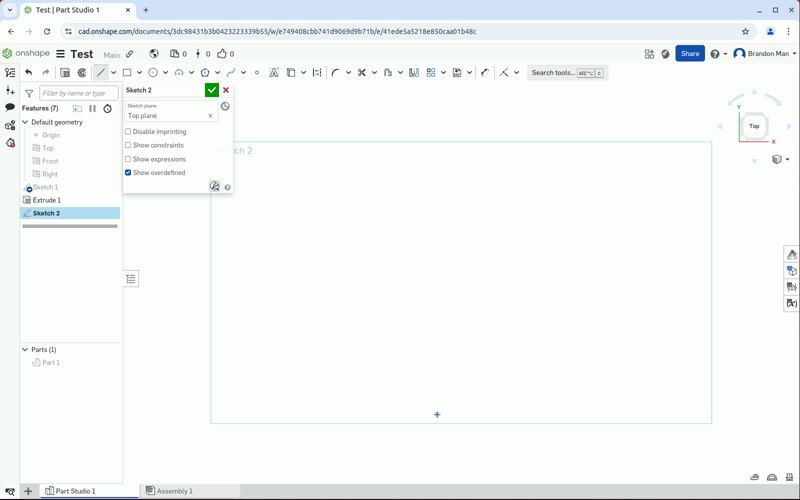
mouse_move(467, 414)
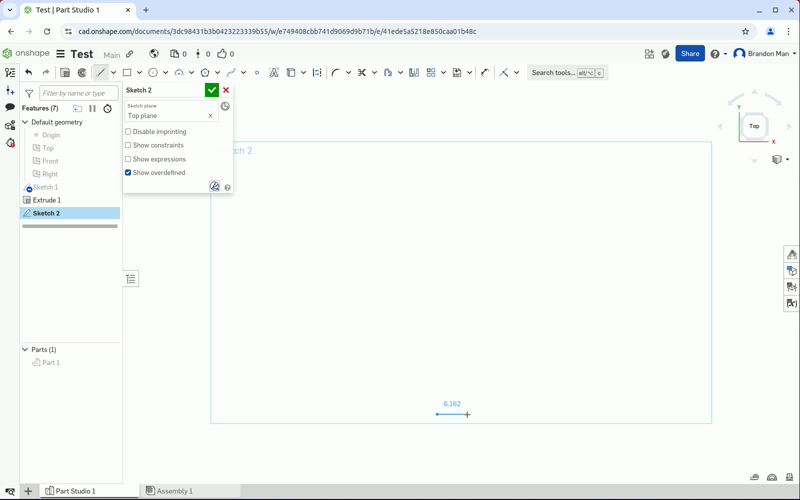
mouse_move(485, 414)
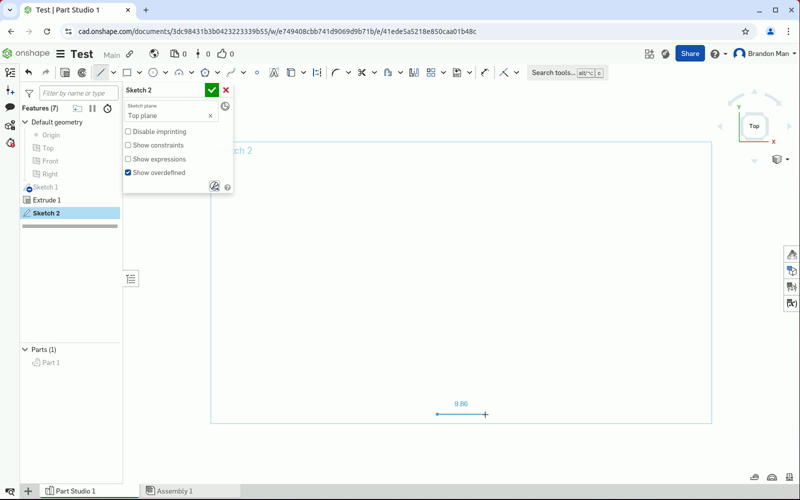
click(485, 414)
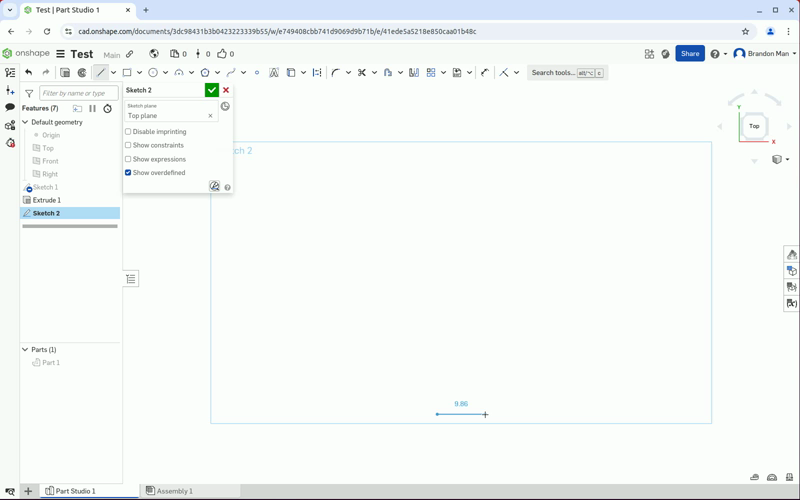
key_up(shift)
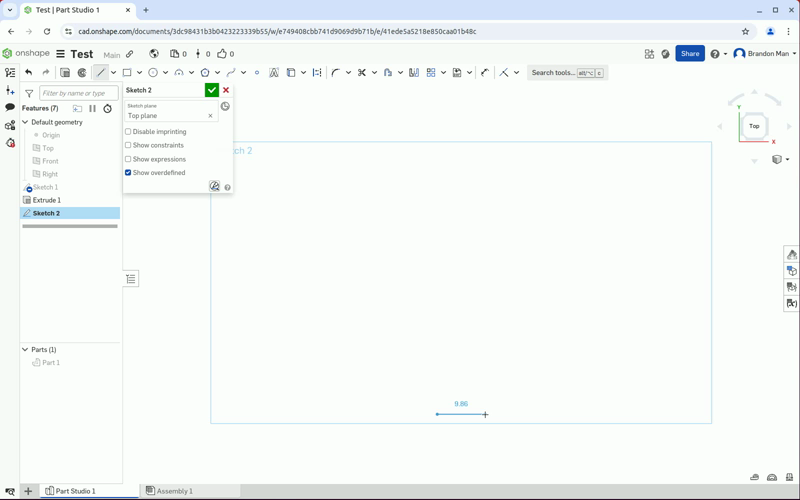
key_down(shift)
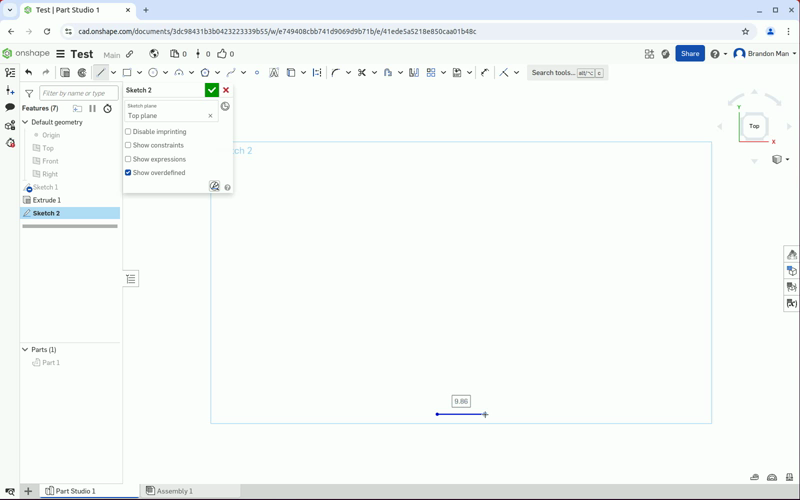
mouse_move(485, 258)
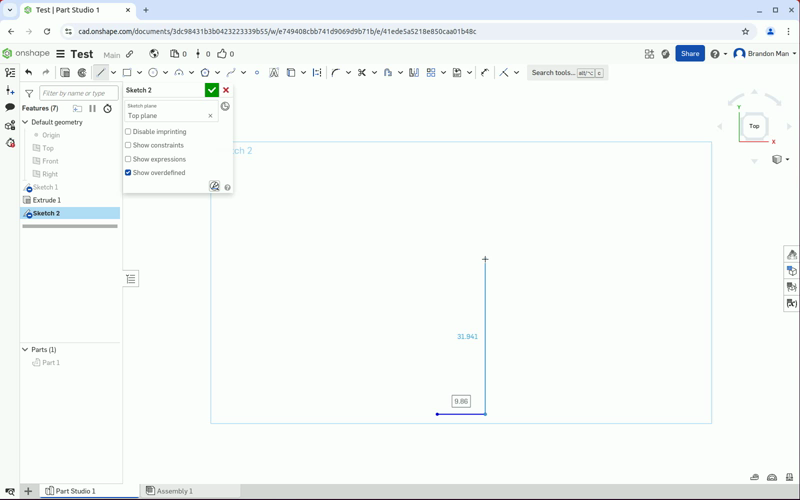
click(485, 258)
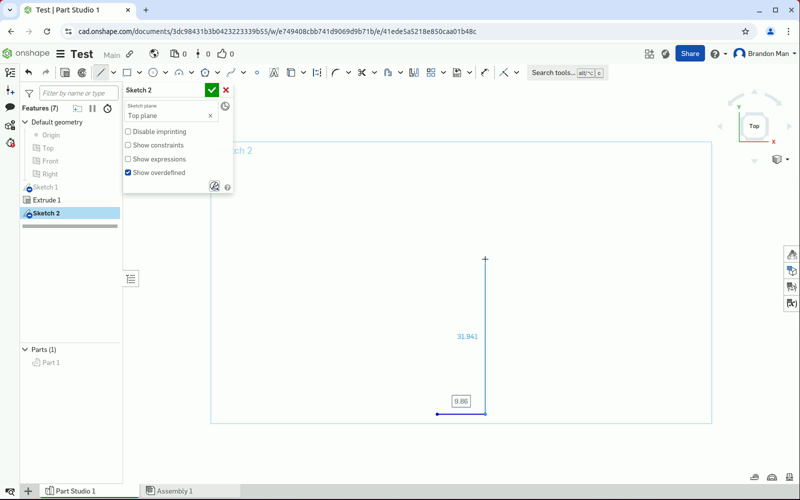
key_up(shift)
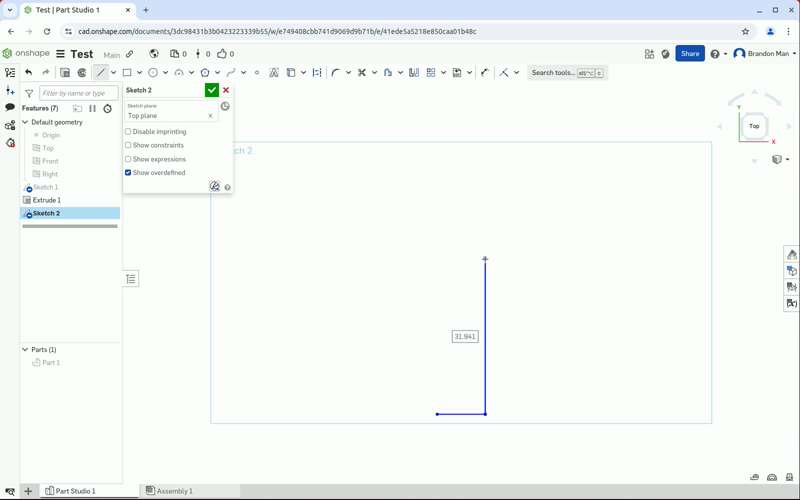
key_down(shift)
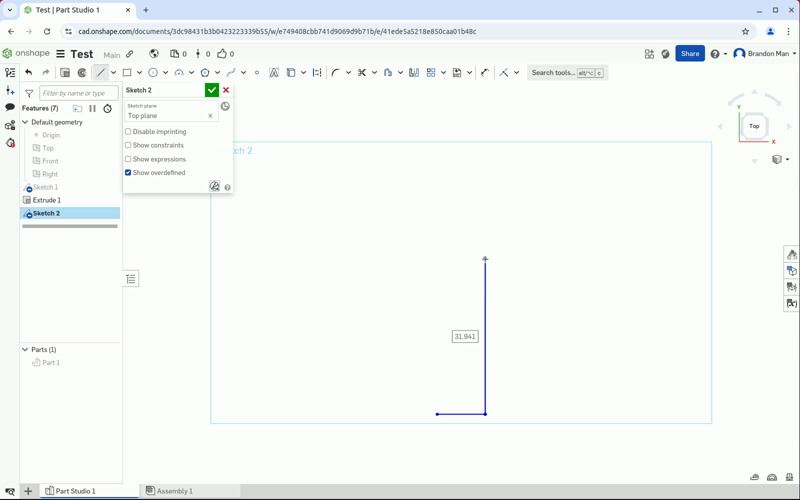
mouse_move(515, 258)
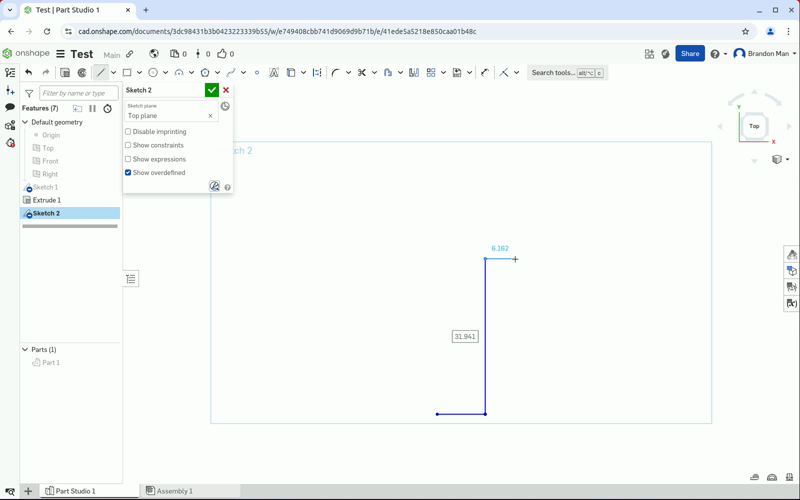
mouse_move(437, 258)
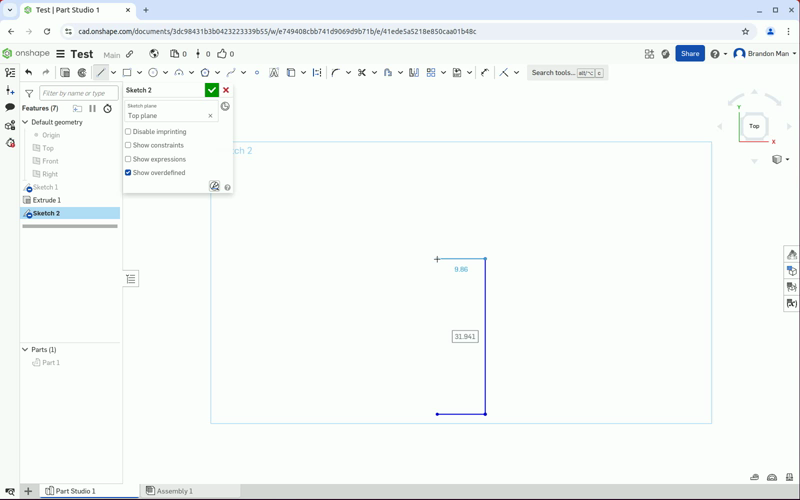
click(437, 258)
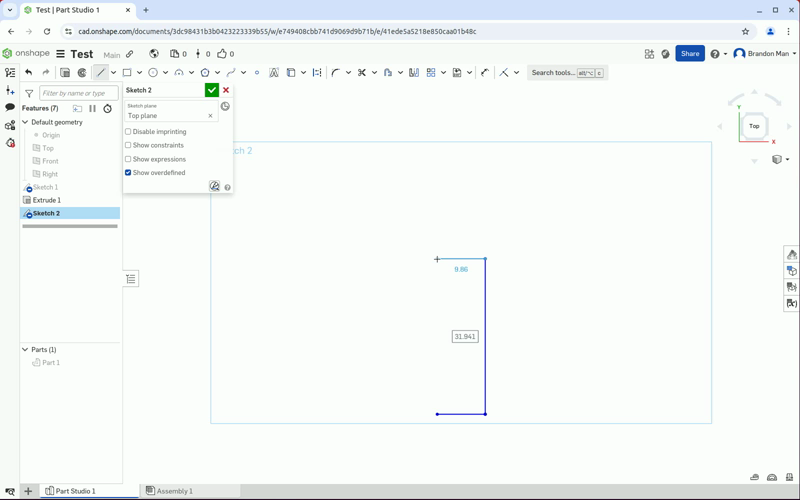
key_up(shift)
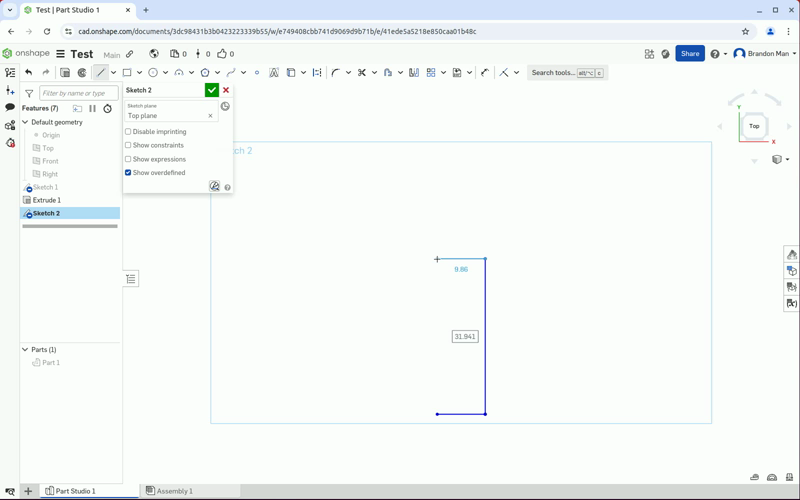
key_down(shift)
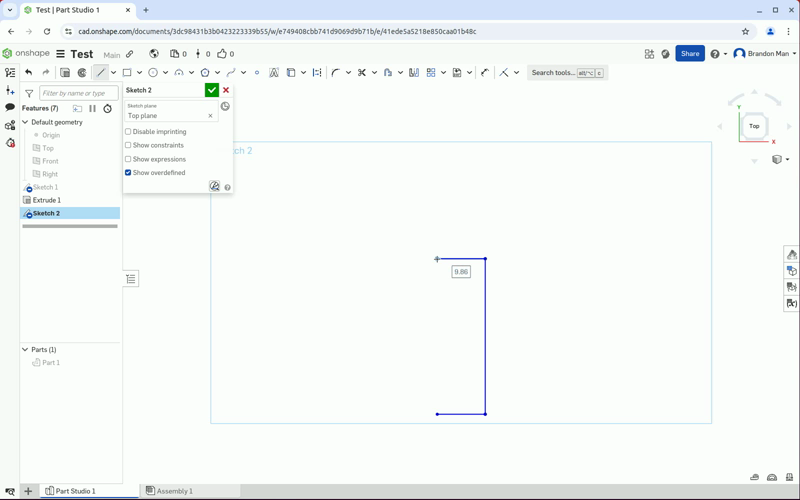
mouse_move(437, 414)
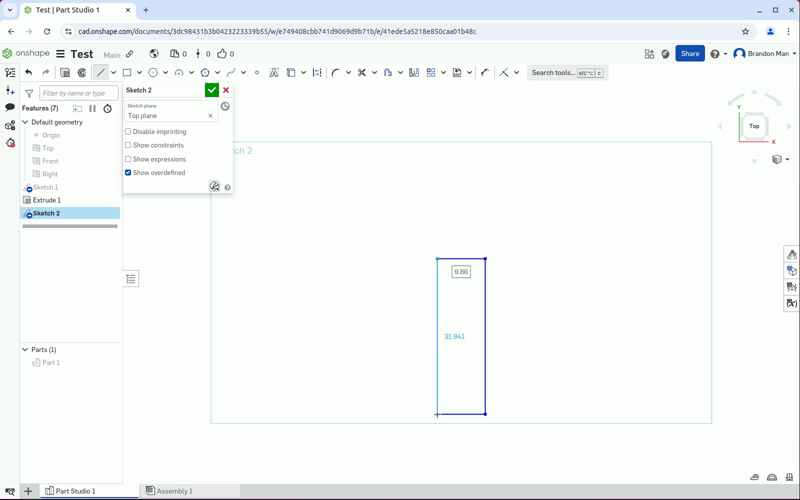
key_up(shift)
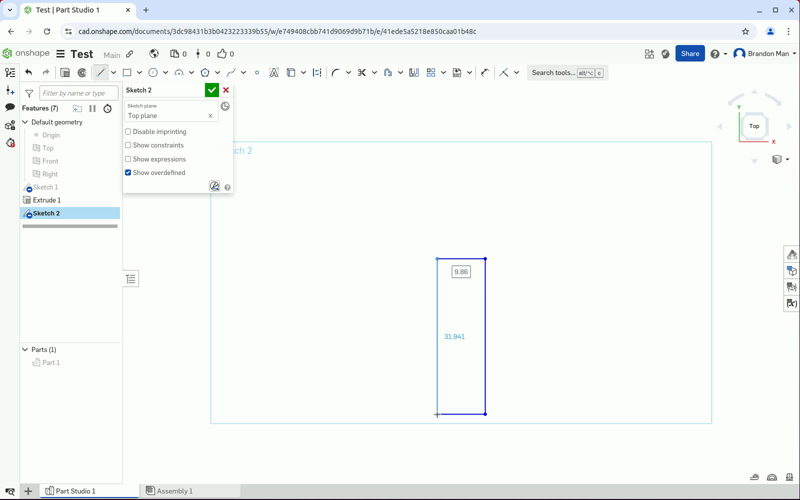
click(437, 414)
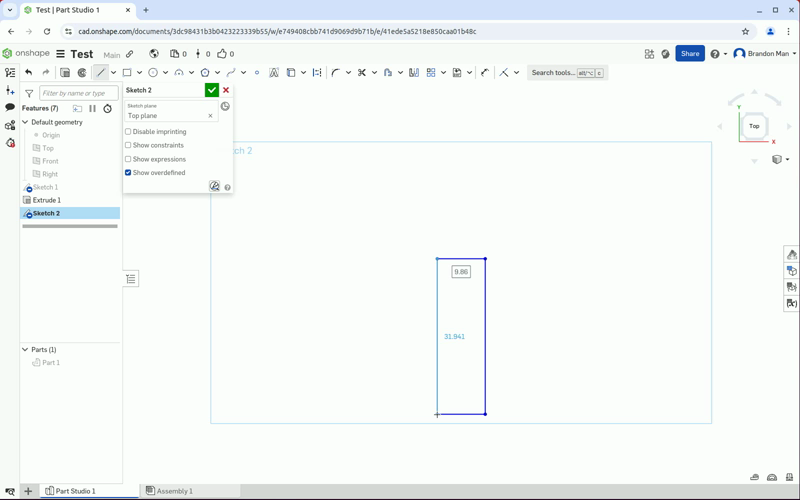
key(esc)
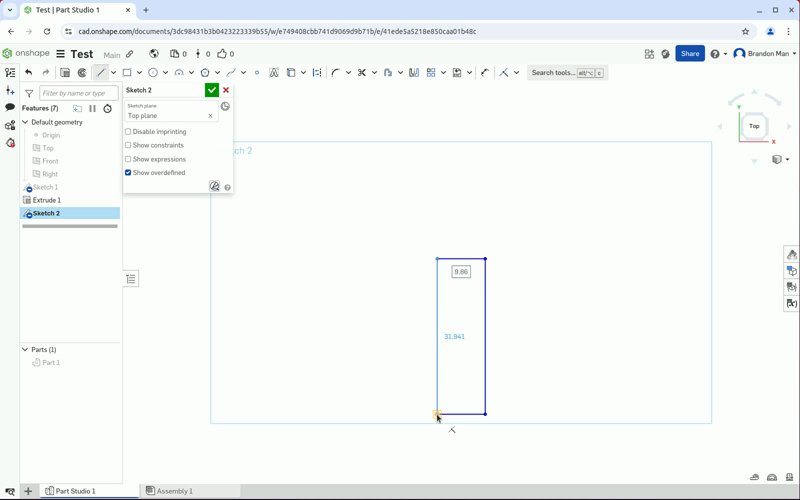
mouse_move(466, 333)
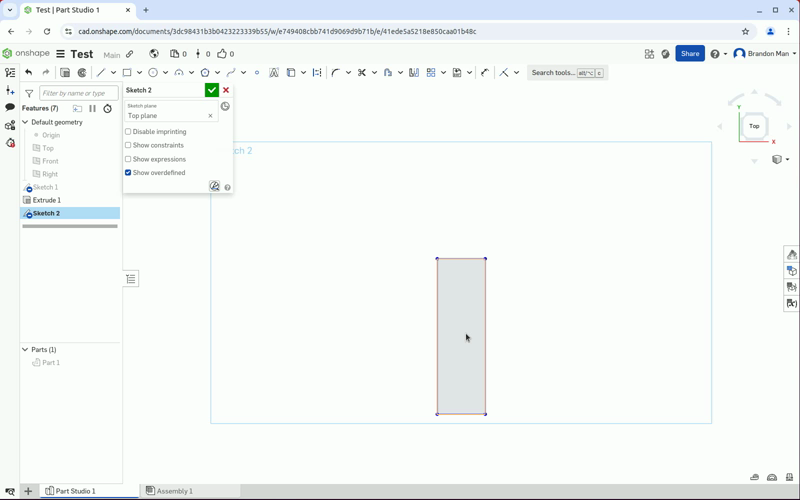
click(466, 333)
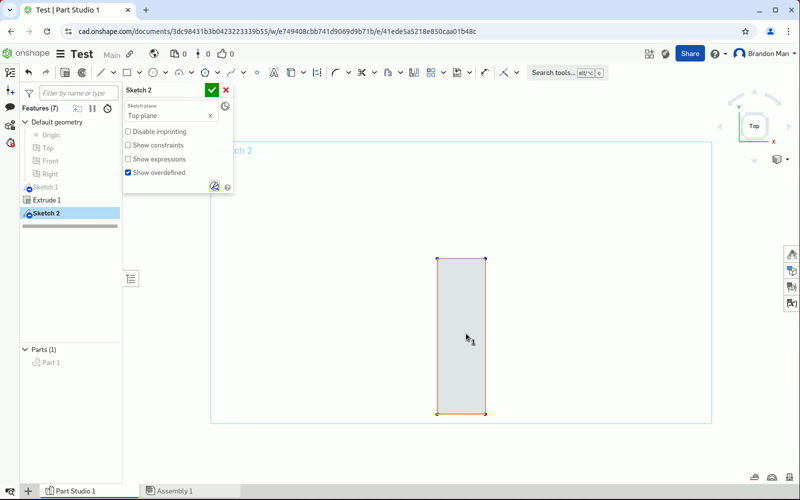
mouse_move(73, 352)
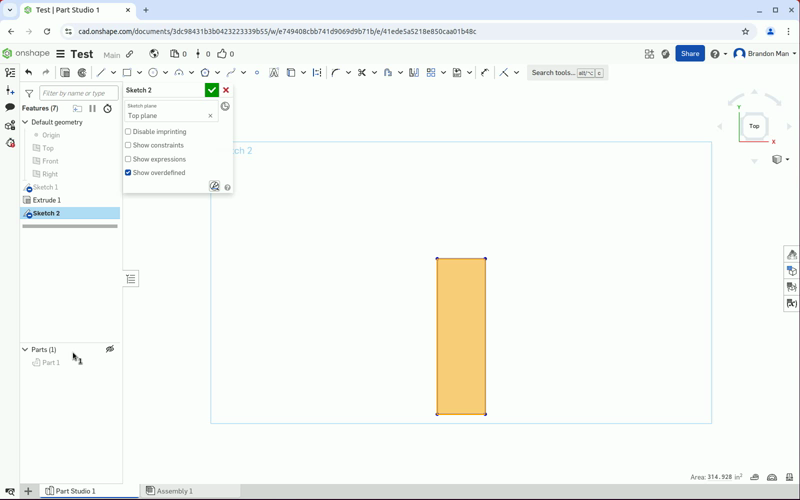
key(shift+y)
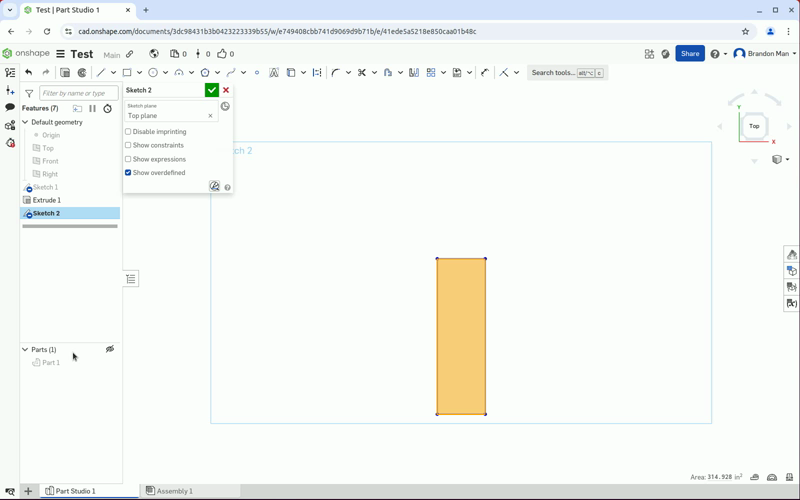
key(shift+e)
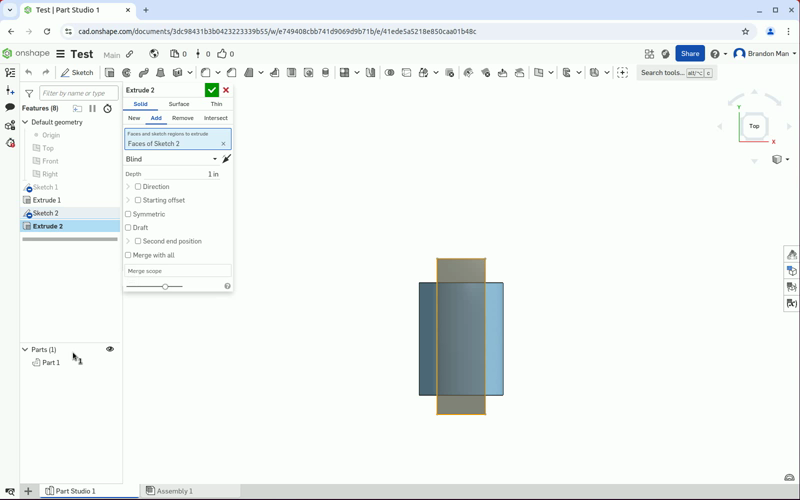
mouse_move(143, 106)
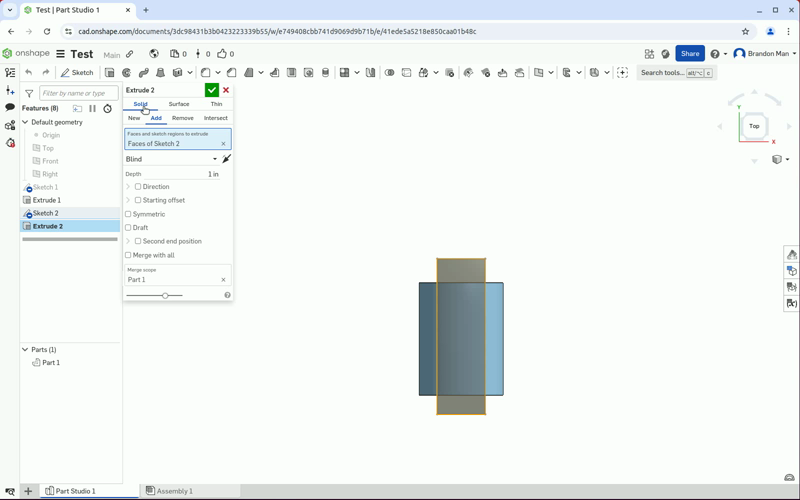
click(143, 106)
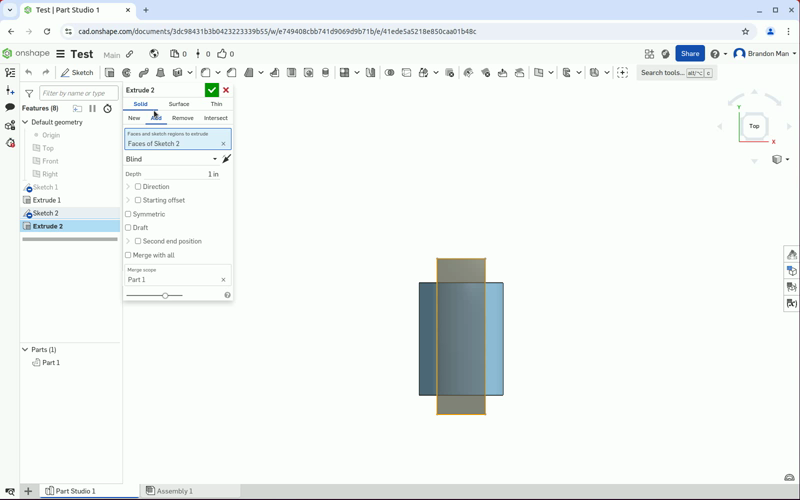
mouse_move(186, 120)
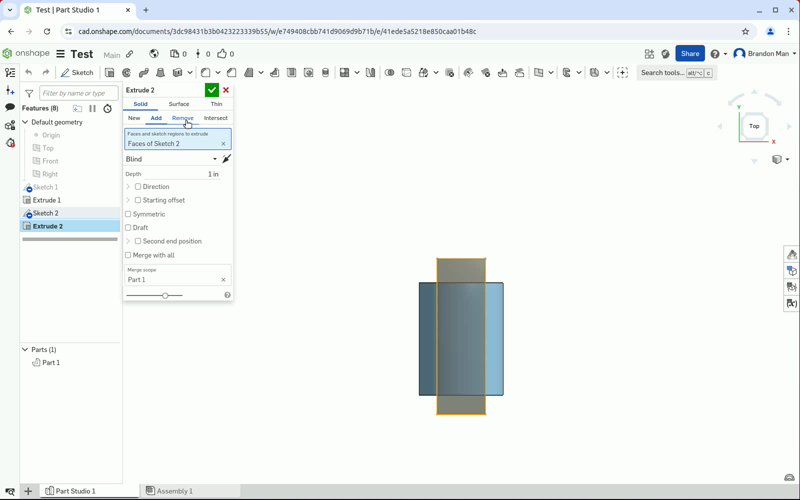
click(186, 120)
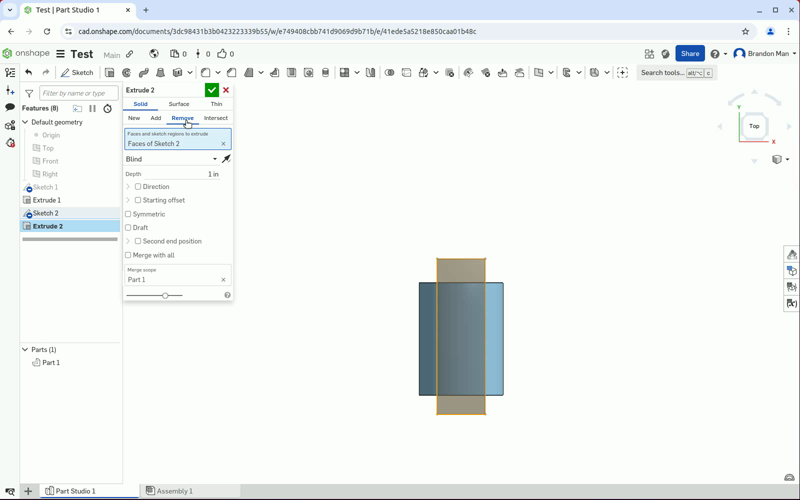
key(tab, 4)
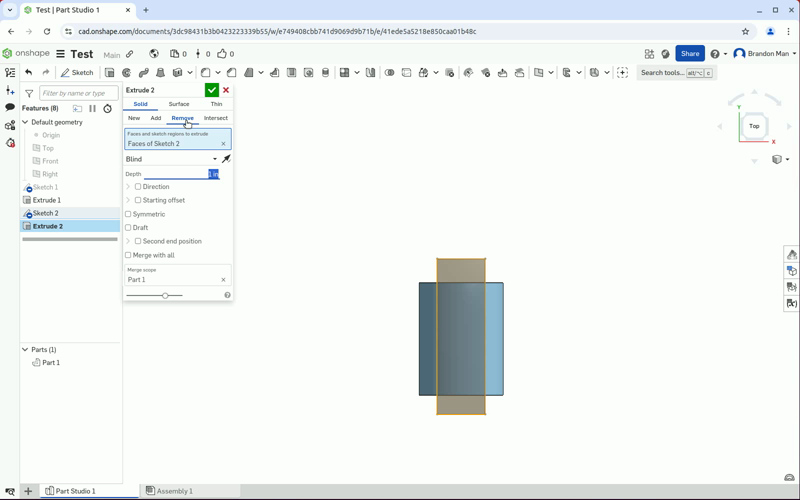
text(34.662)
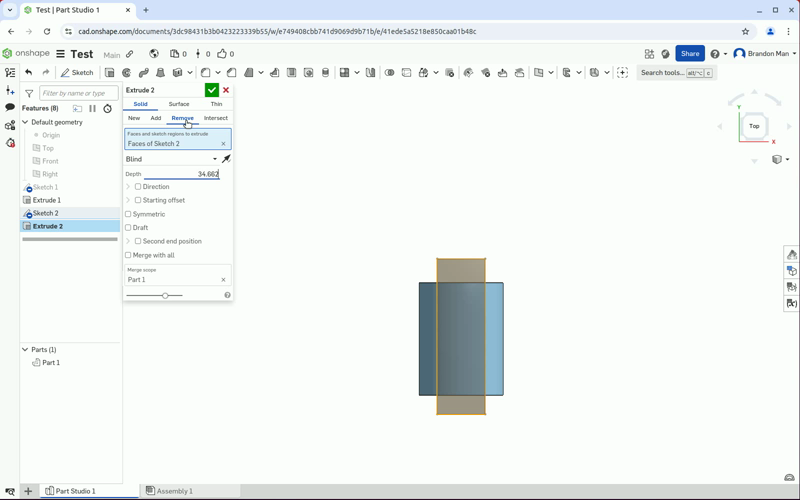
key(tab, 3)
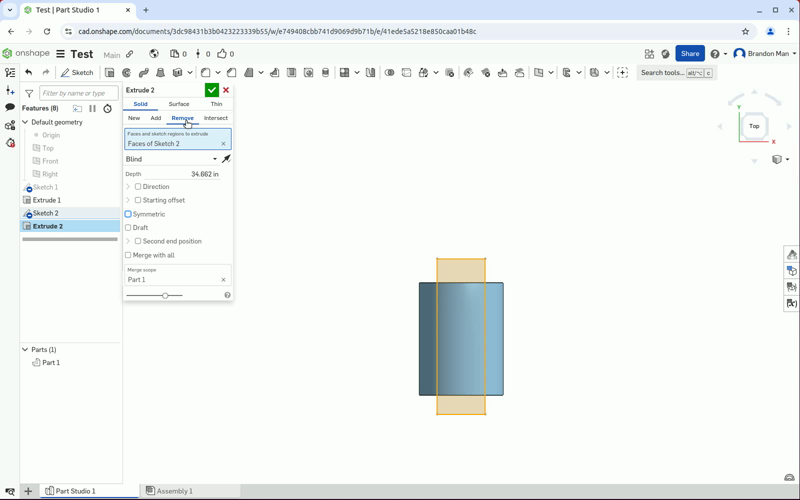
key(space)
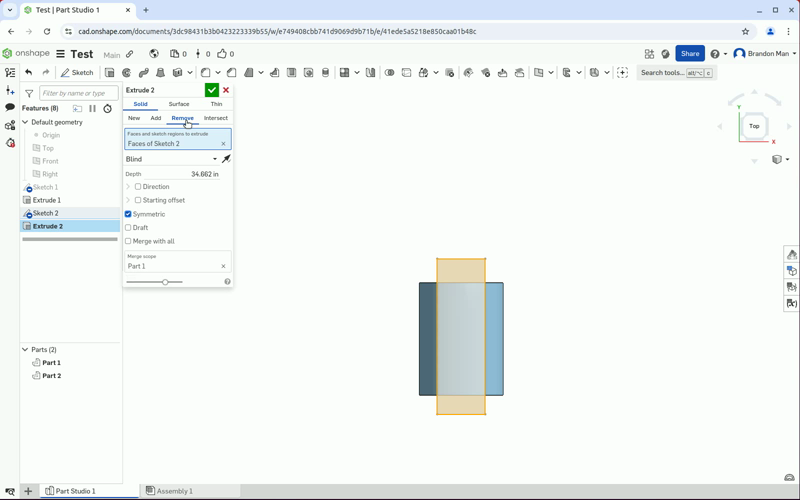
key(tab, 2)
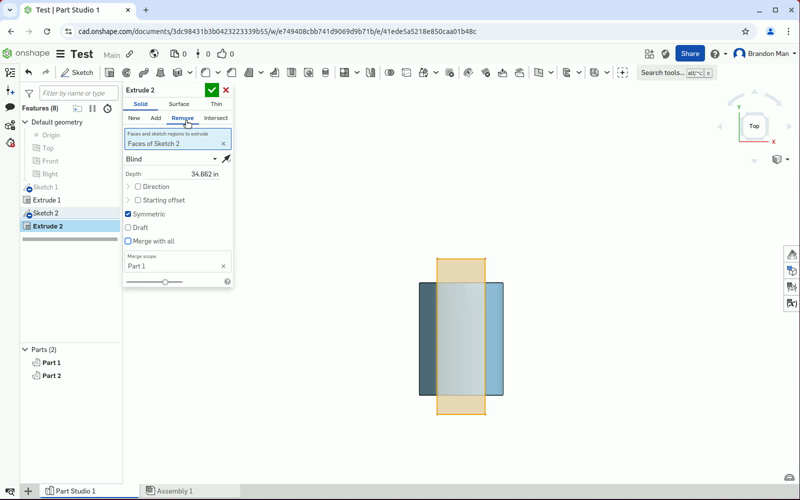
key(space)
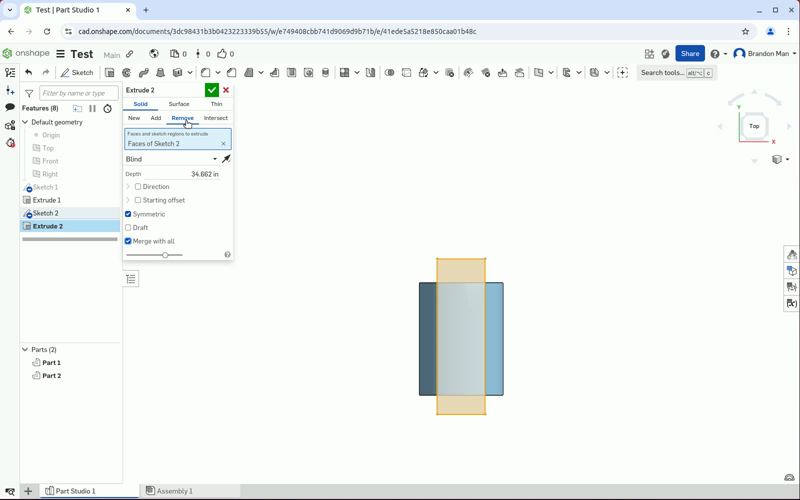
key(enter)
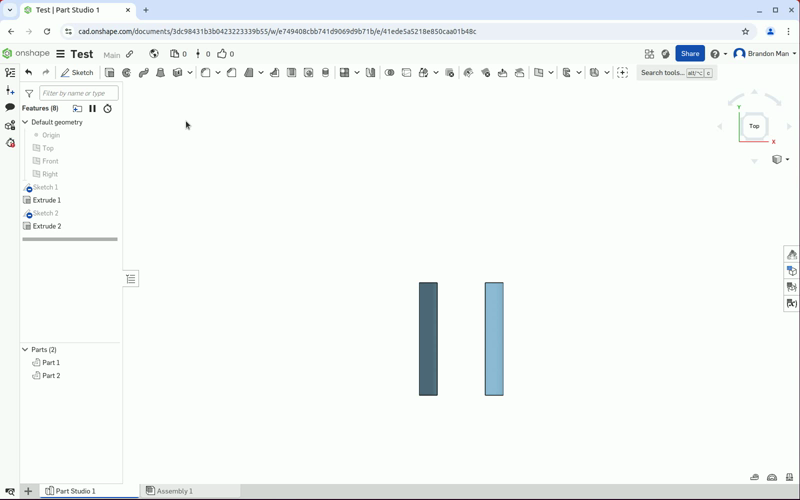
key(shift+h)
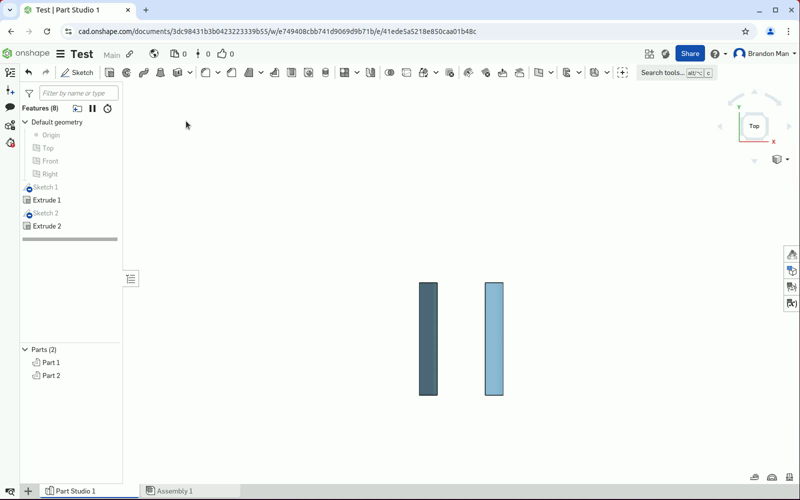
key(shift+h)
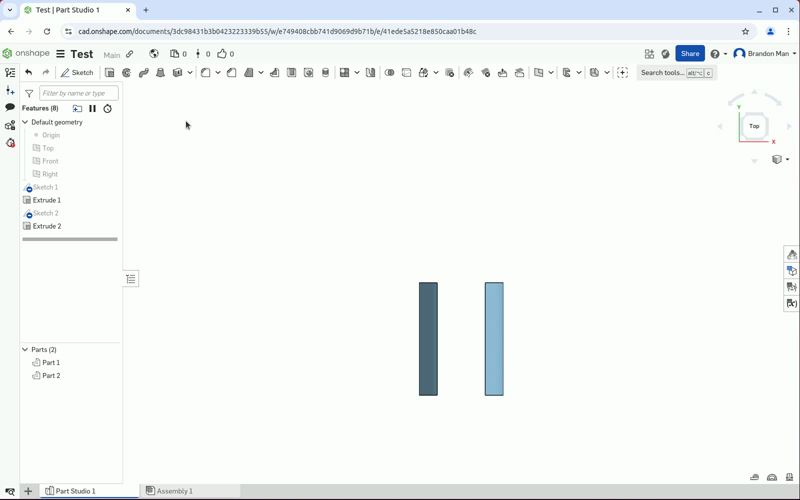
mouse_move(73, 189)
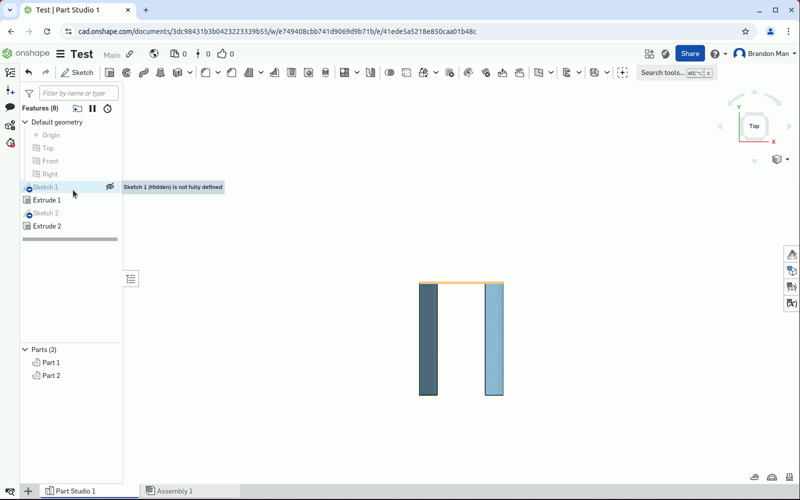
click(73, 189)
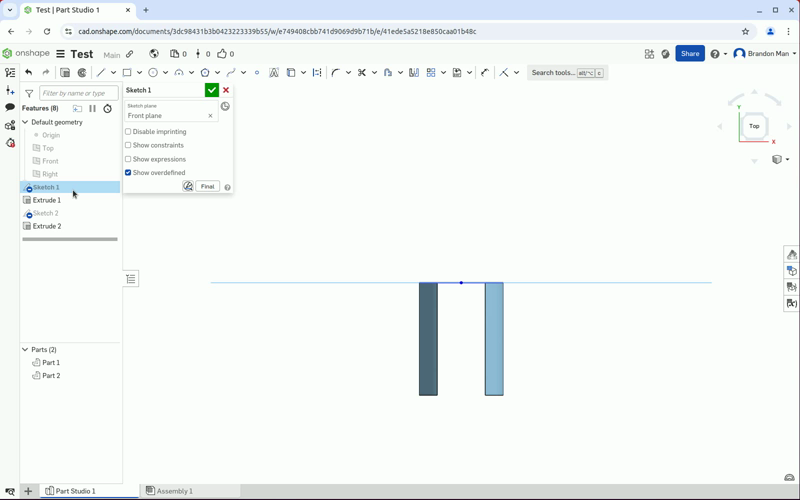
mouse_move(229, 92)
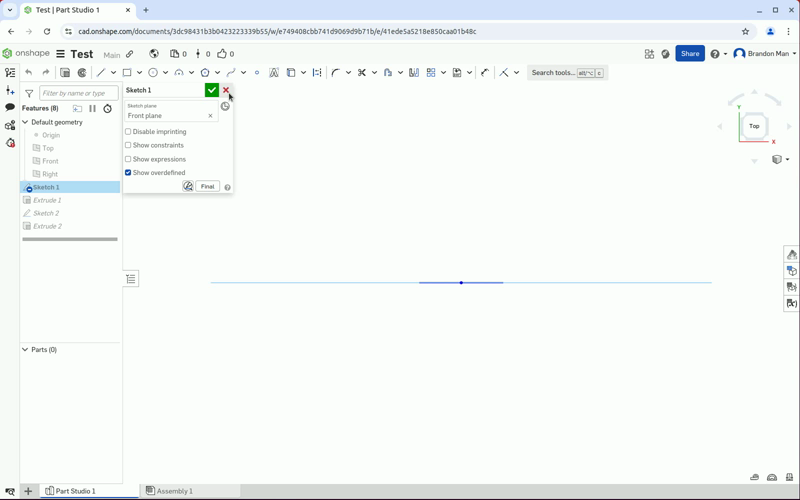
click(229, 92)
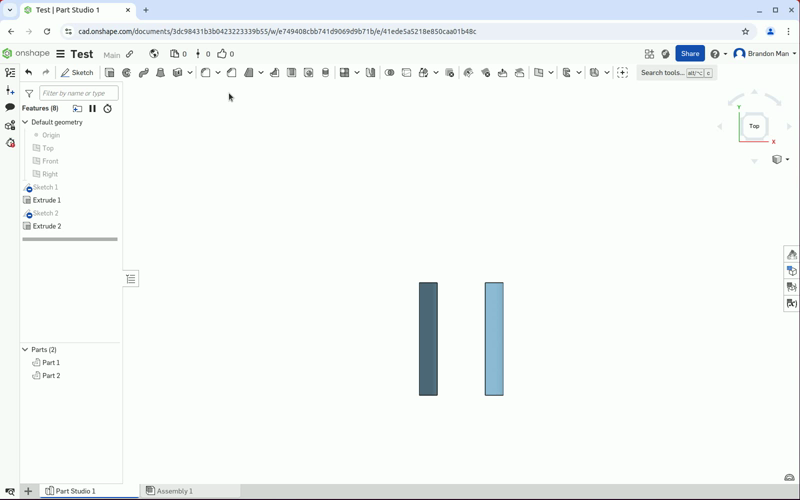
mouse_move(73, 352)
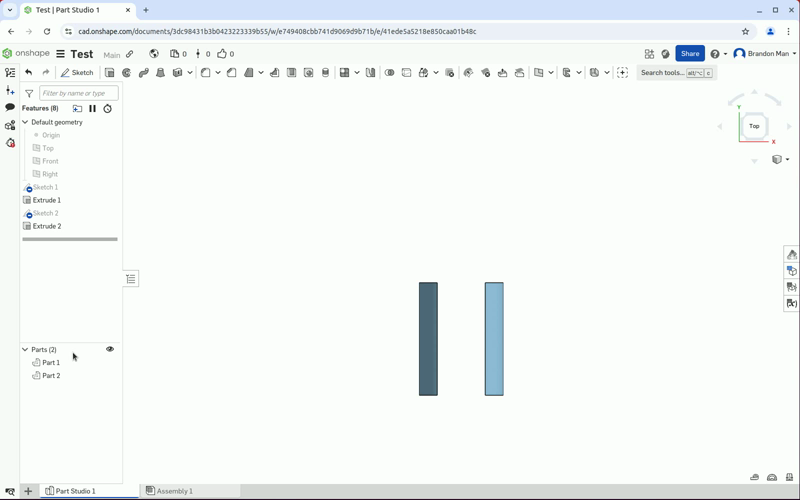
key(y)
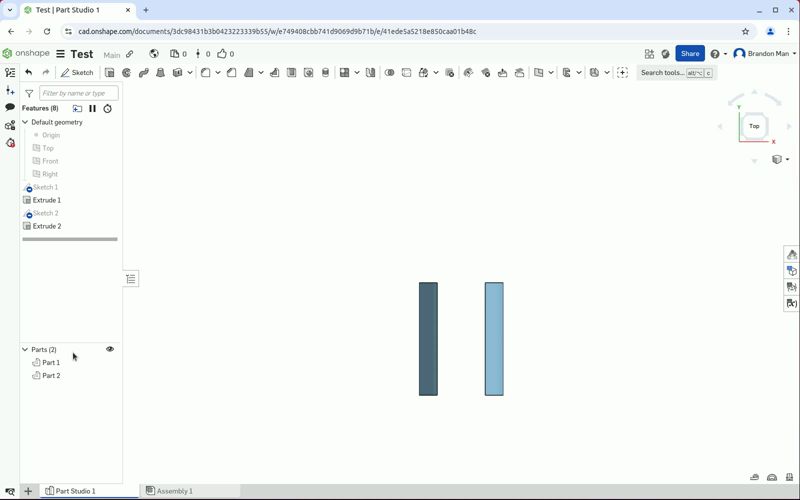
key(shift+p)
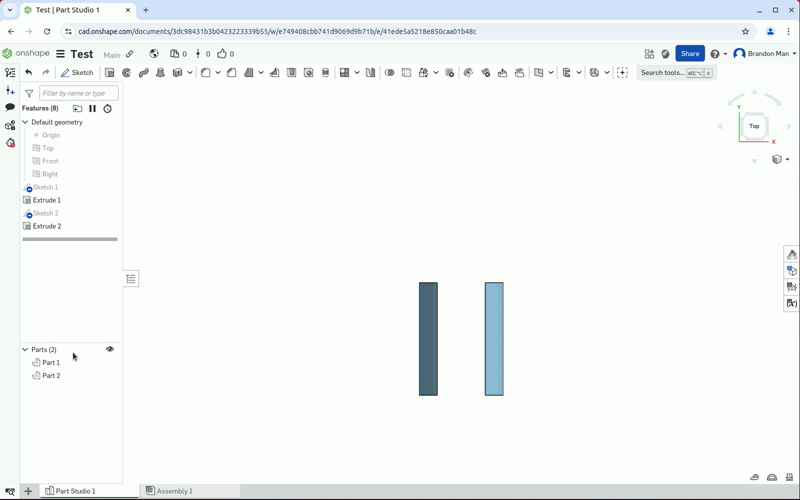
key(space)
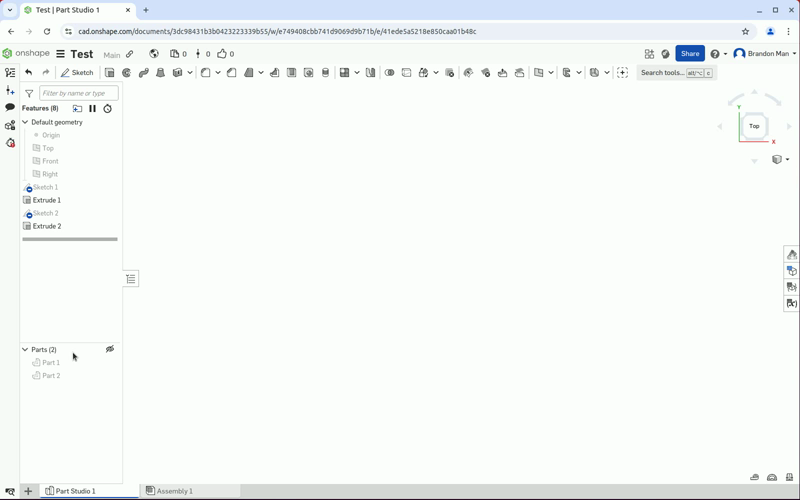
key_down(shift)
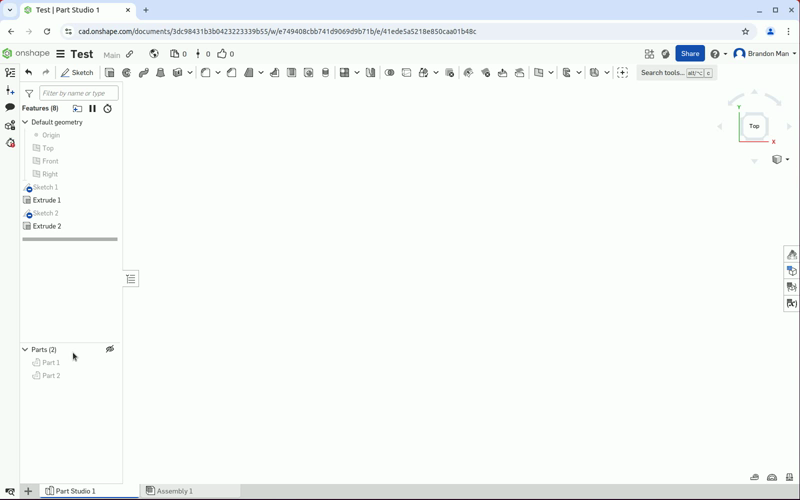
key(up)
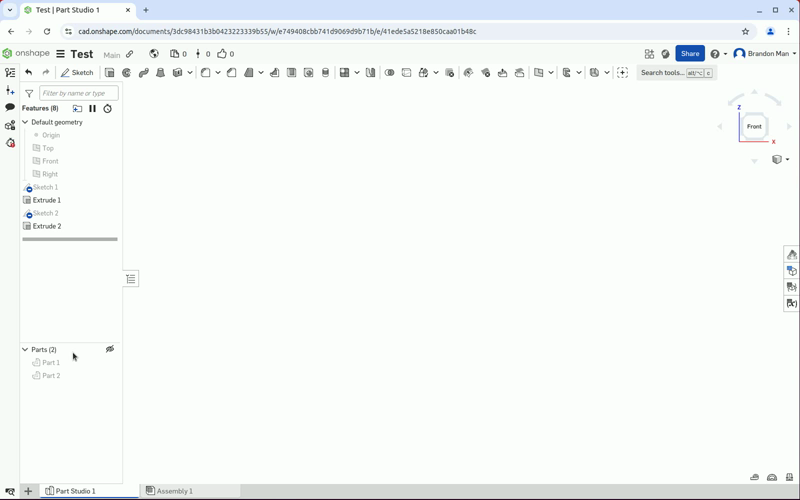
key_up(shift)
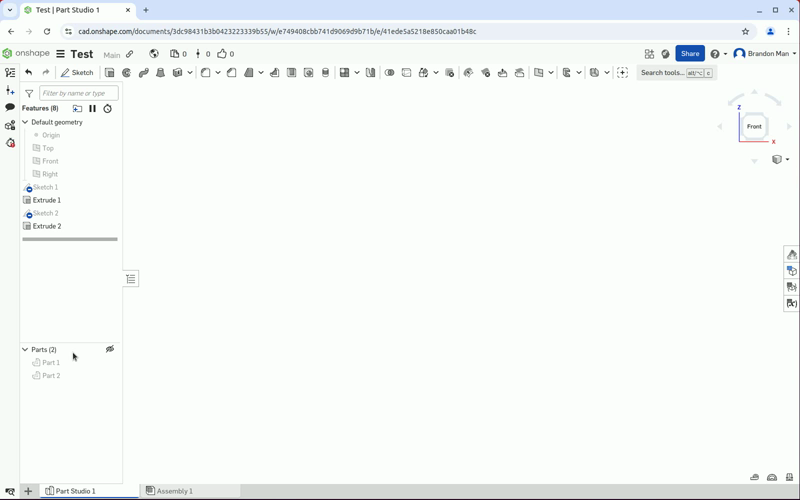
key(space)
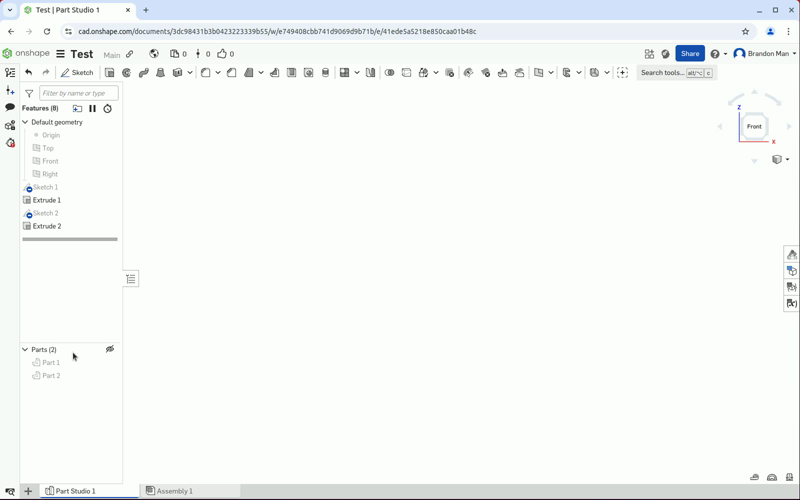
key_down(shift)
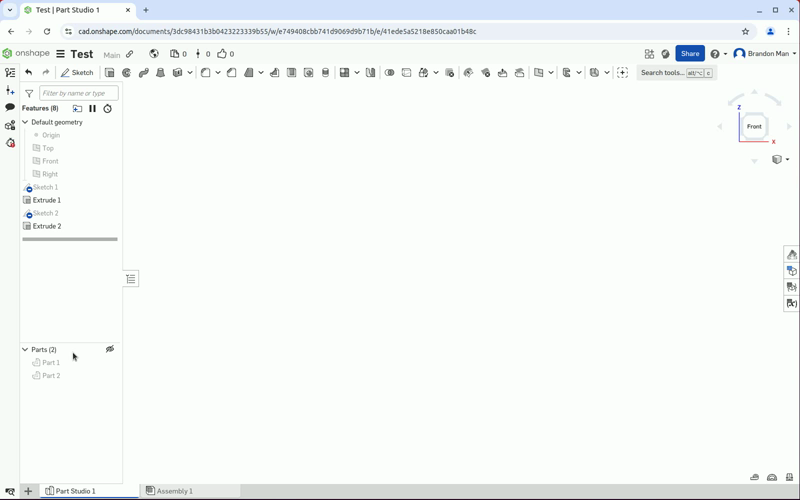
key(left)
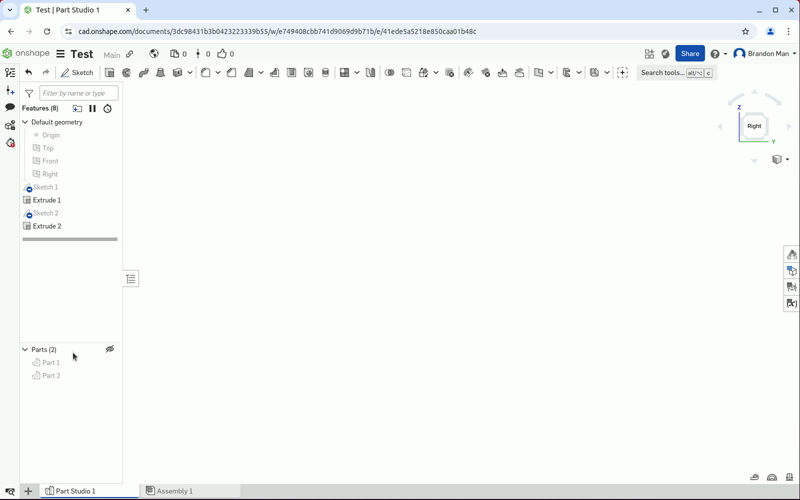
key_up(shift)
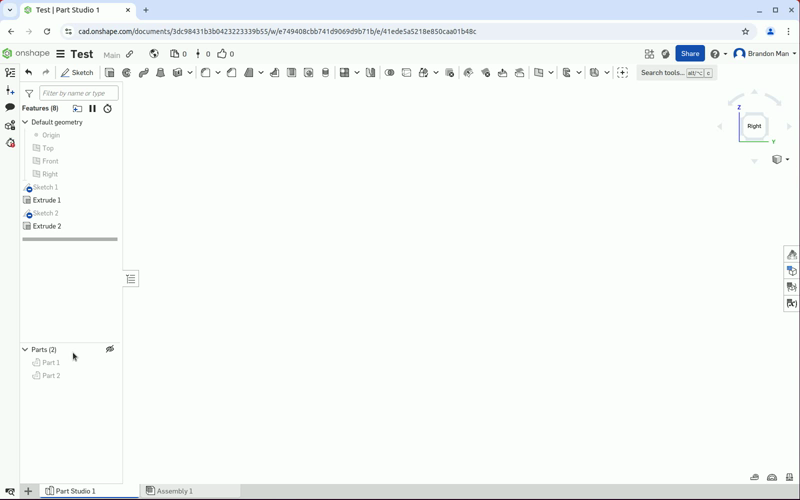
mouse_move(73, 352)
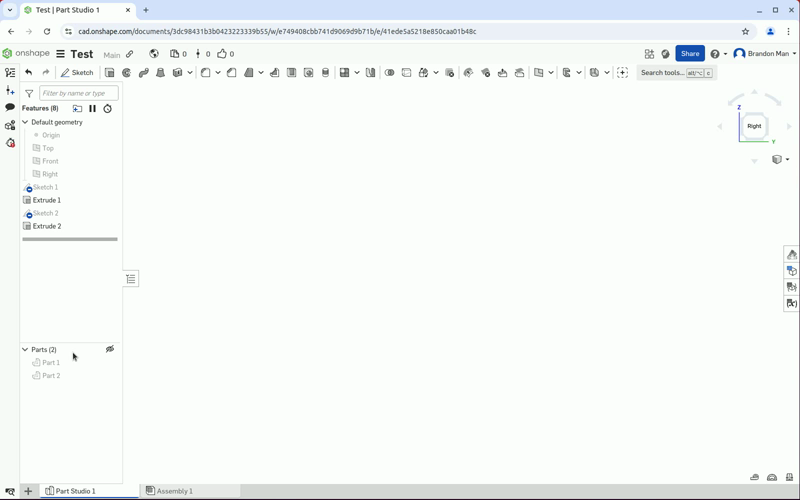
key(shift+y)
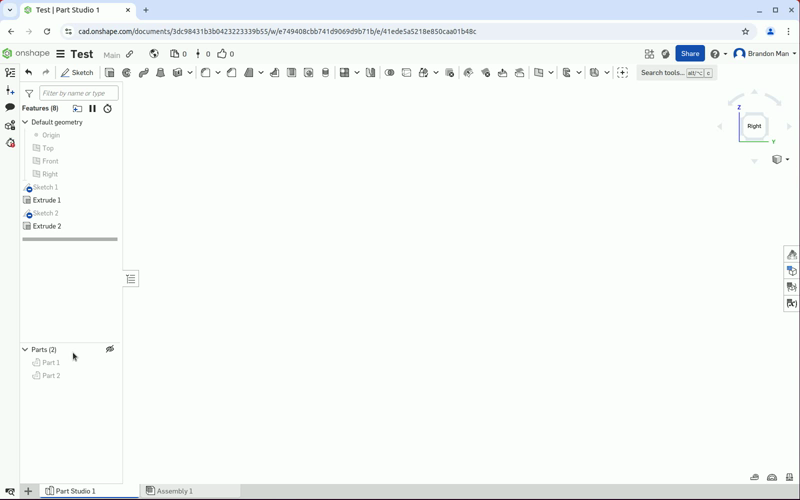
key(shift+s)
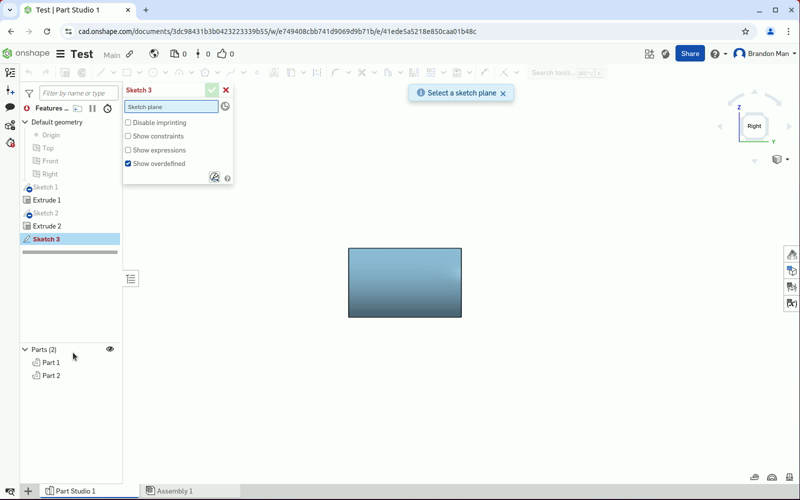
mouse_move(73, 176)
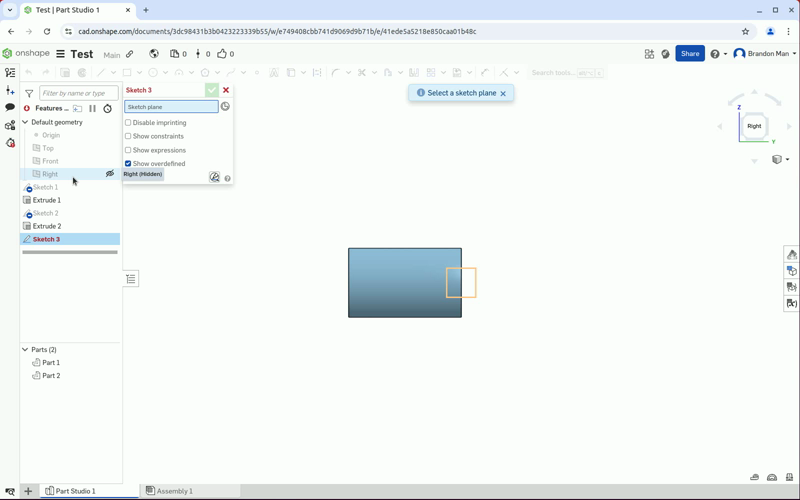
click(73, 176)
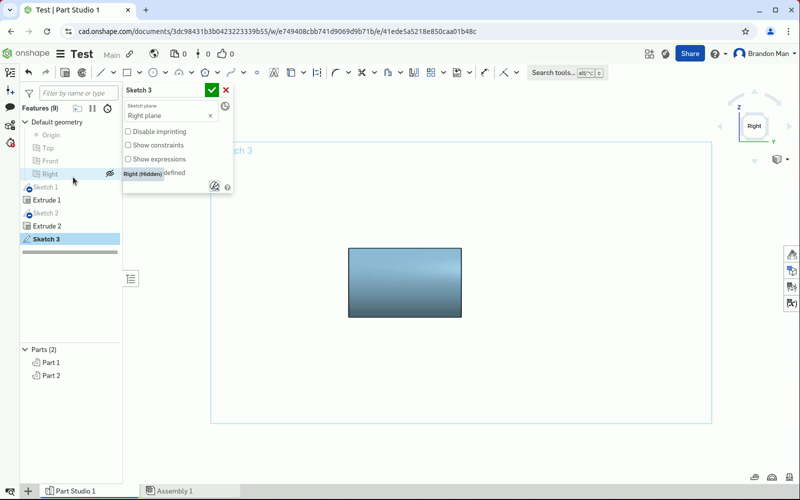
mouse_move(73, 352)
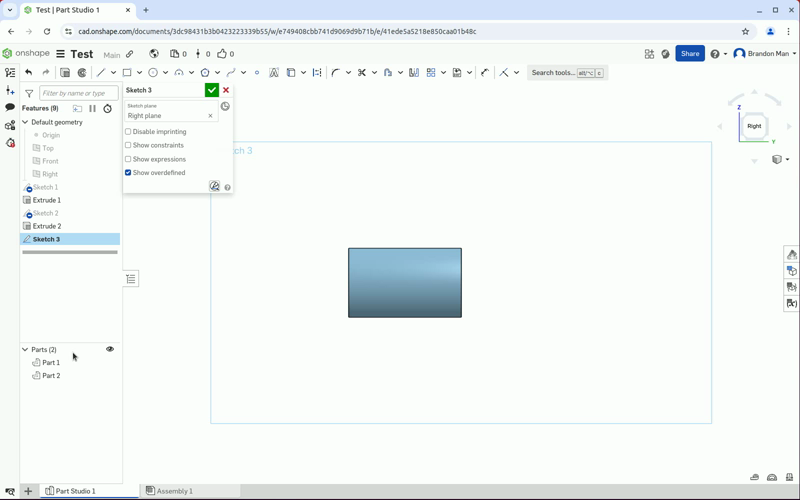
key(y)
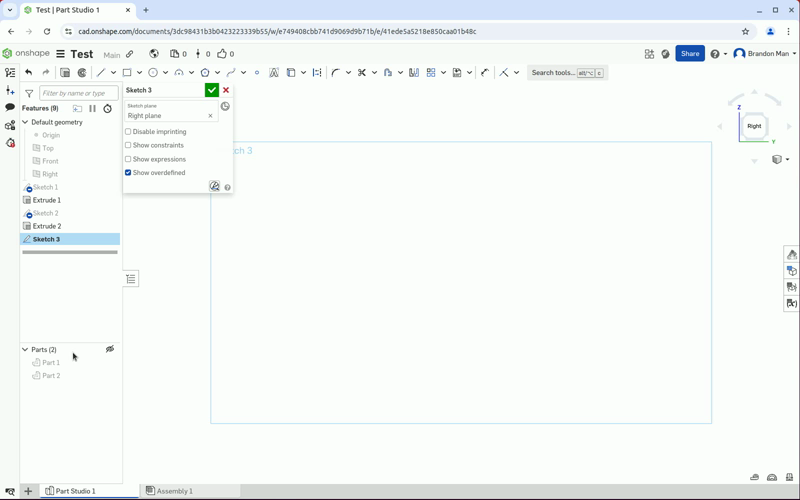
key(c)
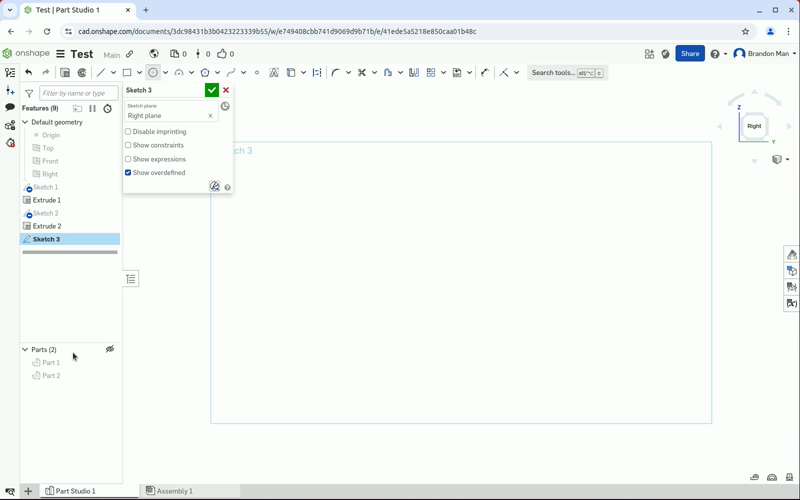
key_down(shift)
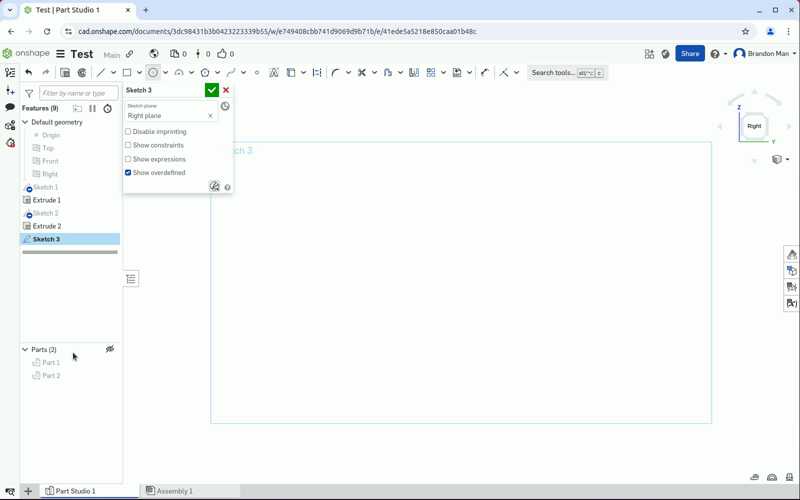
mouse_move(371, 282)
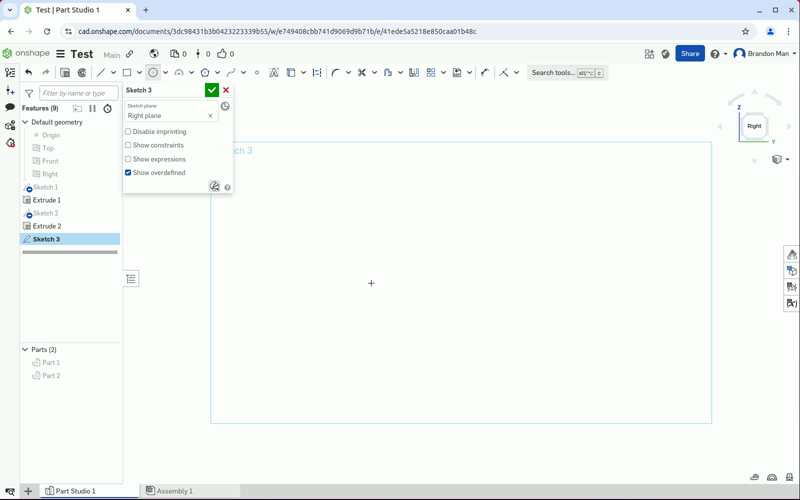
click(371, 282)
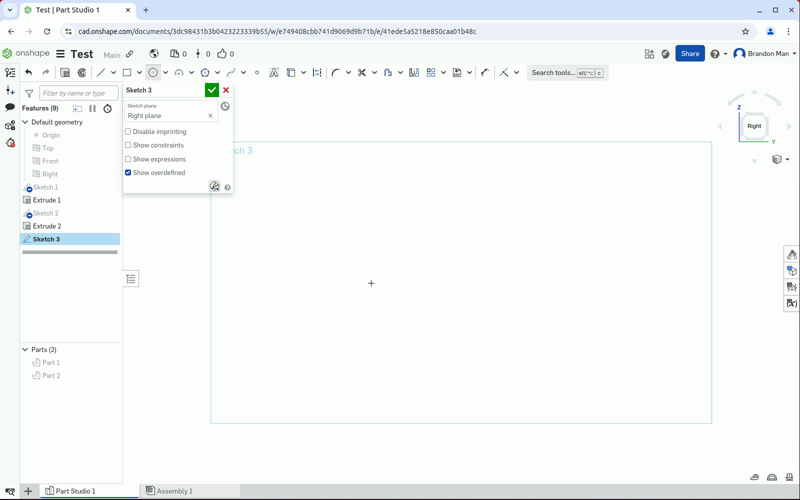
key_up(shift)
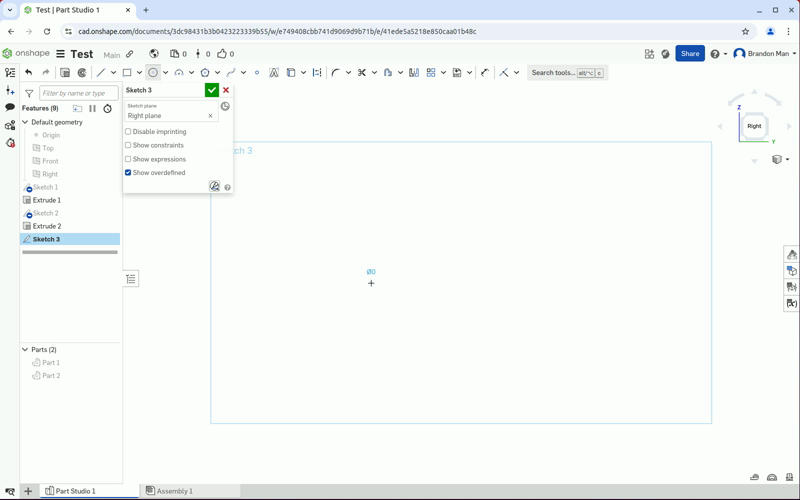
mouse_move(385, 282)
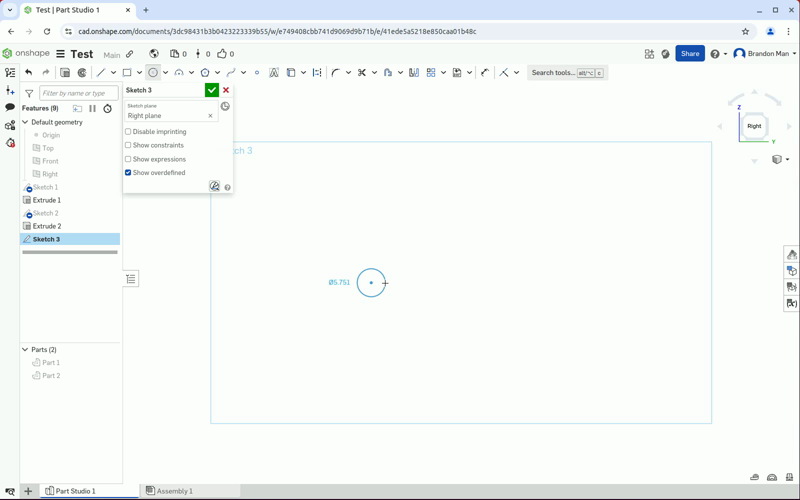
click(385, 282)
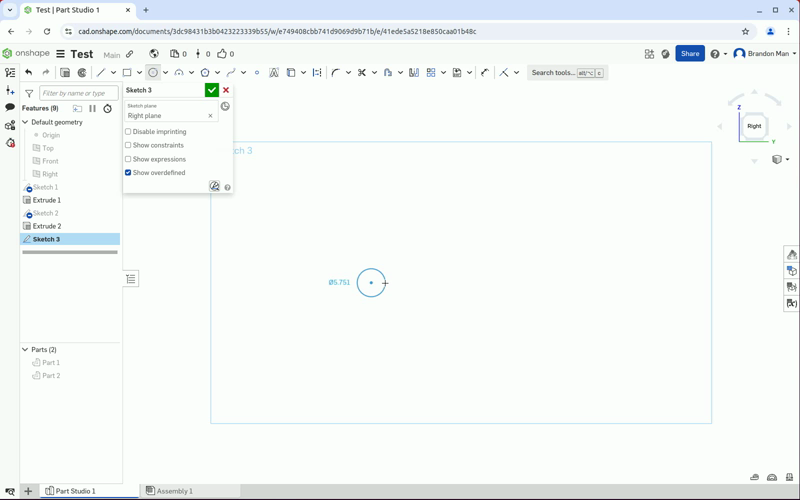
key(esc)
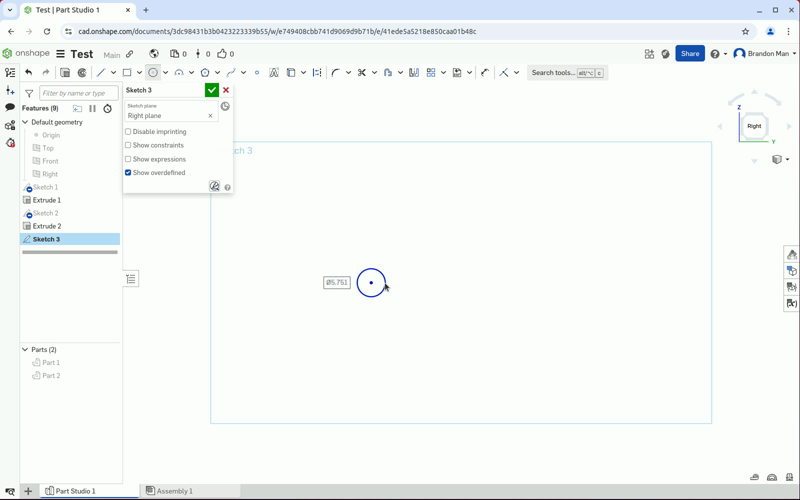
mouse_move(370, 295)
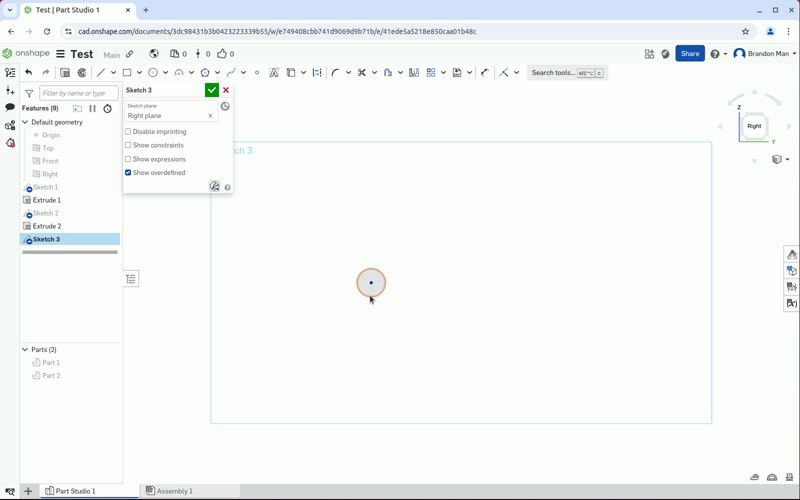
scroll(6)
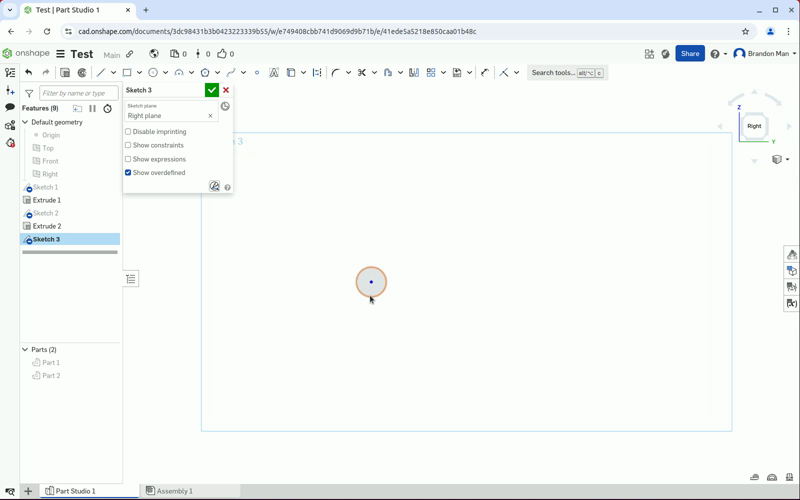
scroll(6)
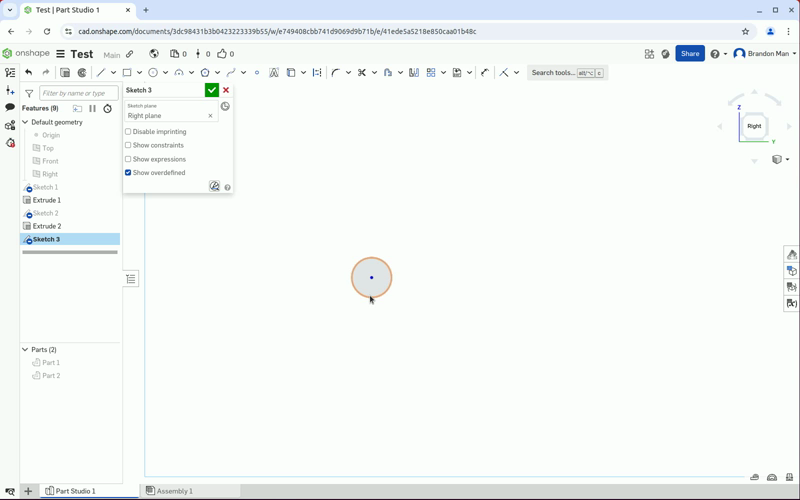
scroll(6)
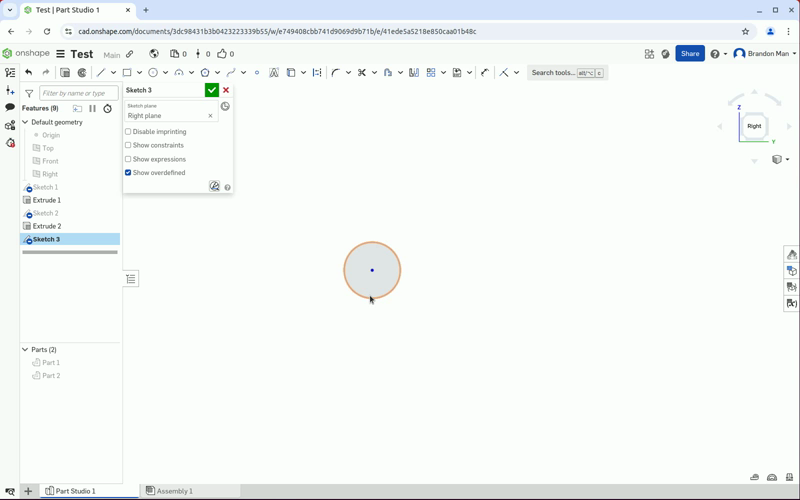
scroll(6)
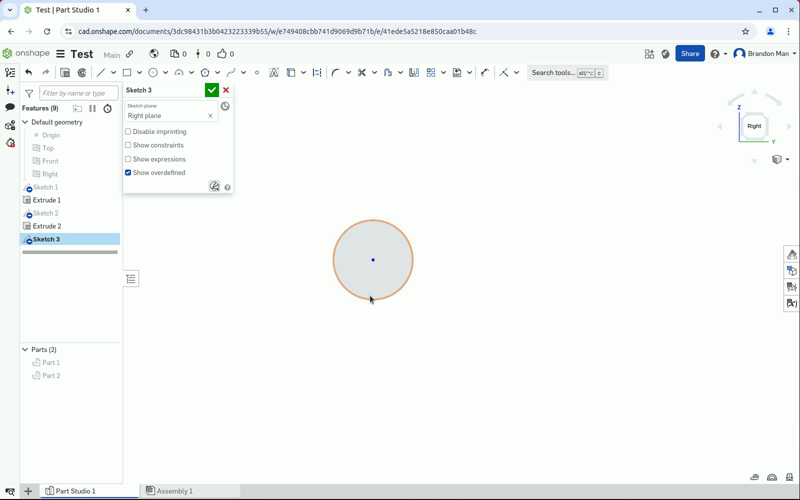
scroll(6)
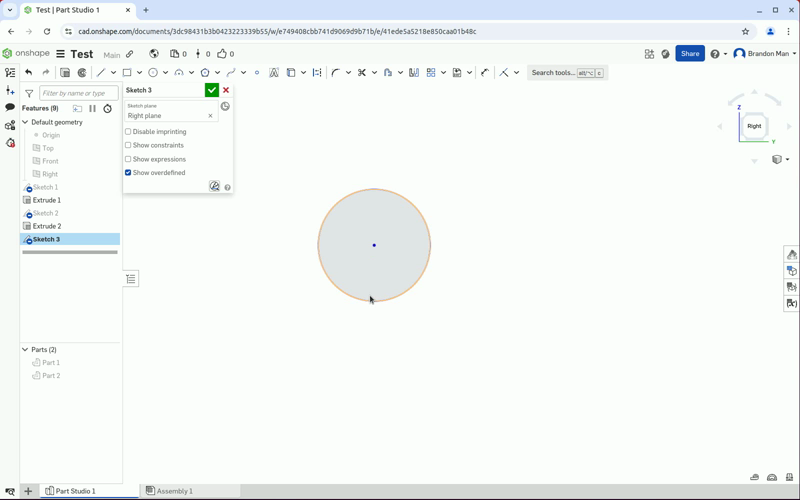
scroll(6)
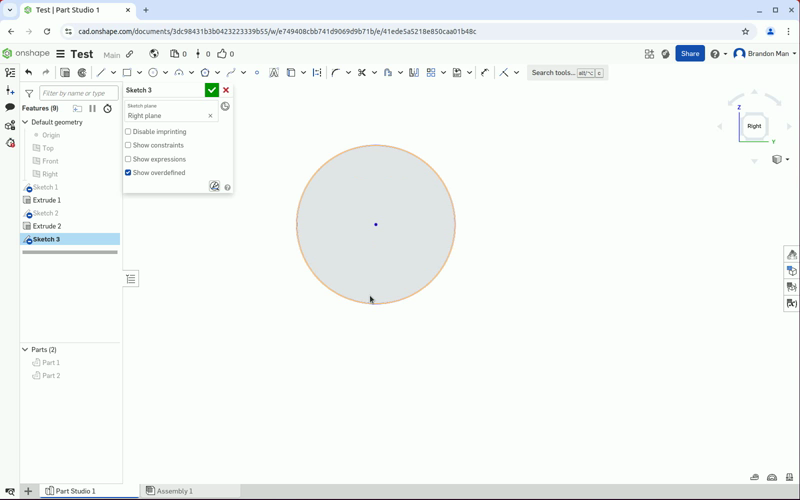
scroll(6)
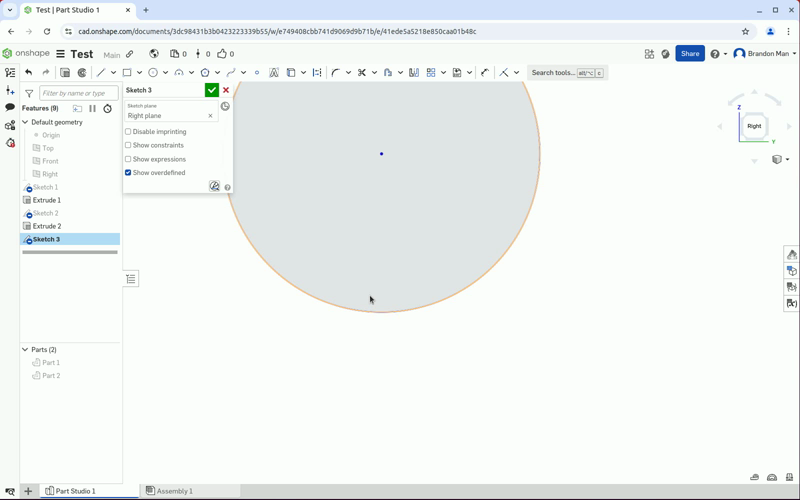
click(370, 295)
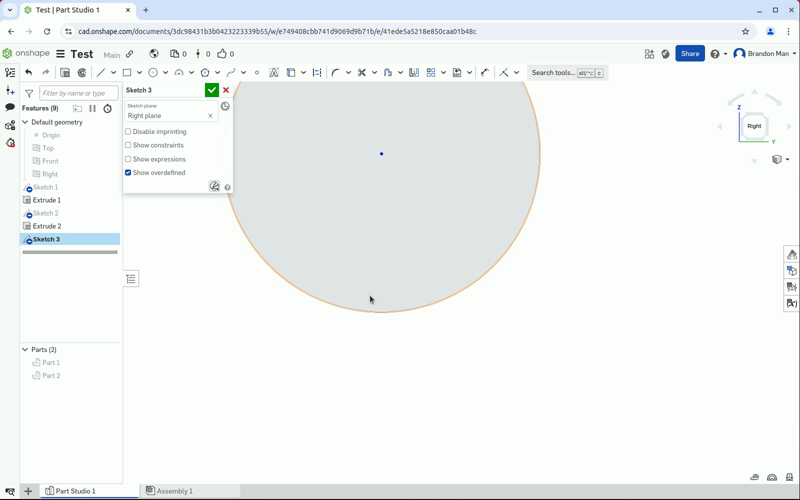
scroll(-6)
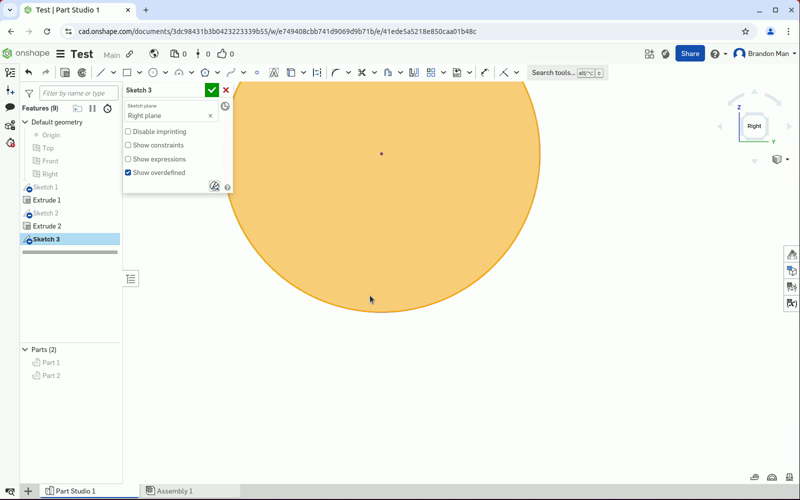
scroll(-6)
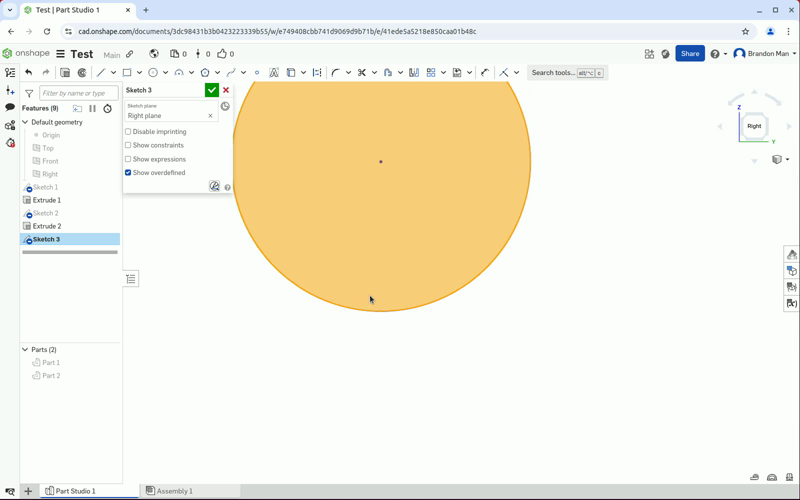
scroll(-6)
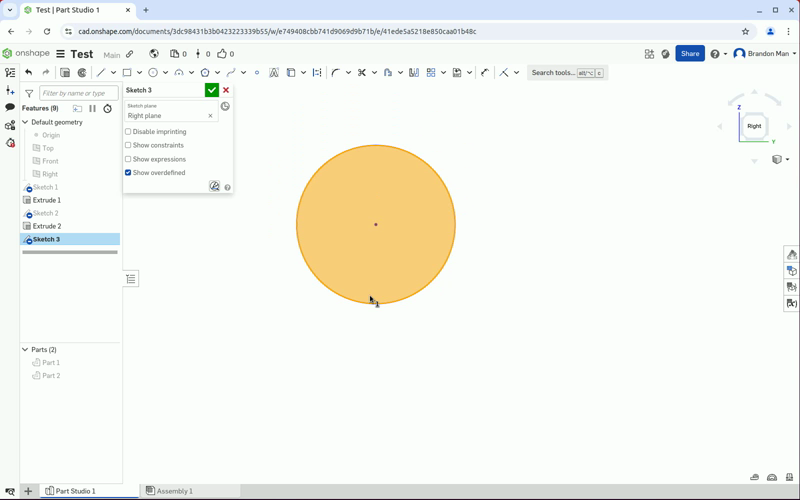
scroll(-6)
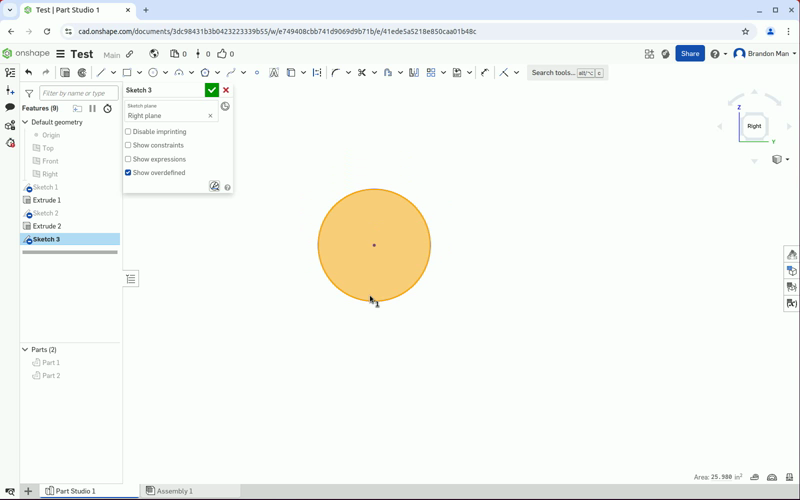
scroll(-6)
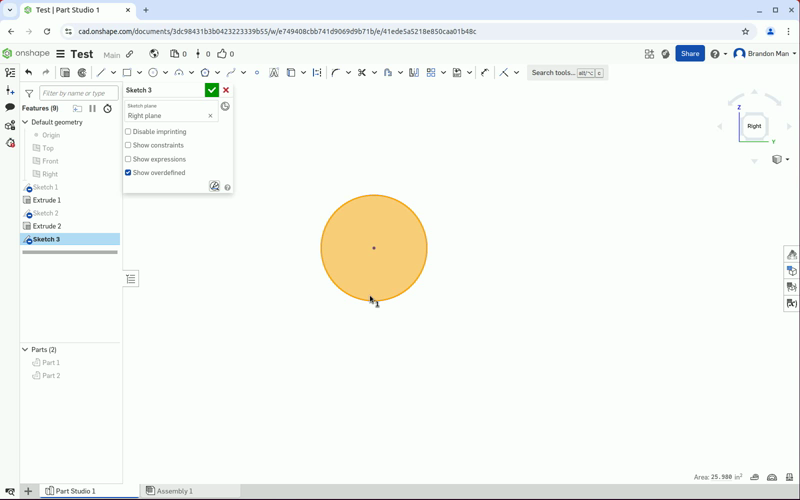
scroll(-6)
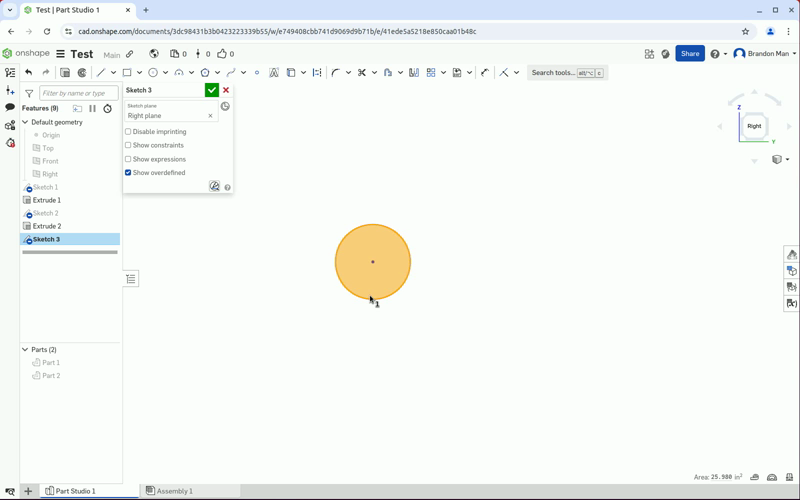
scroll(-6)
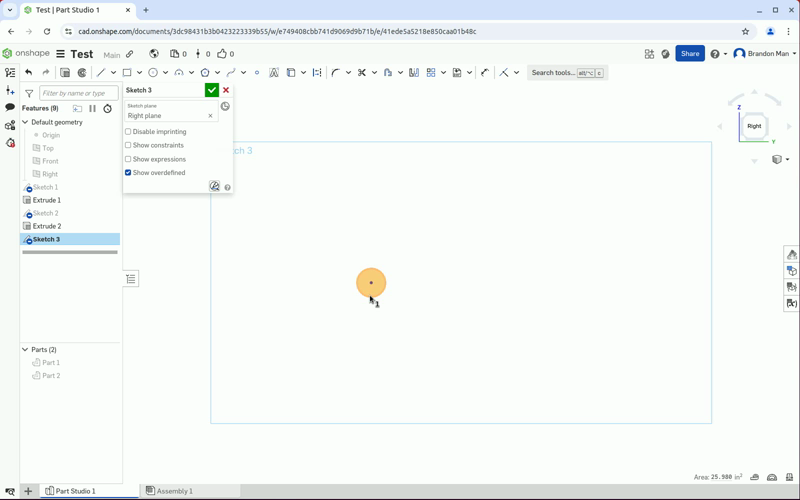
mouse_move(73, 352)
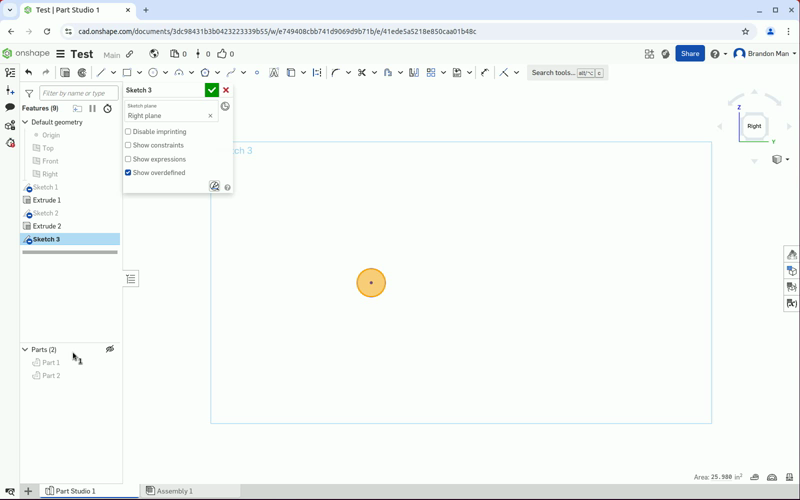
key(shift+y)
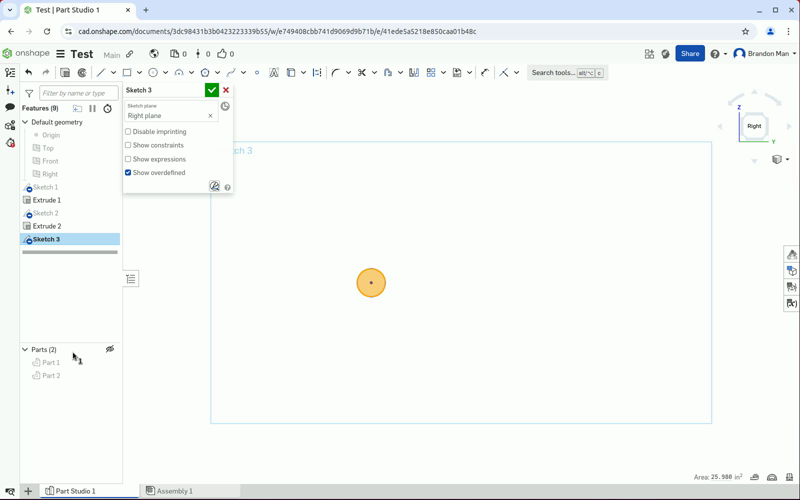
key(shift+e)
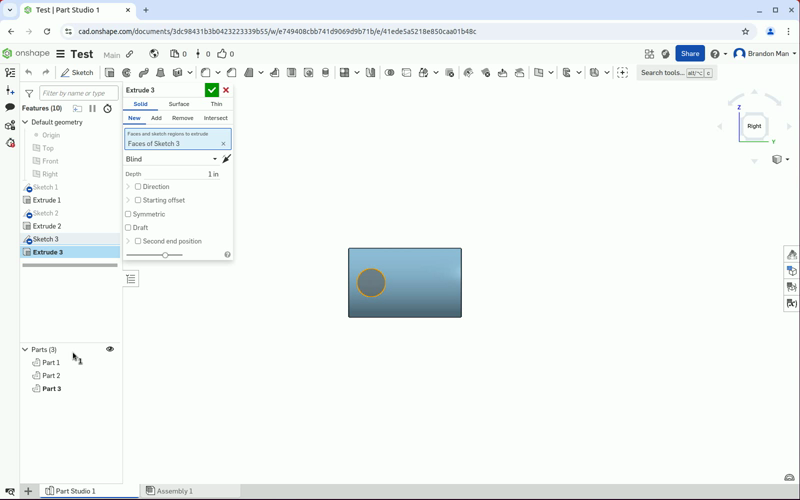
mouse_move(143, 106)
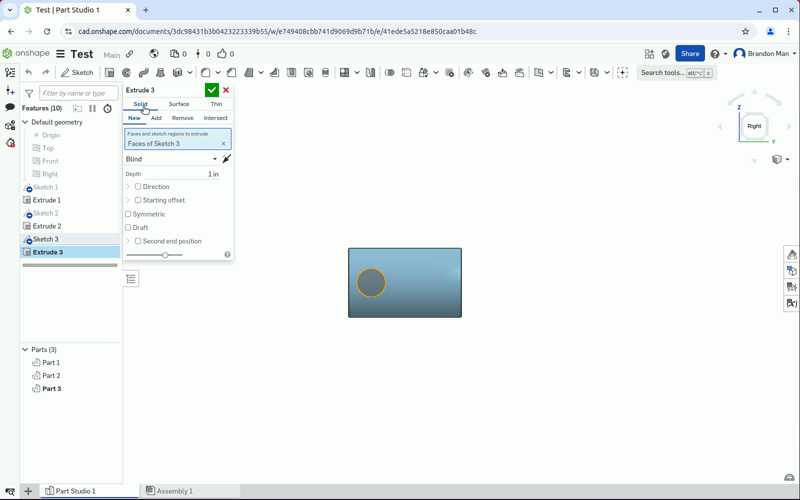
click(143, 106)
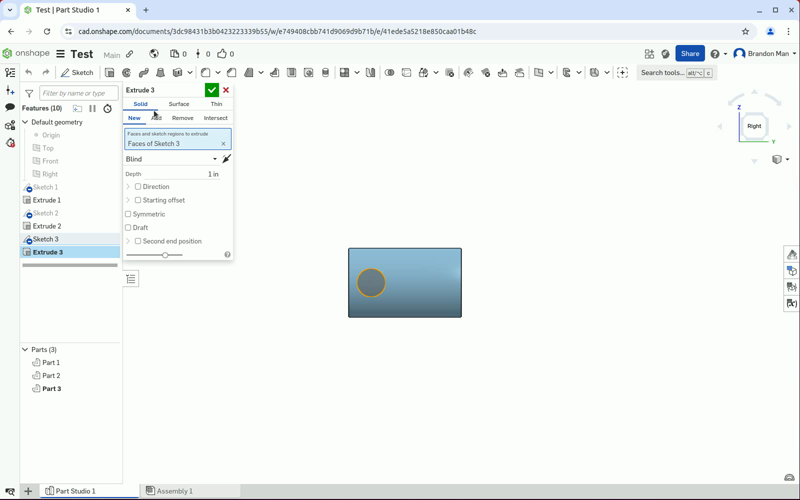
mouse_move(186, 120)
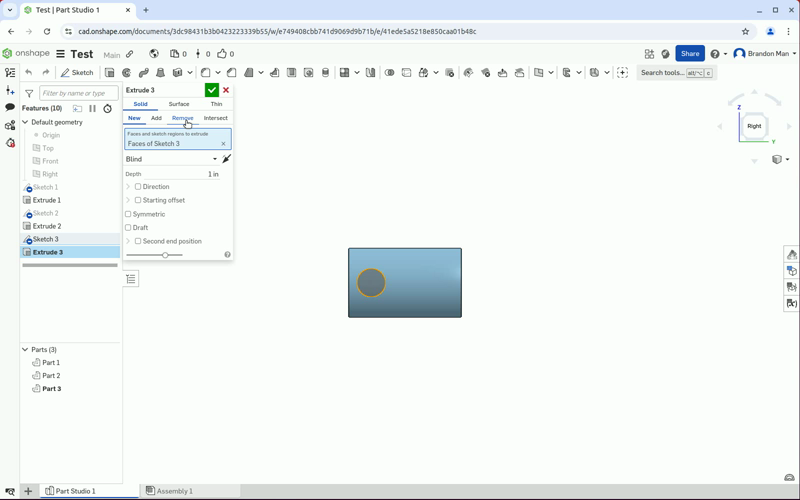
click(186, 120)
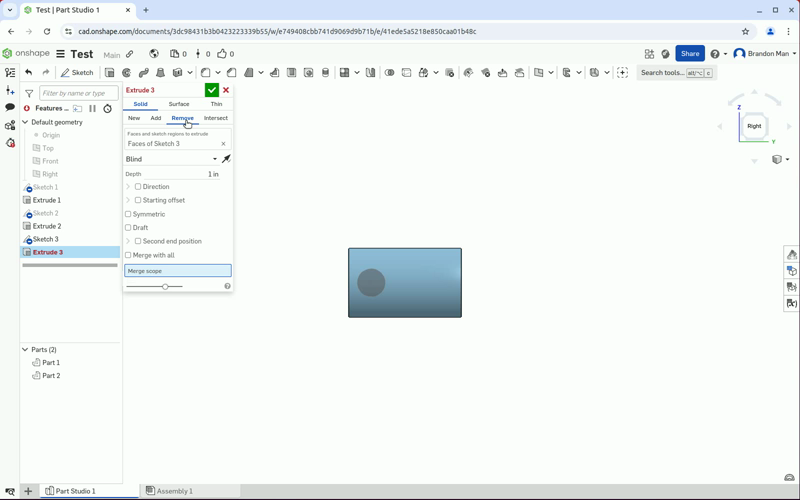
key(tab, 4)
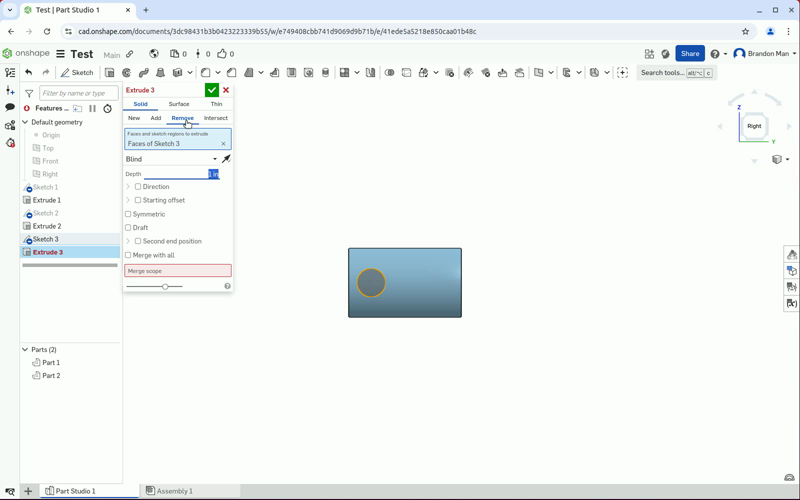
text(34.662)
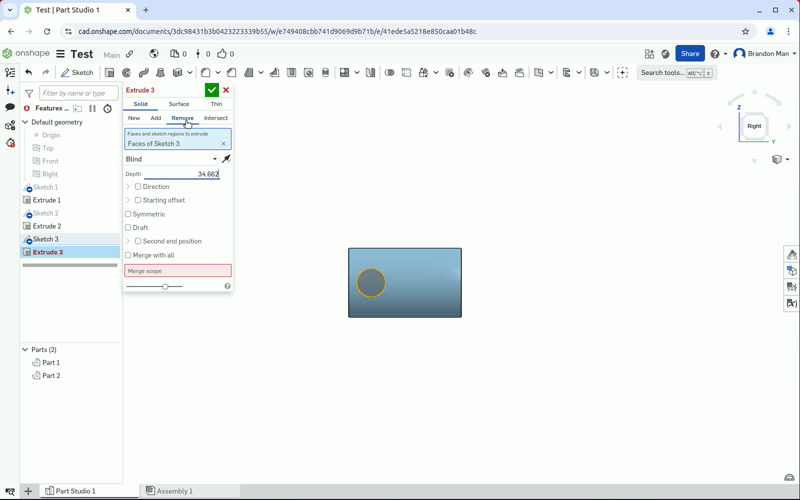
key(tab, 3)
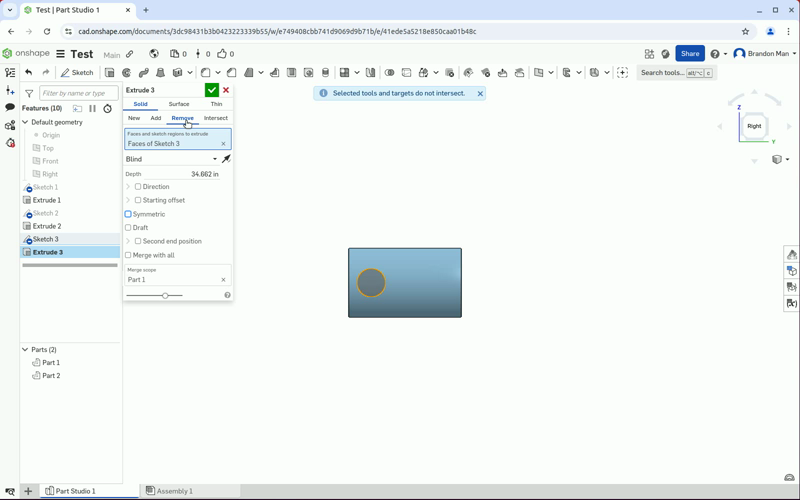
key(space)
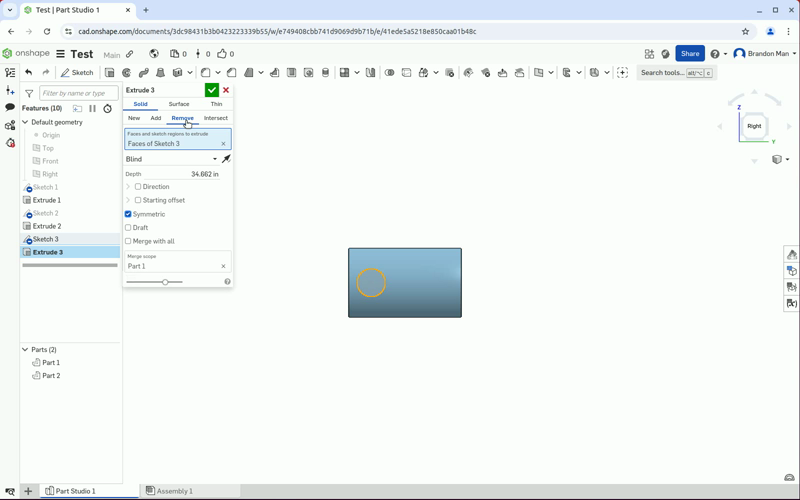
key(tab, 2)
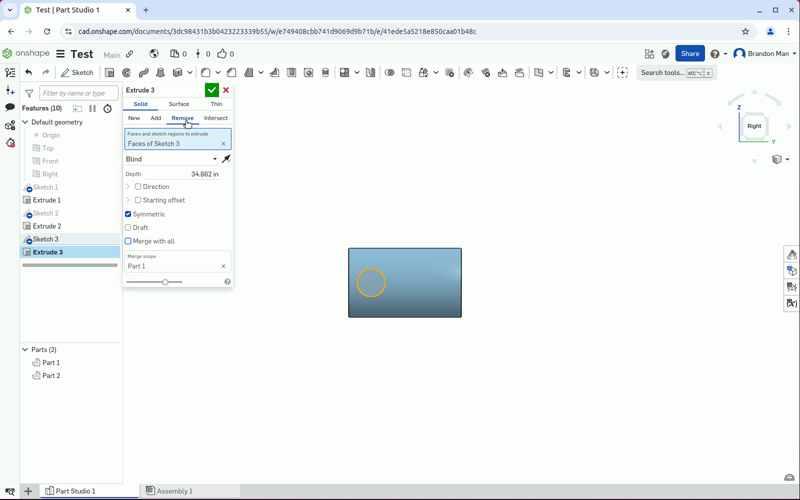
key(space)
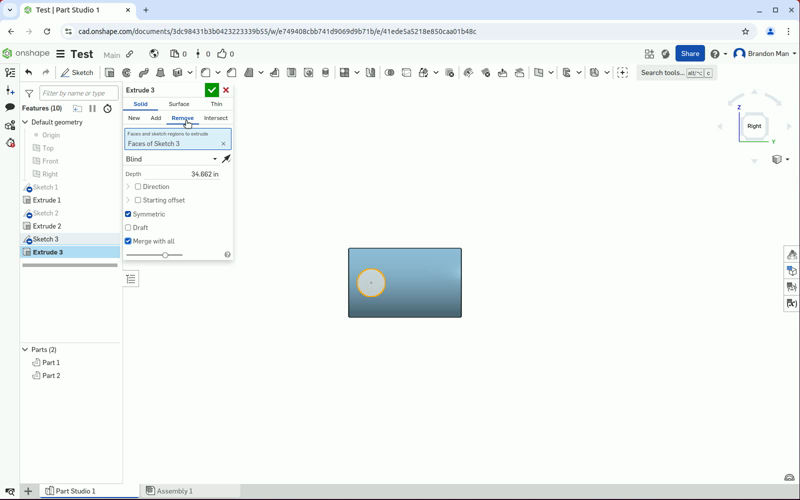
key(enter)
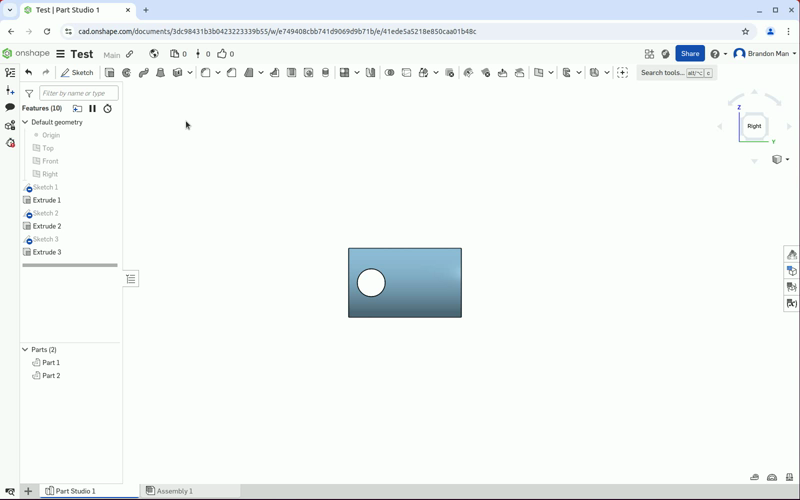
key(shift+h)
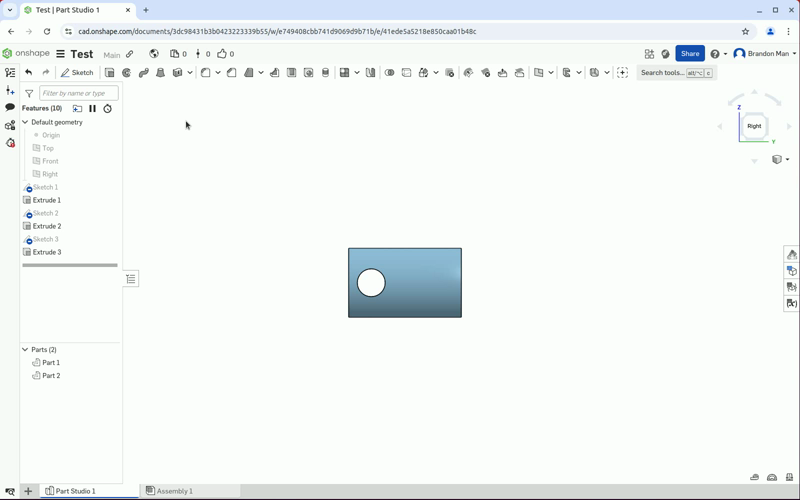
key(shift+h)
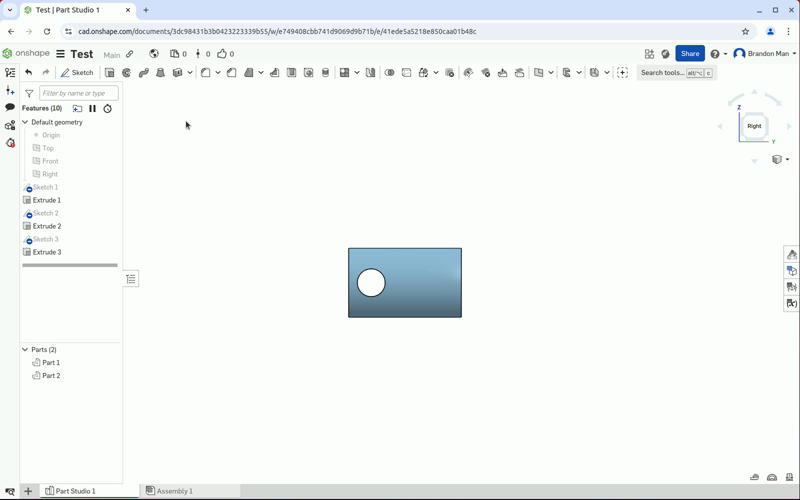
mouse_move(73, 189)
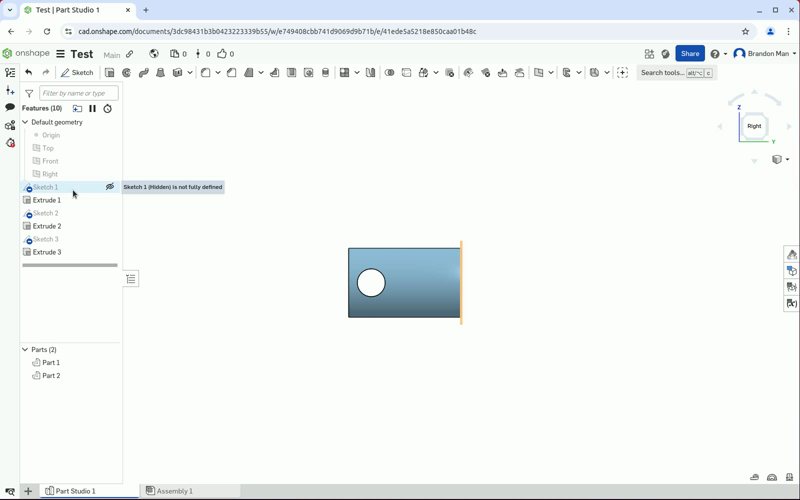
click(73, 189)
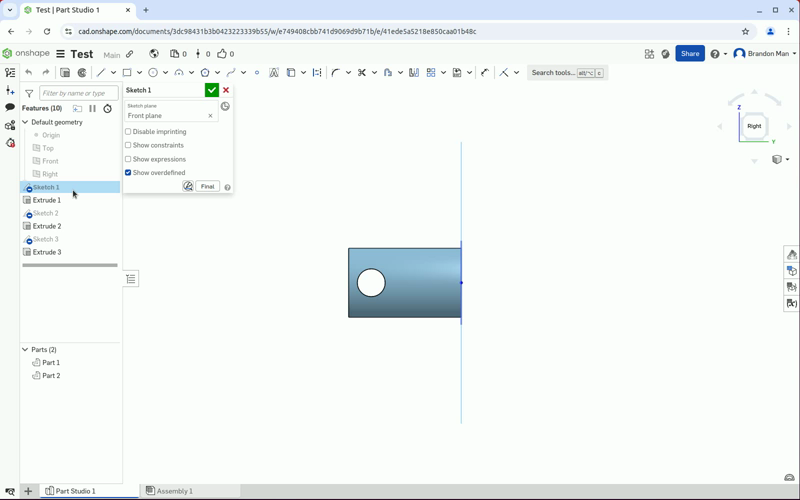
mouse_move(229, 92)
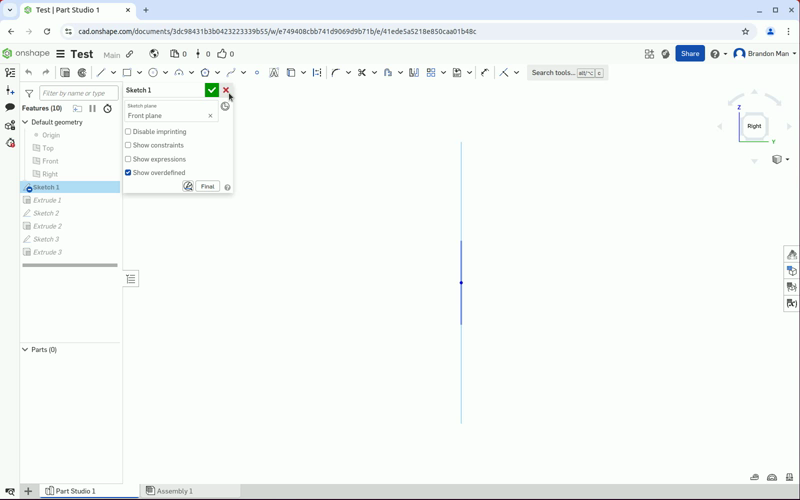
click(229, 92)
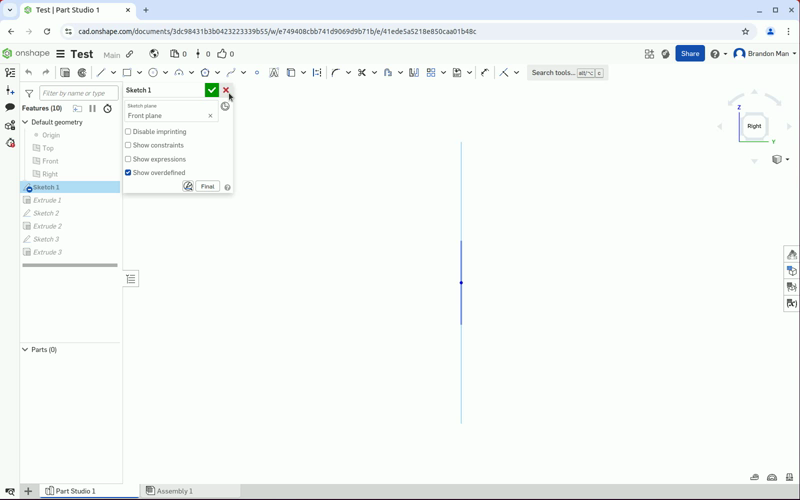
key(shift+s)
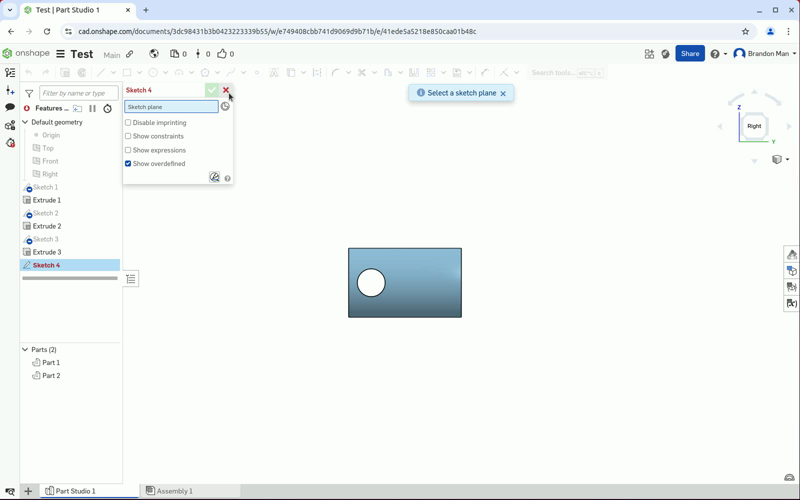
mouse_move(73, 176)
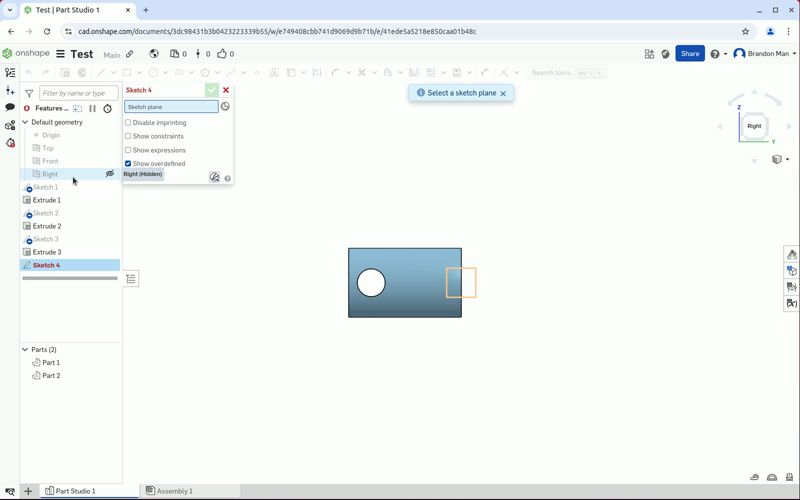
click(73, 176)
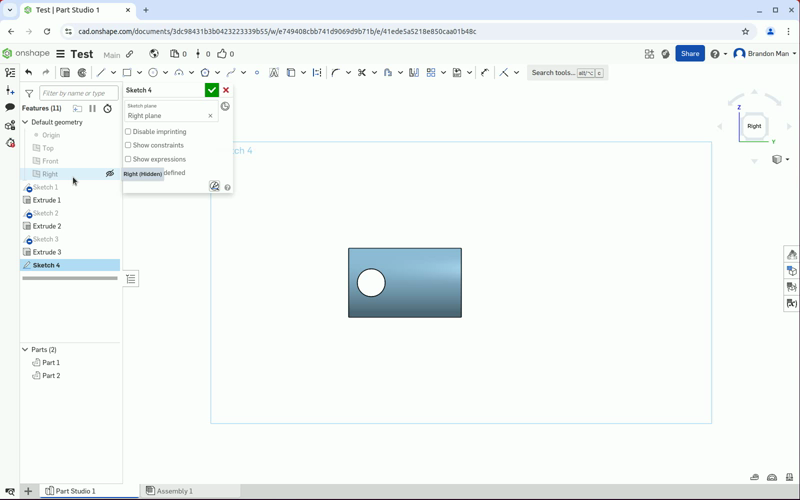
mouse_move(73, 352)
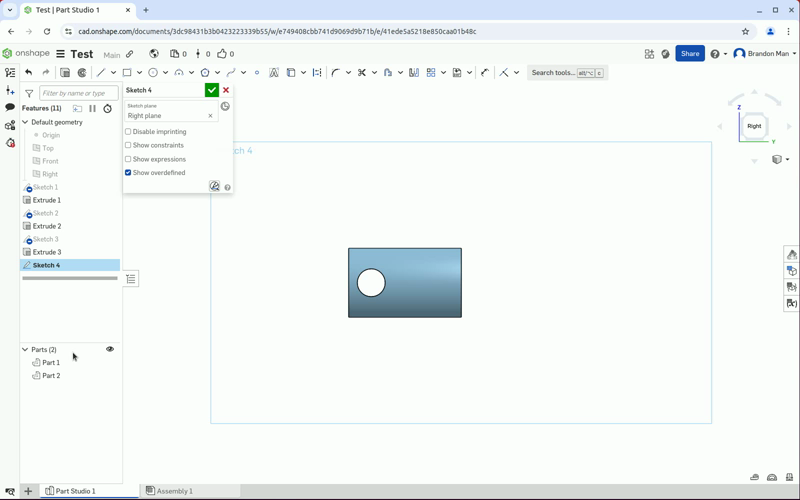
key(y)
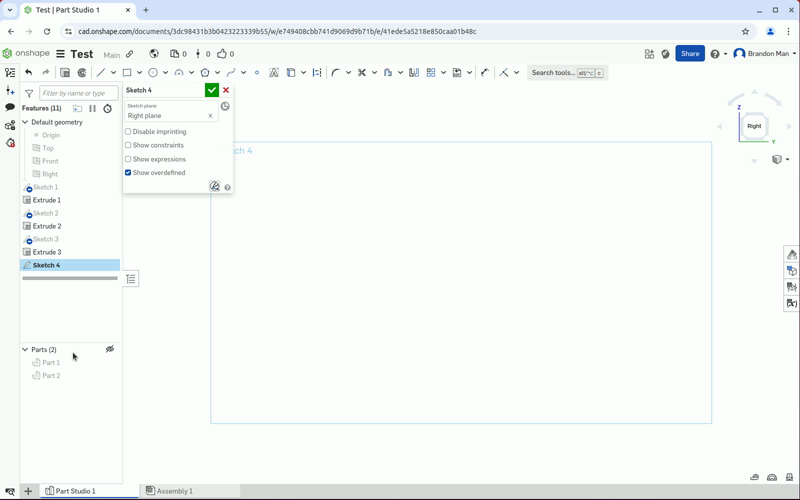
key(l)
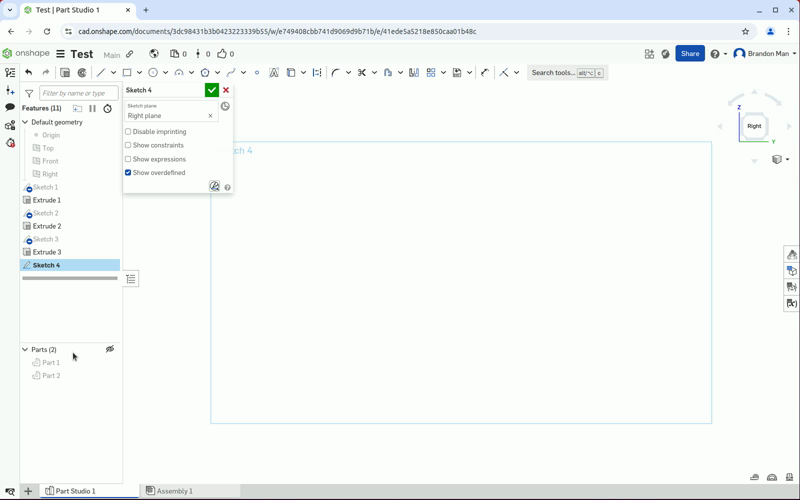
key_down(shift)
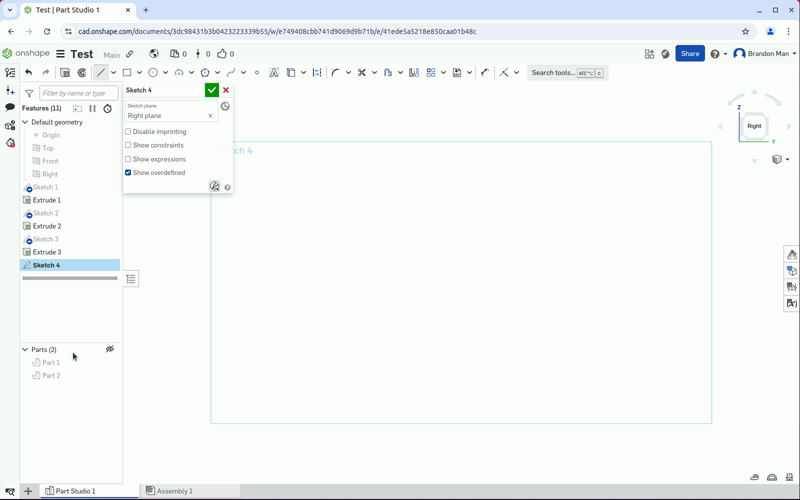
mouse_move(324, 327)
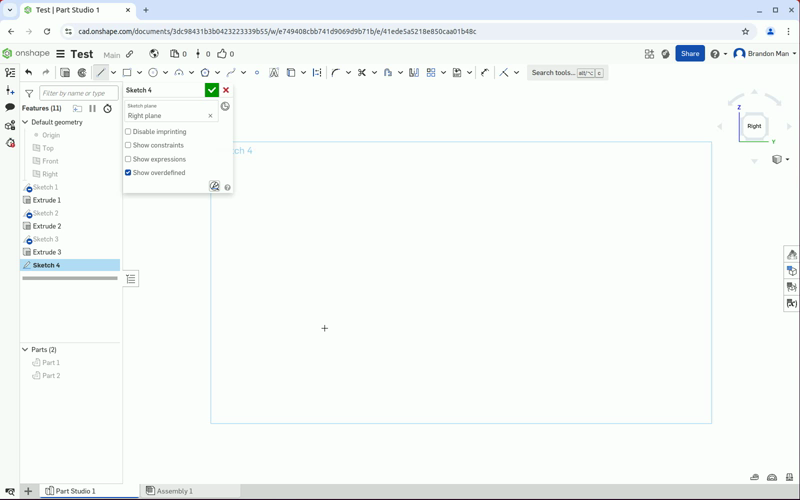
click(324, 327)
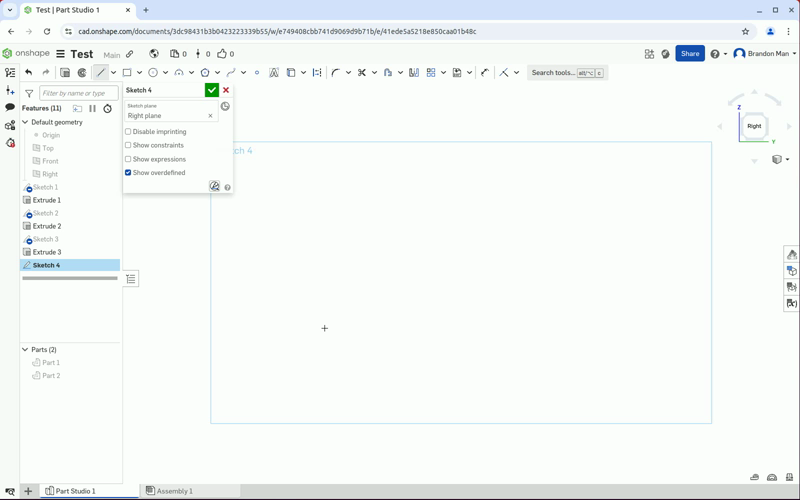
key_up(shift)
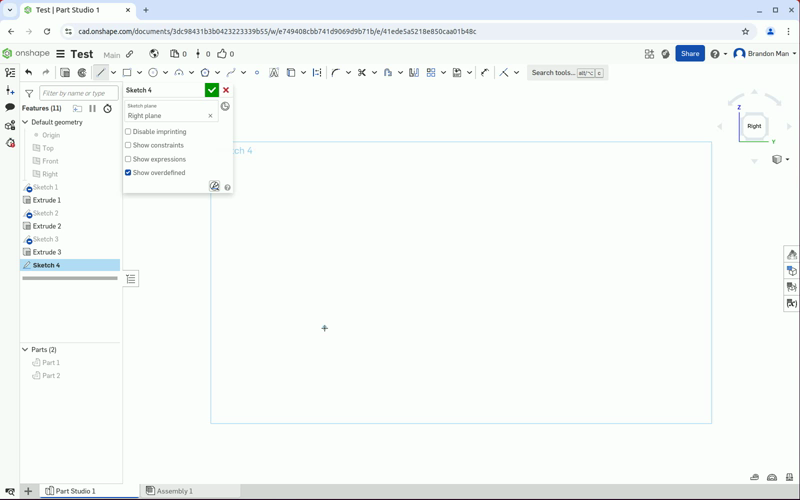
key_down(shift)
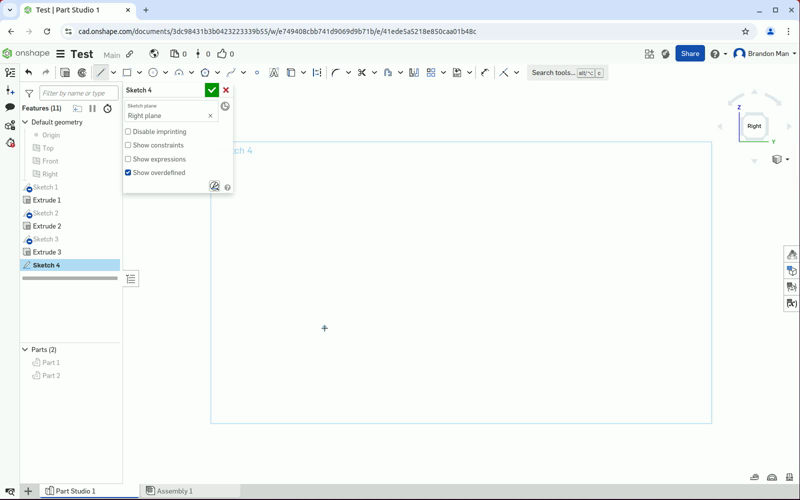
mouse_move(419, 345)
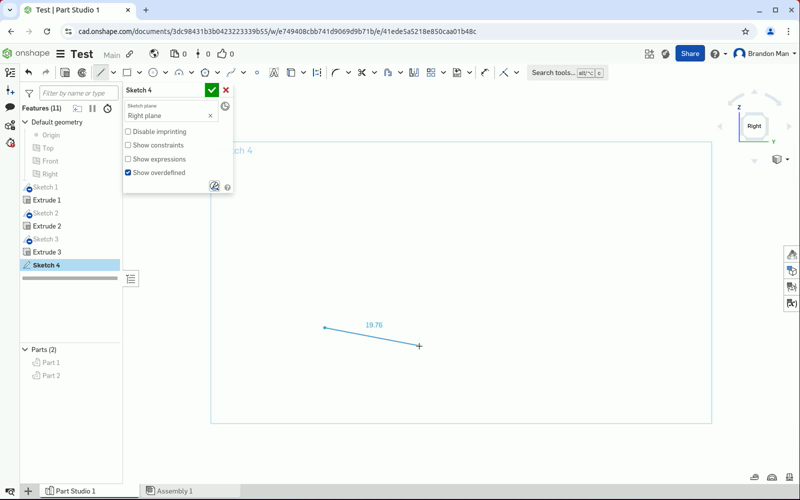
click(419, 345)
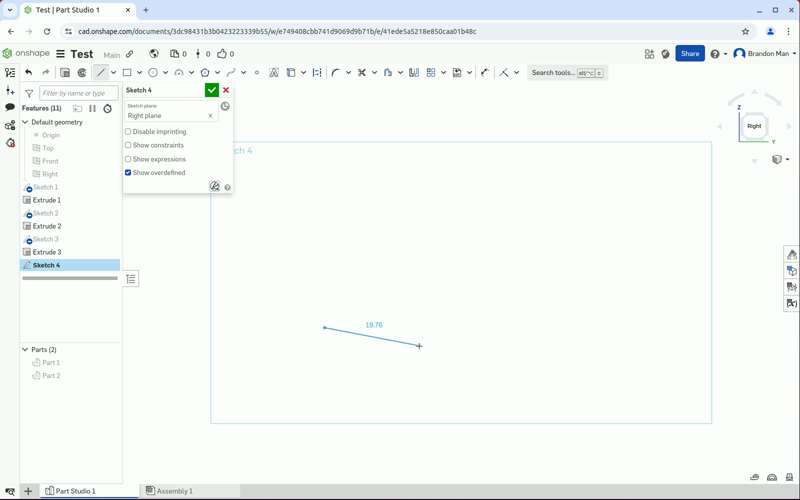
key_up(shift)
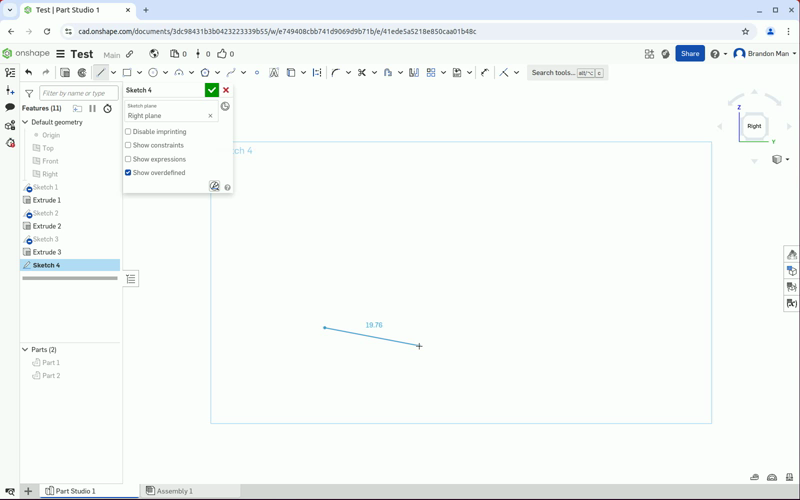
key_down(shift)
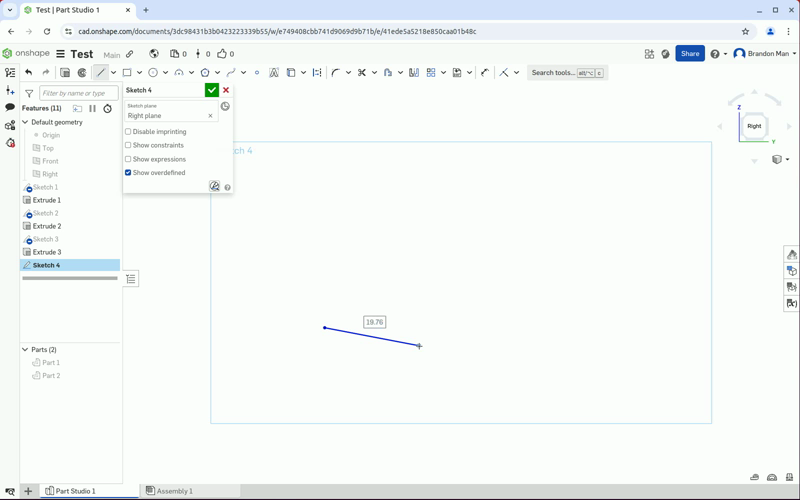
mouse_move(449, 345)
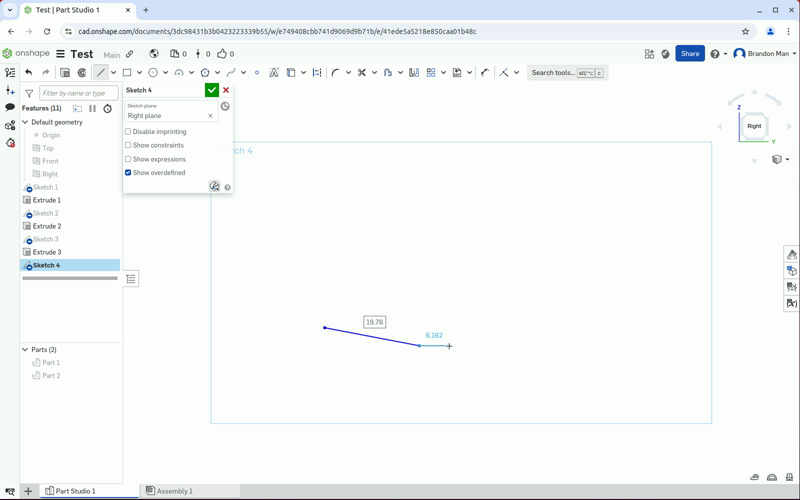
mouse_move(433, 317)
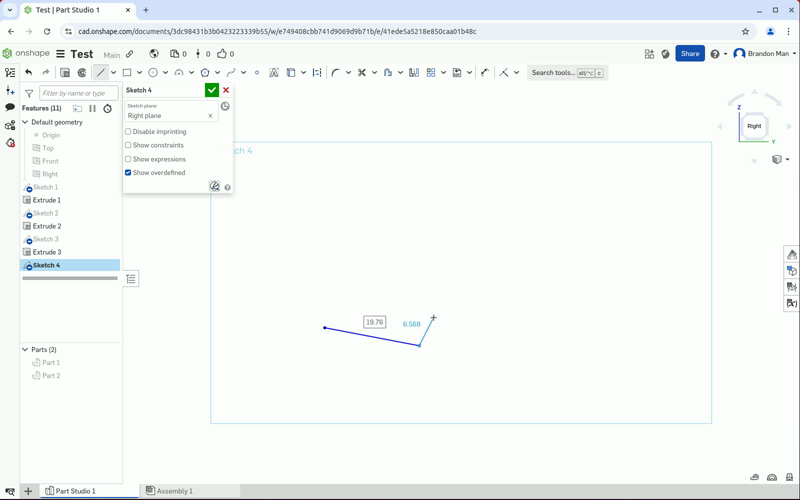
click(433, 317)
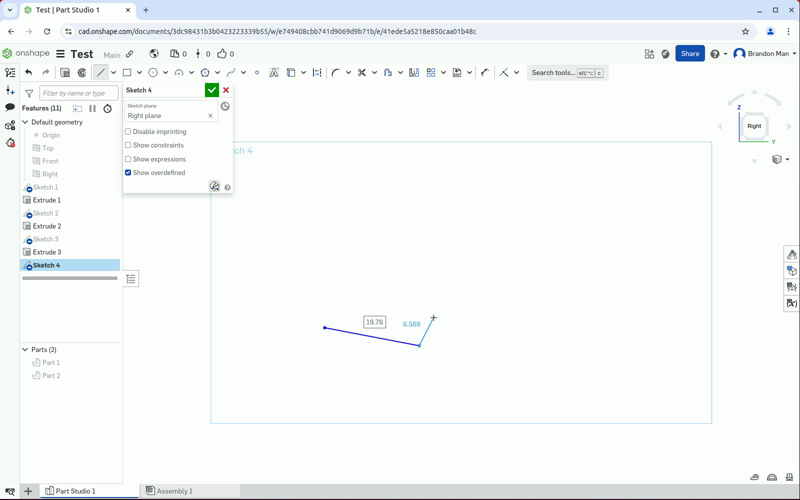
key_up(shift)
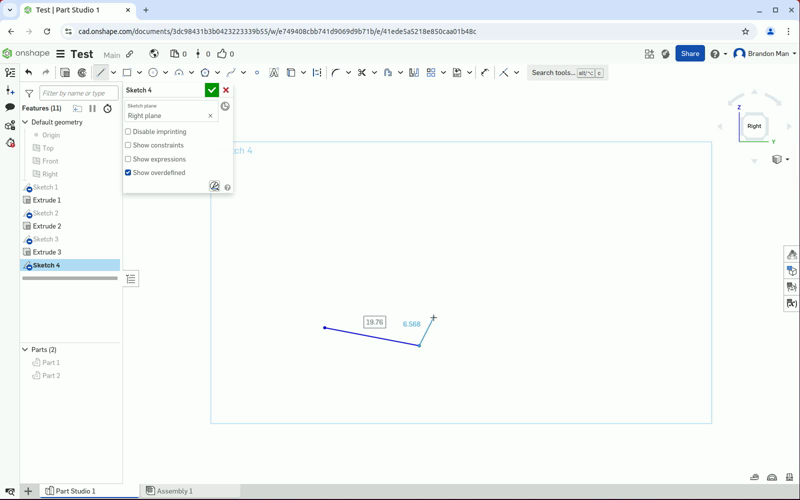
key_down(shift)
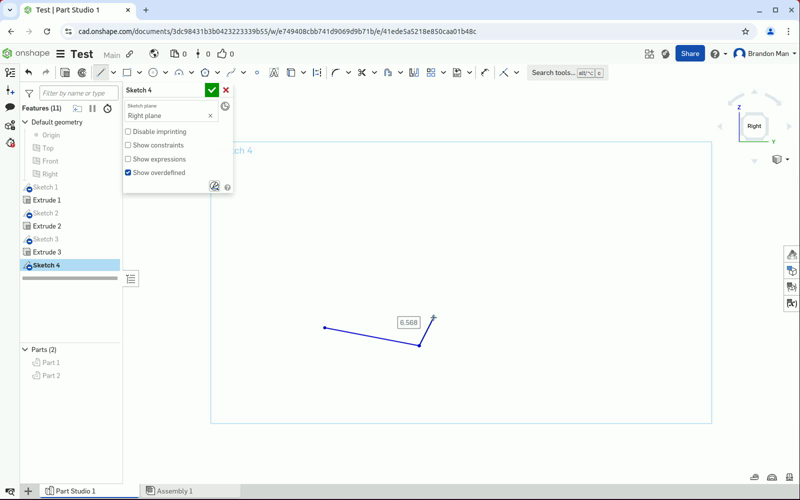
mouse_move(463, 317)
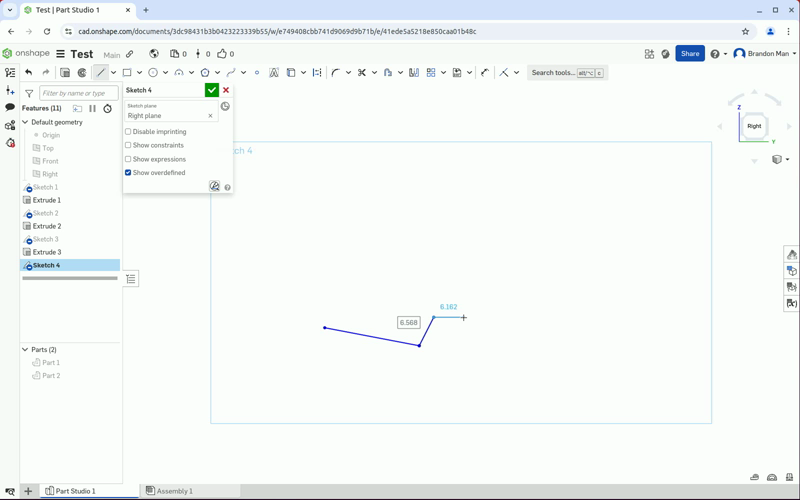
mouse_move(421, 303)
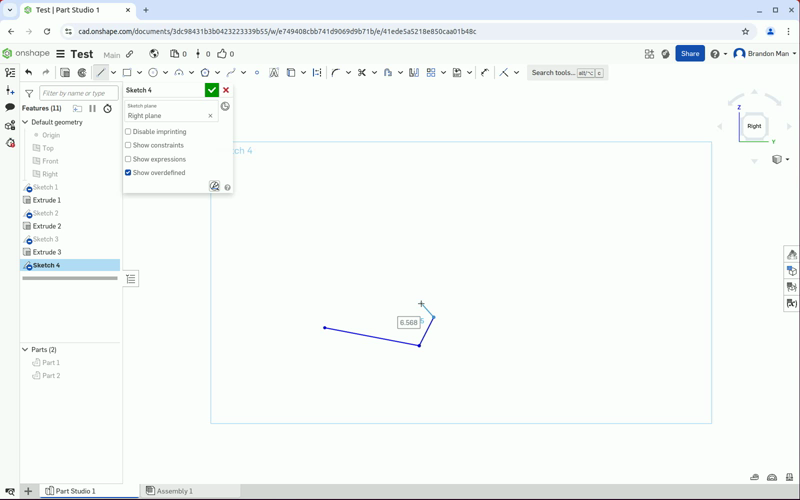
click(421, 303)
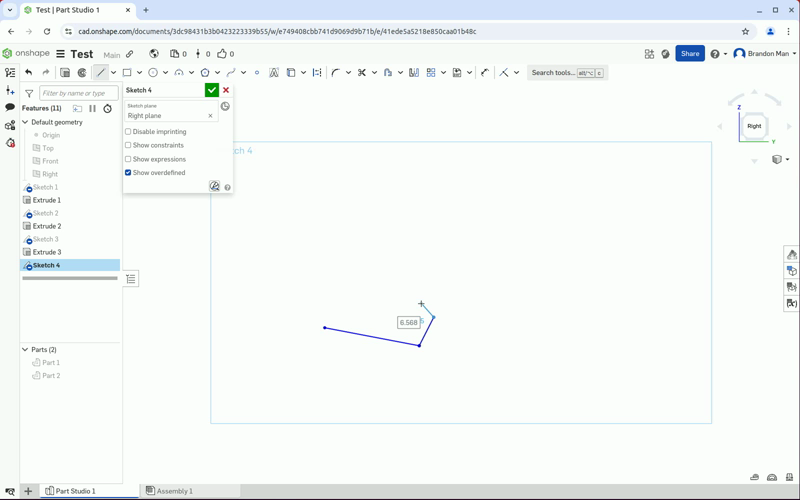
key_up(shift)
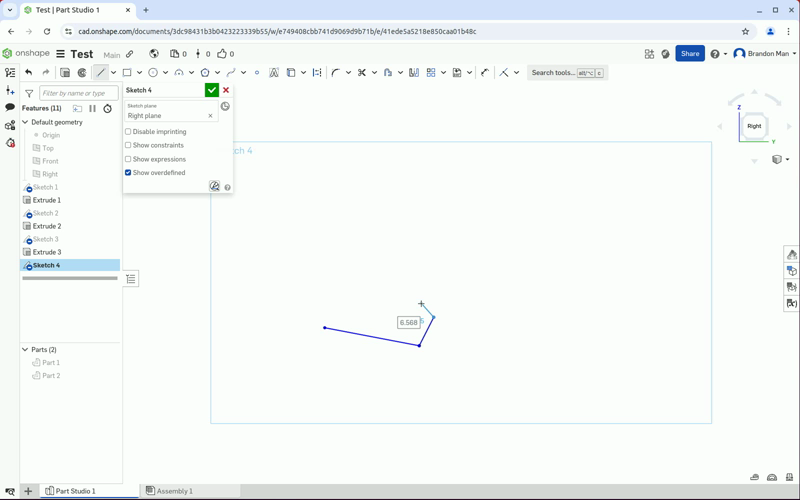
key_down(shift)
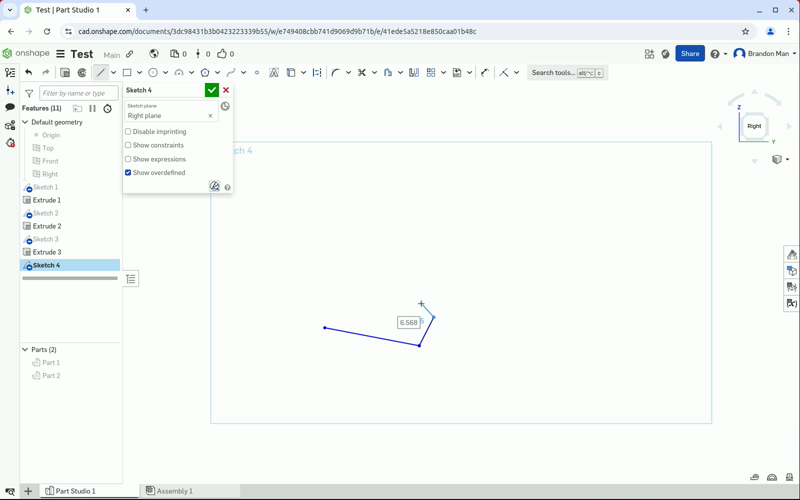
mouse_move(338, 303)
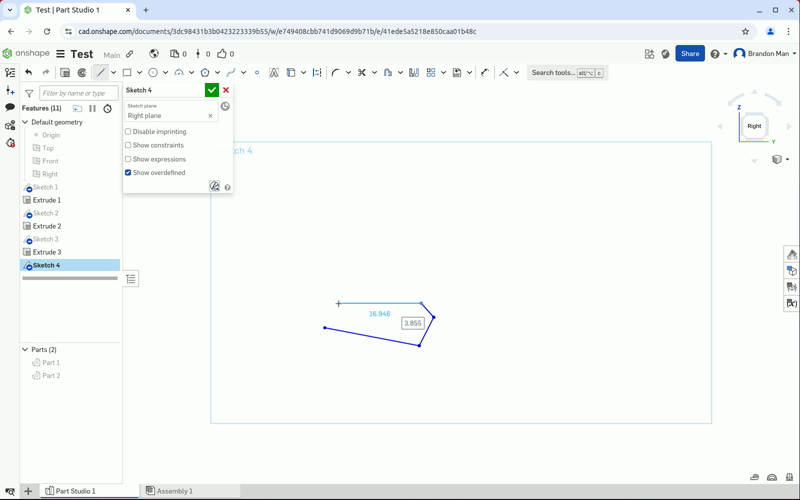
click(338, 303)
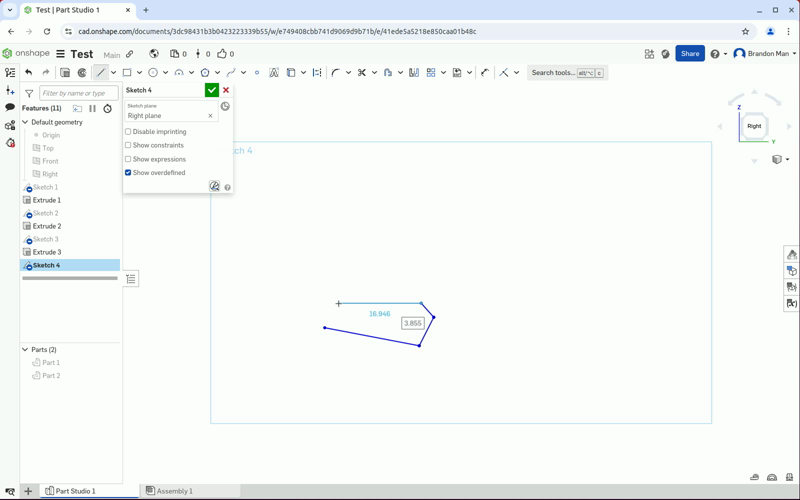
key_up(shift)
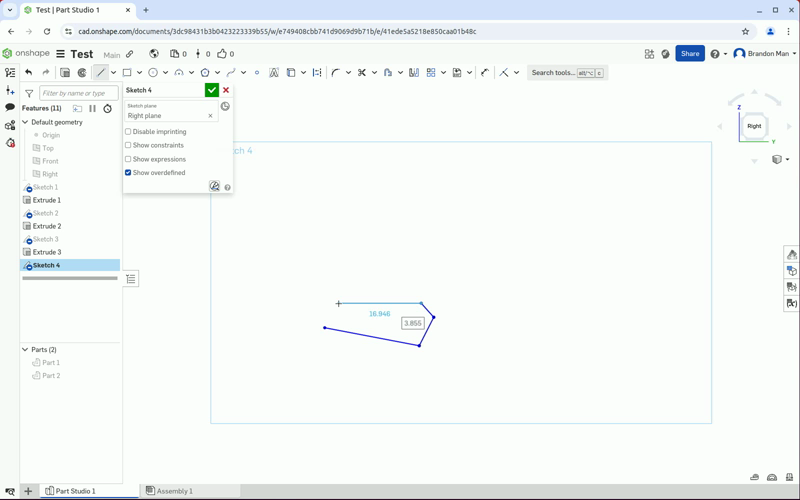
mouse_move(368, 303)
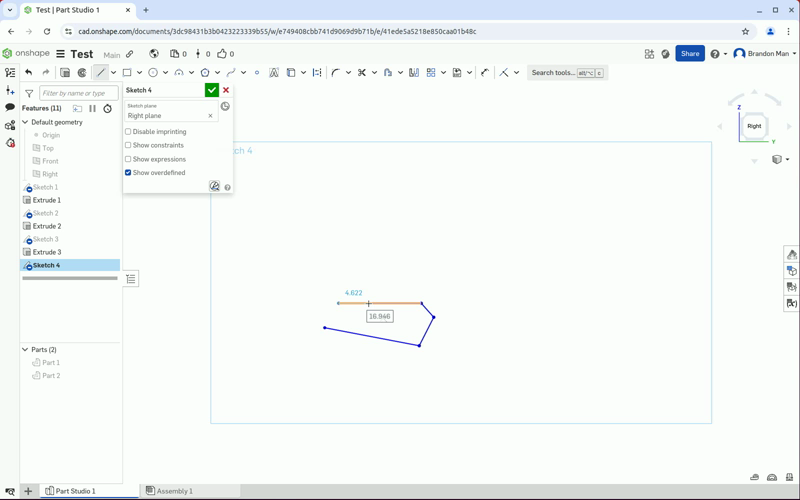
key_down(shift)
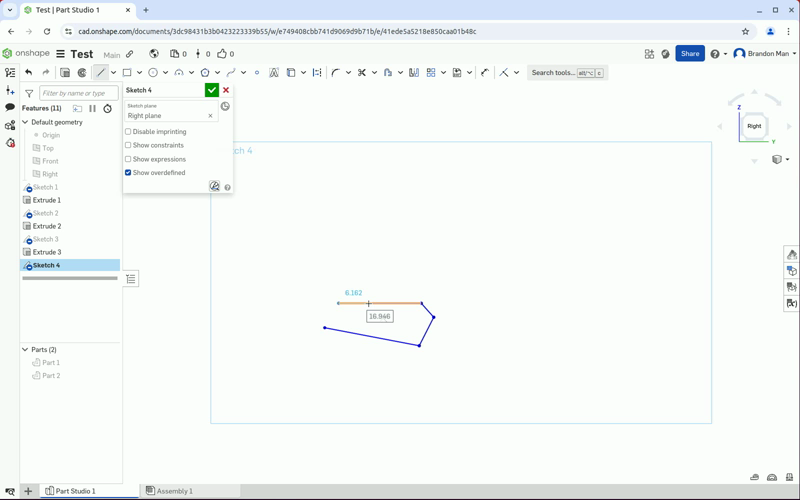
mouse_move(324, 327)
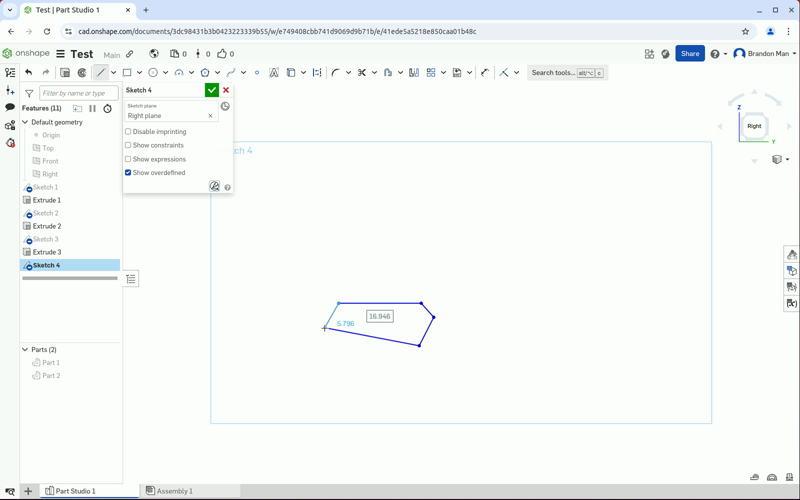
key_up(shift)
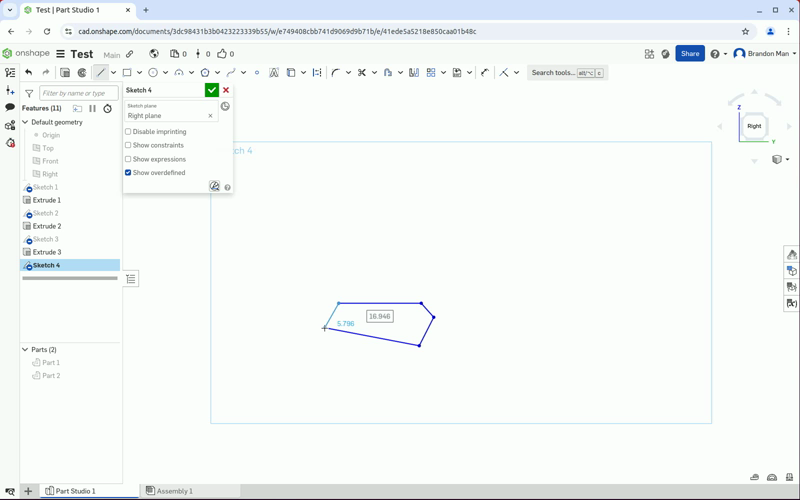
click(324, 327)
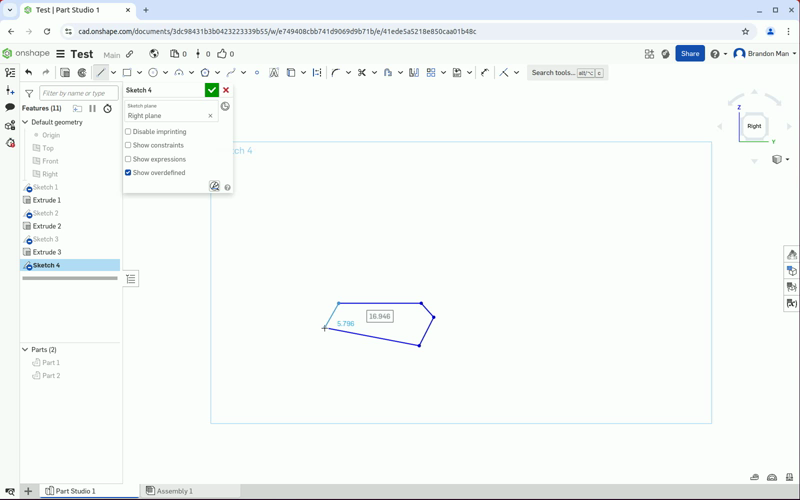
key(esc)
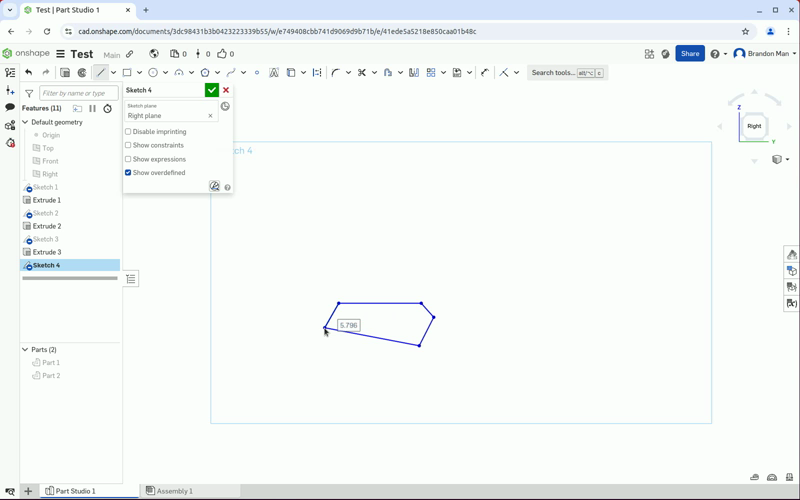
mouse_move(389, 336)
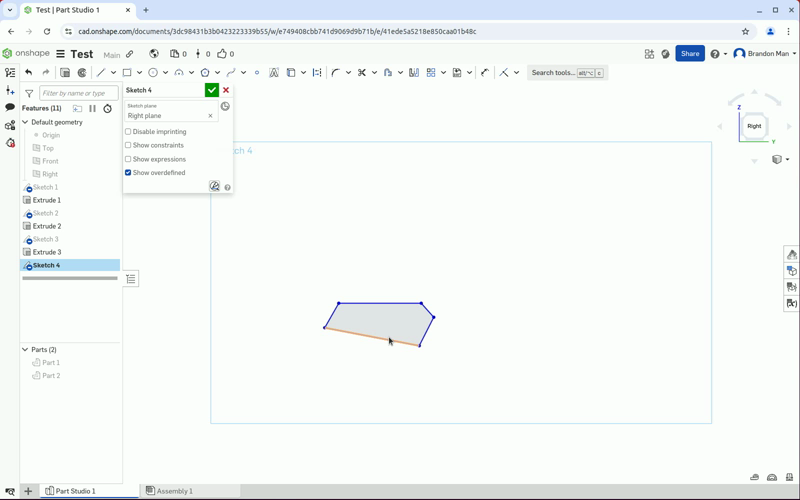
click(389, 336)
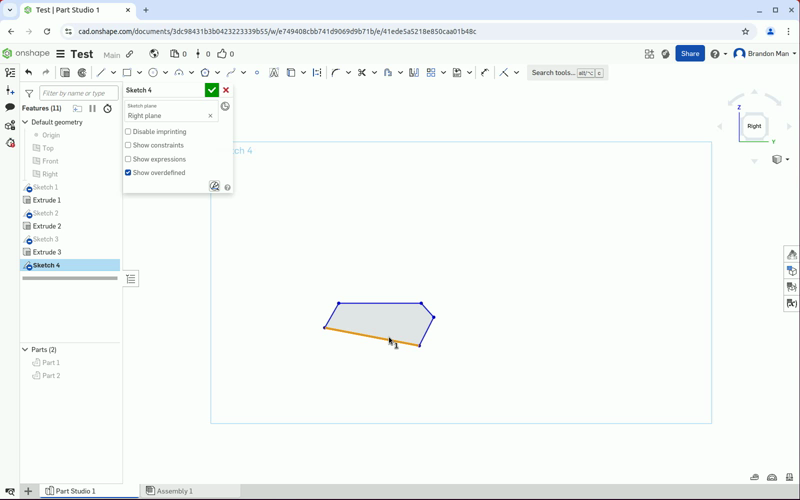
mouse_move(73, 352)
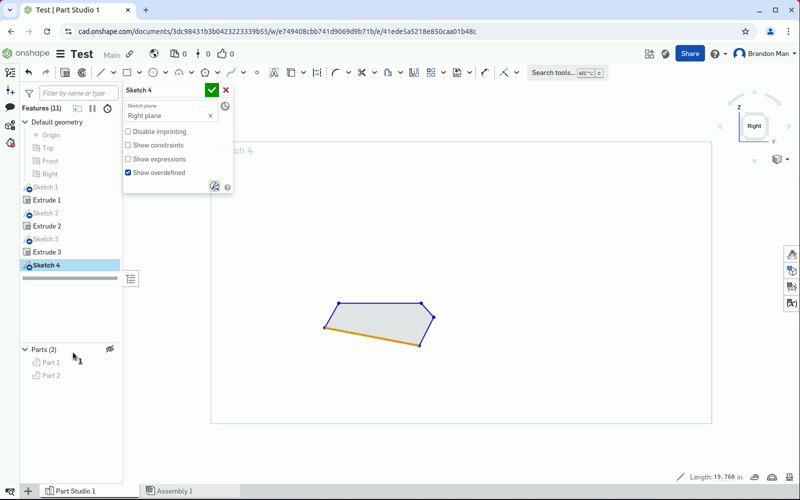
key(shift+y)
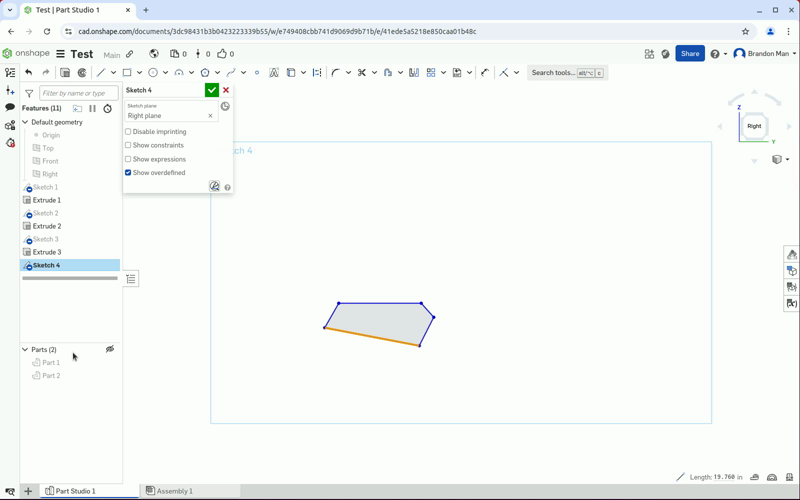
key(shift+e)
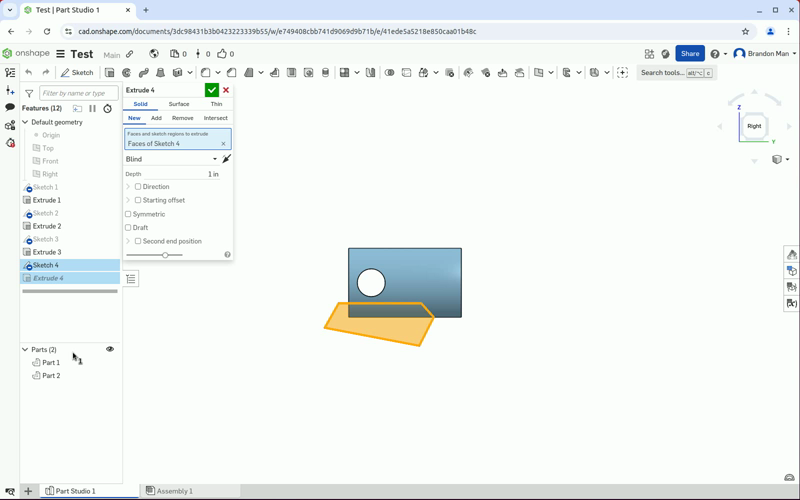
mouse_move(143, 106)
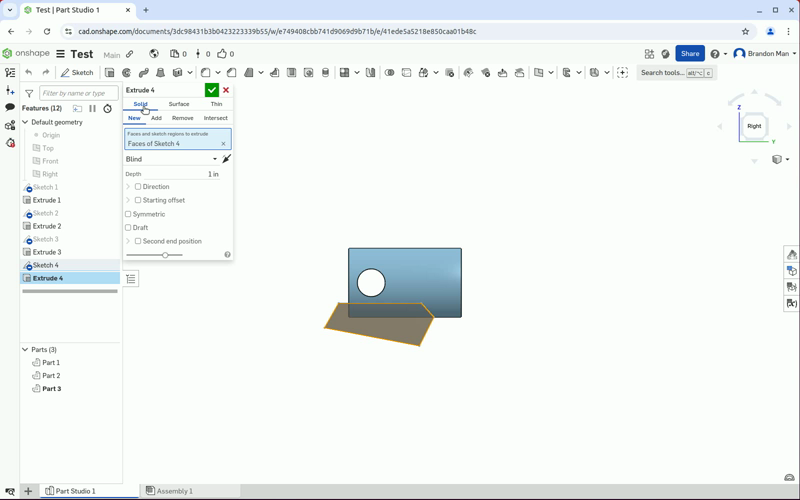
click(143, 106)
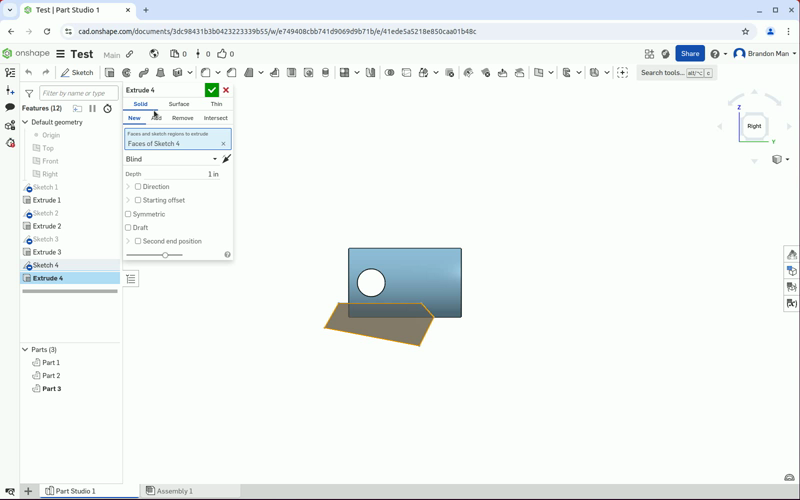
mouse_move(186, 120)
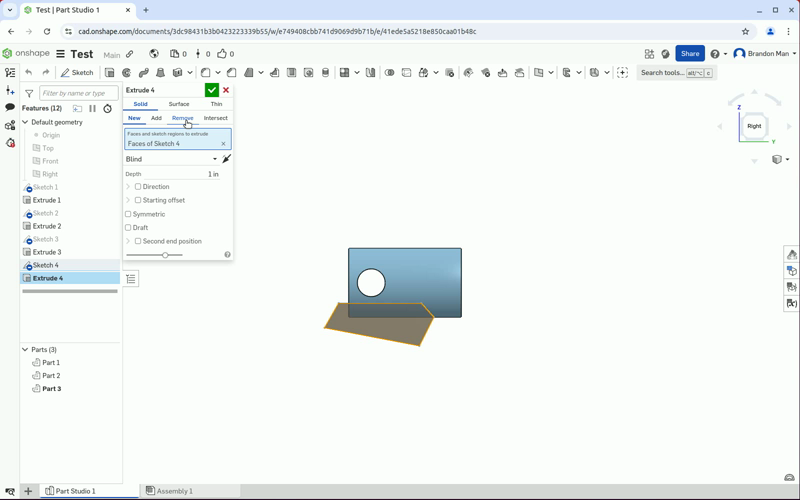
click(186, 120)
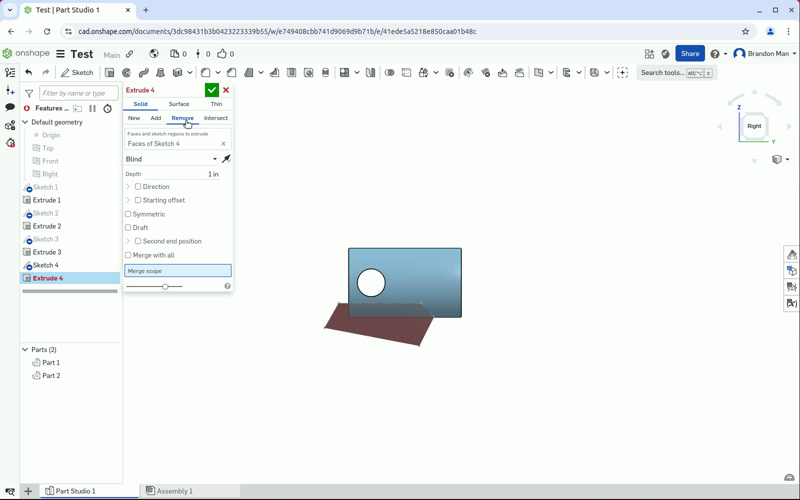
key(tab, 4)
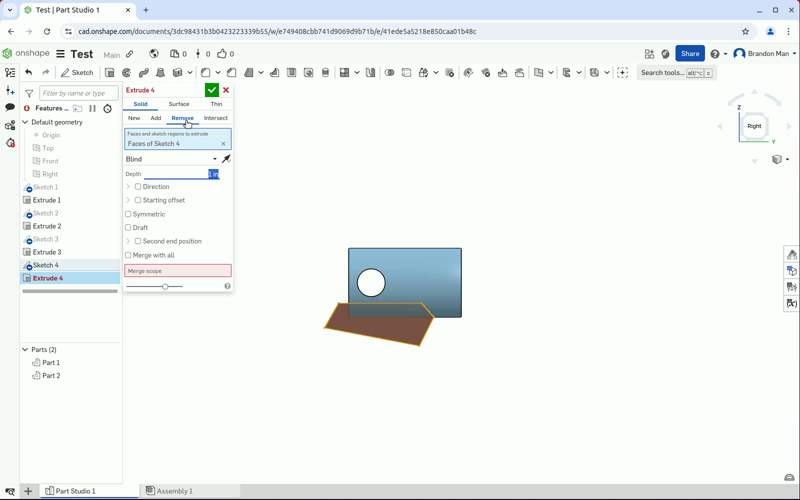
text(34.662)
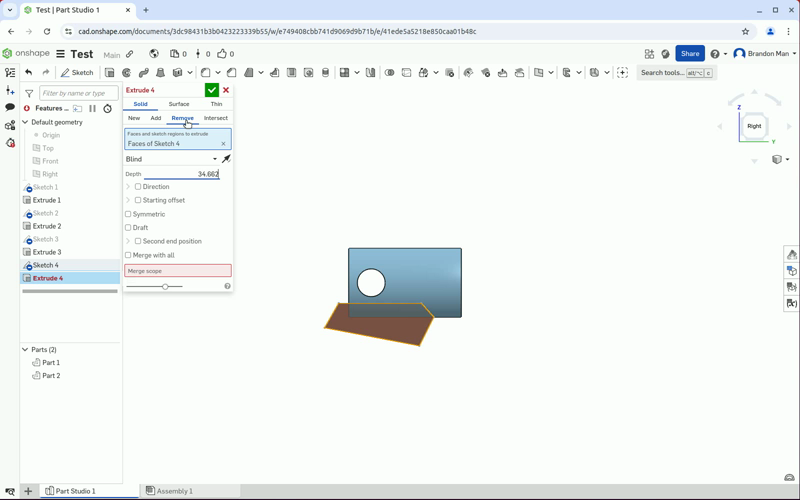
key(tab, 3)
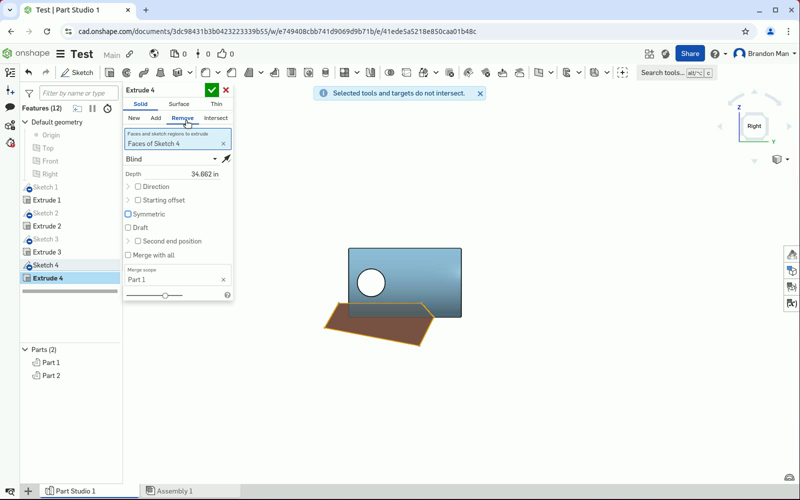
key(space)
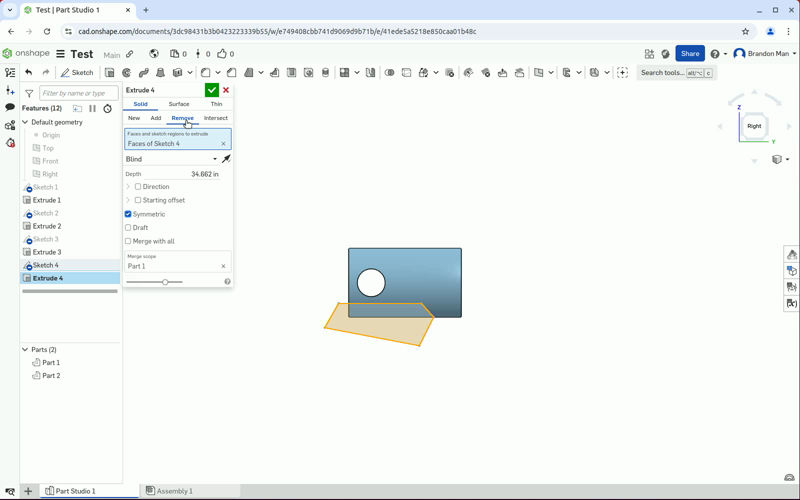
key(tab, 2)
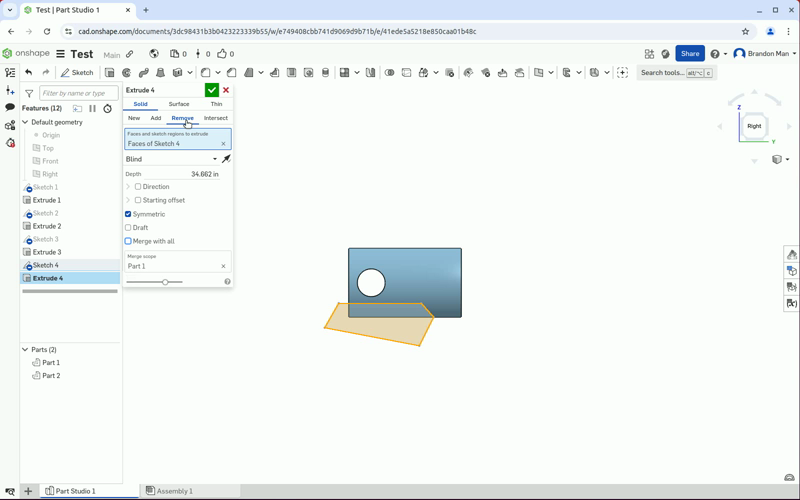
key(space)
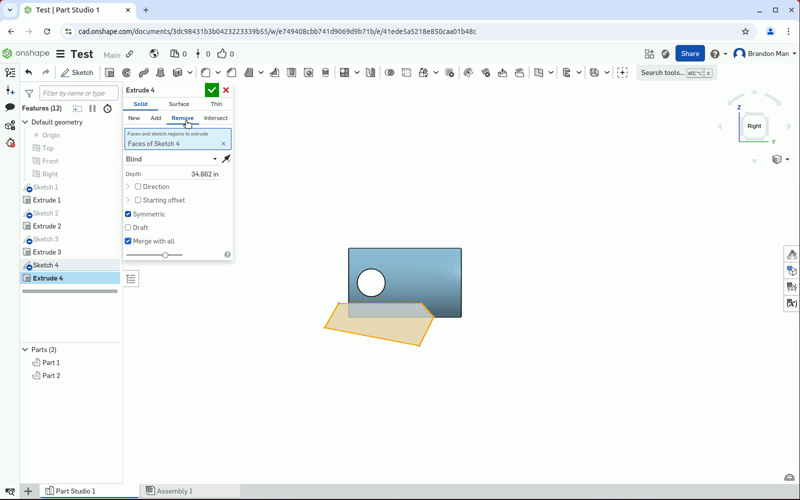
key(enter)
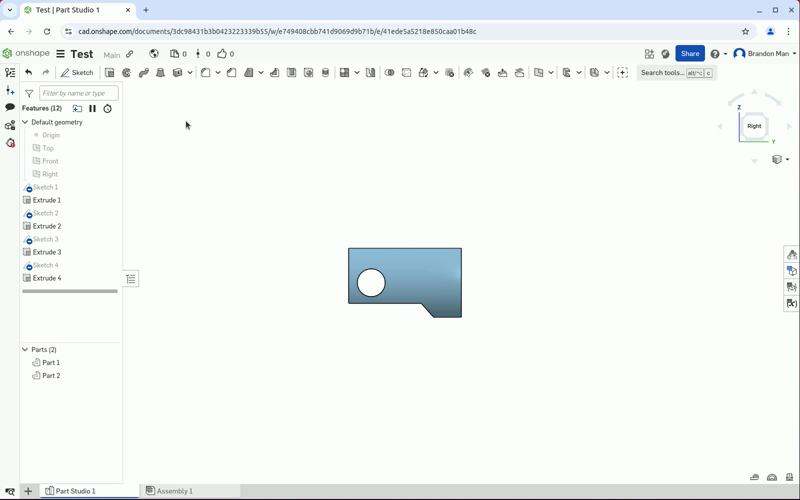
key(shift+h)
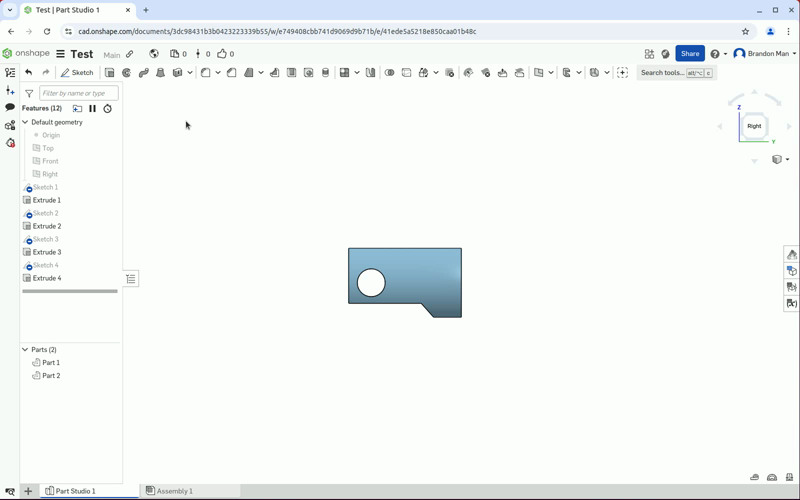
key(shift+h)
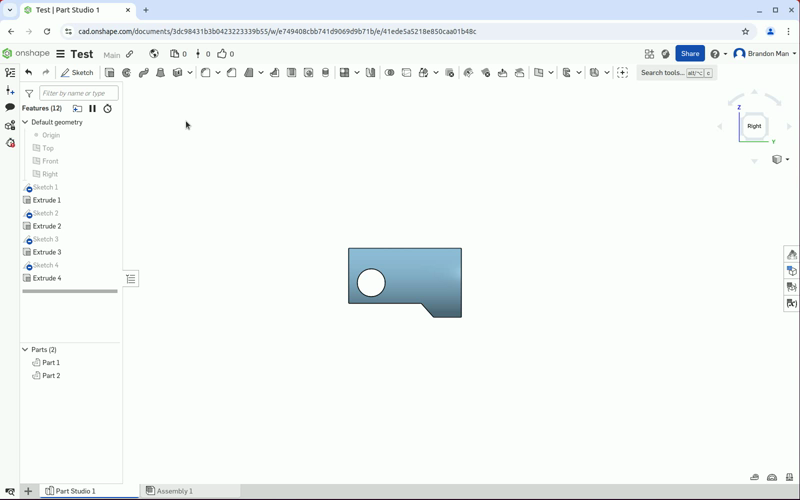
mouse_move(73, 189)
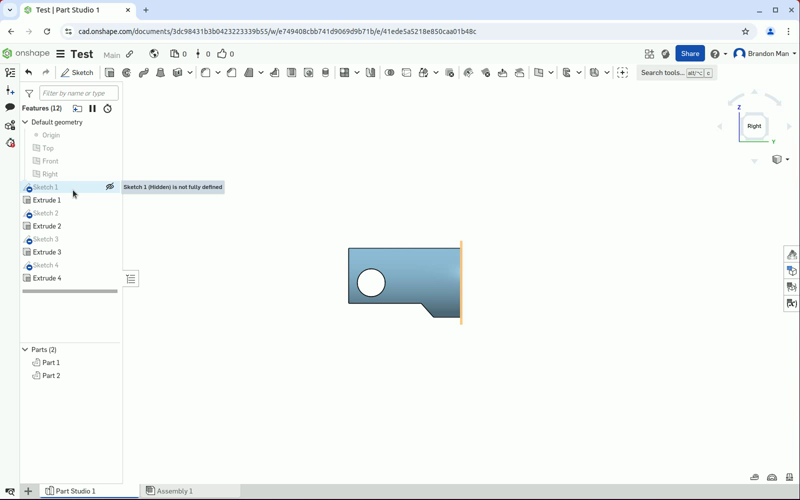
click(73, 189)
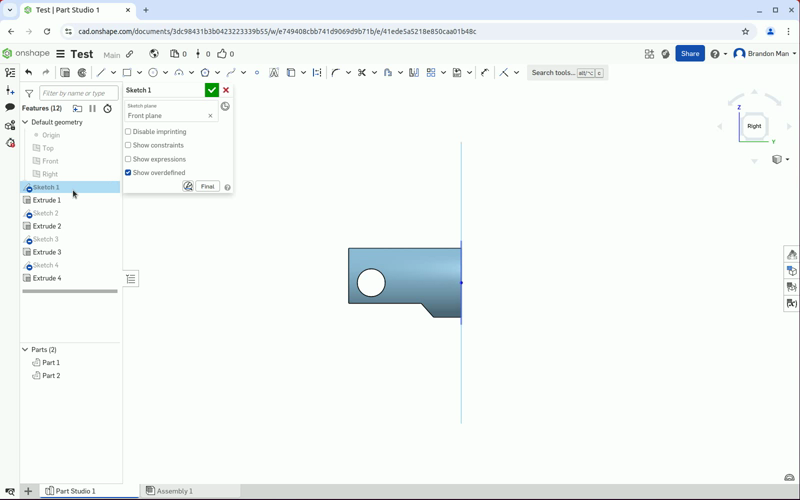
mouse_move(229, 92)
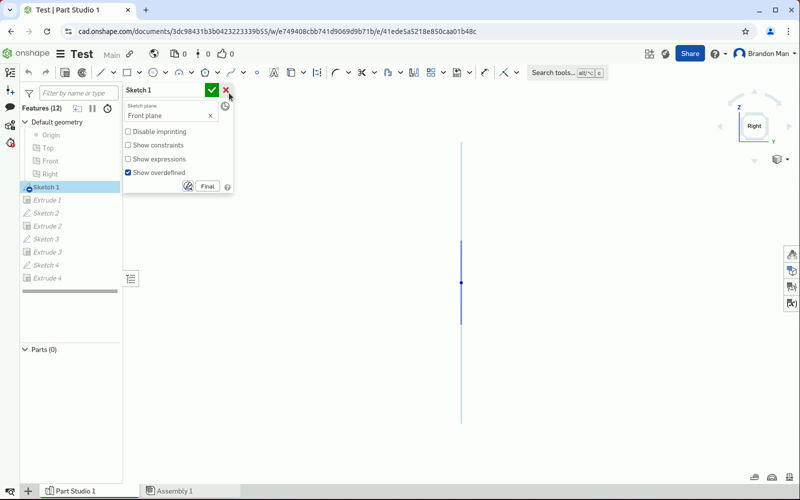
click(229, 92)
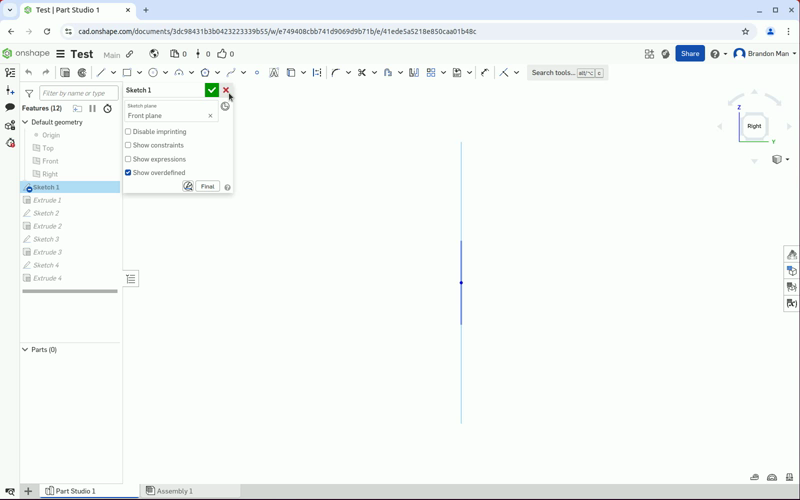
key(shift+s)
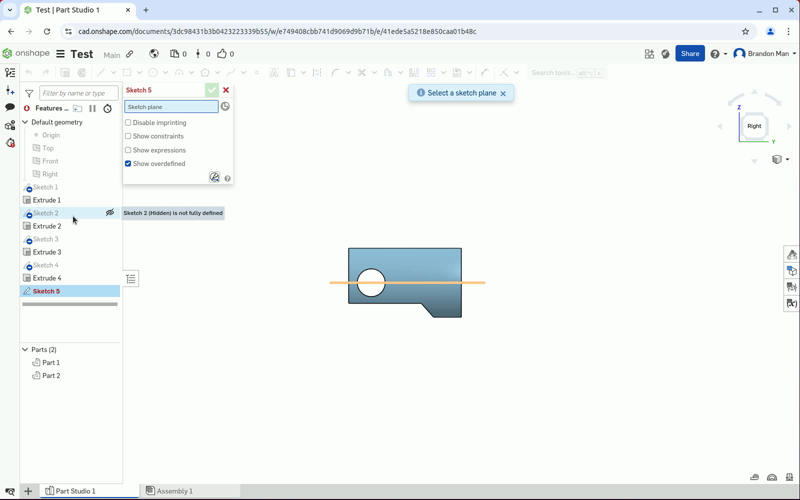
scroll(3)
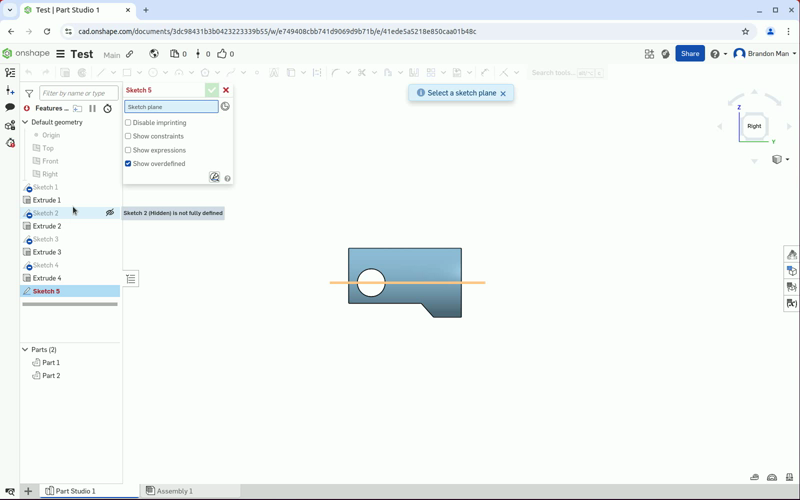
mouse_move(73, 176)
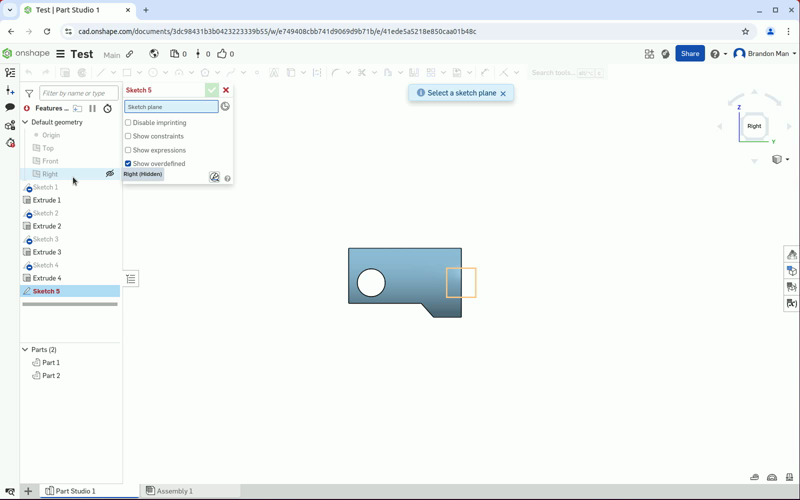
click(73, 176)
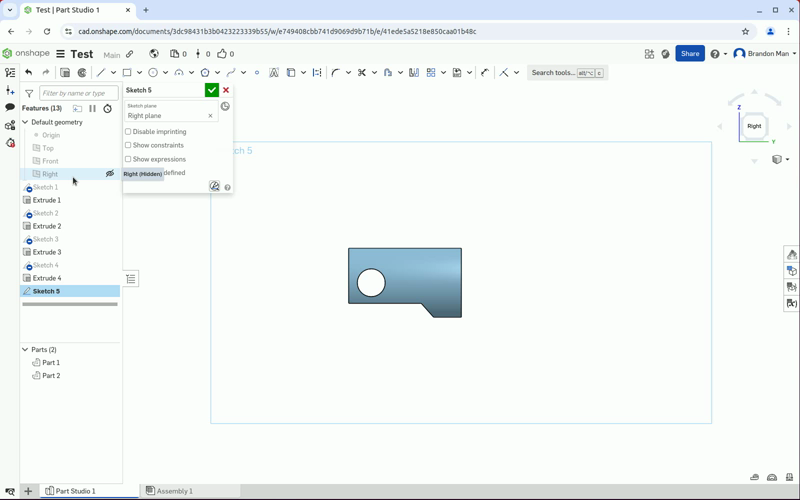
mouse_move(73, 352)
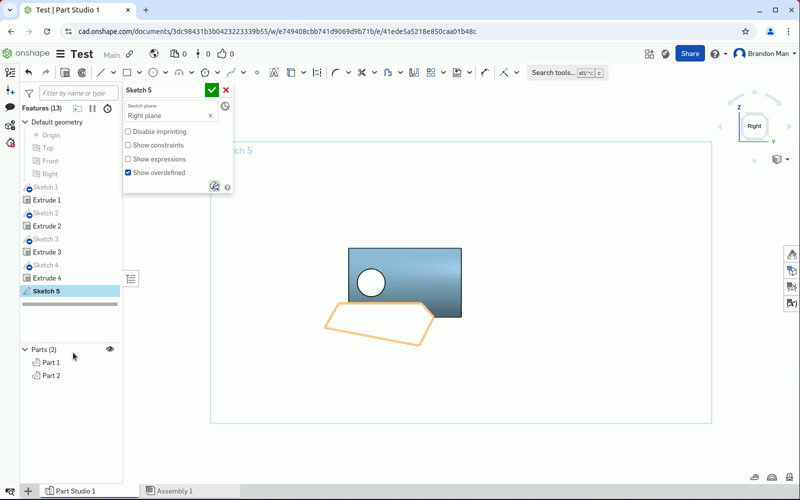
key(y)
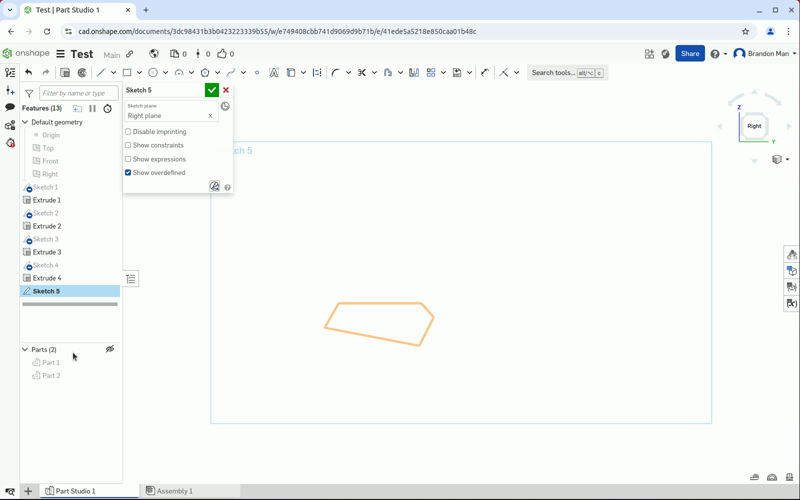
key(l)
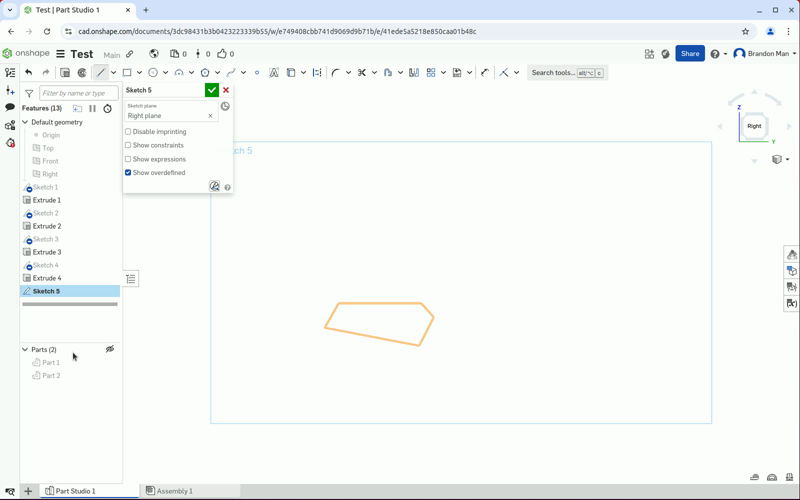
key_down(shift)
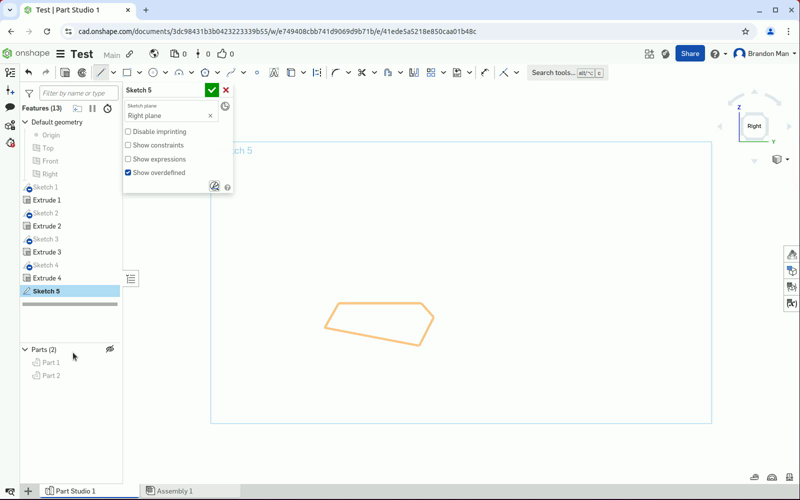
mouse_move(324, 238)
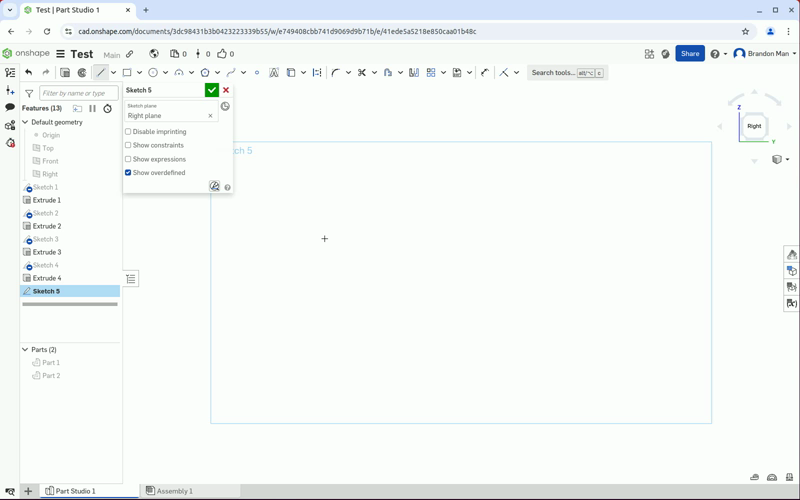
click(324, 238)
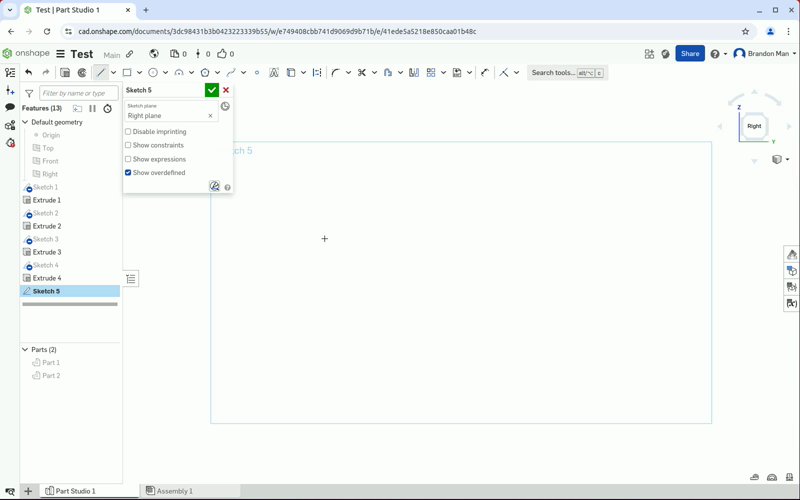
key_up(shift)
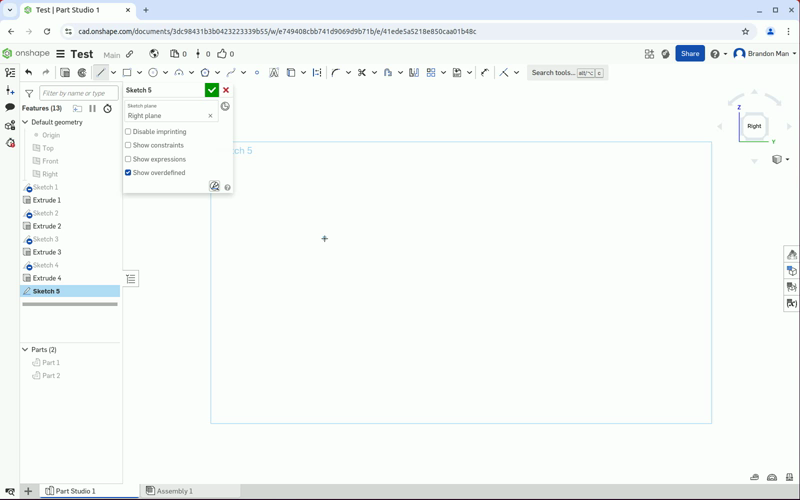
key_down(shift)
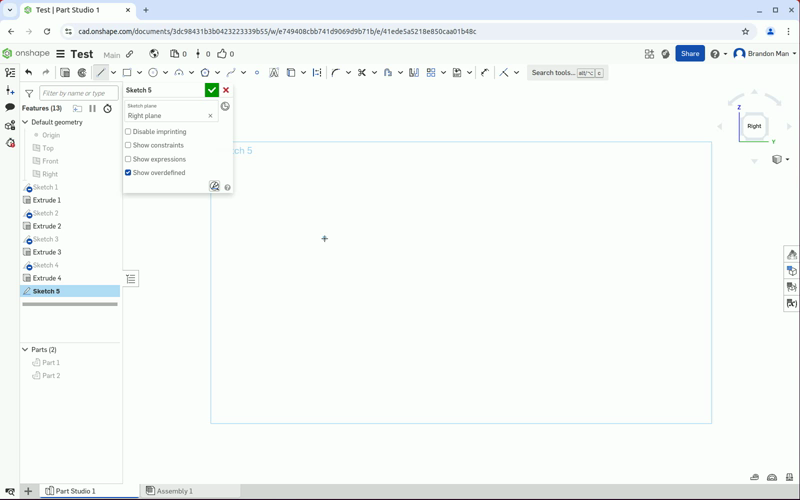
mouse_move(354, 238)
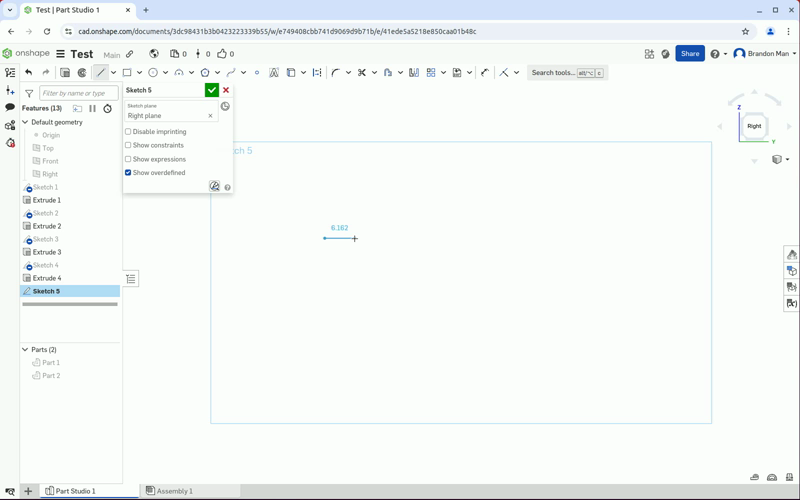
mouse_move(338, 262)
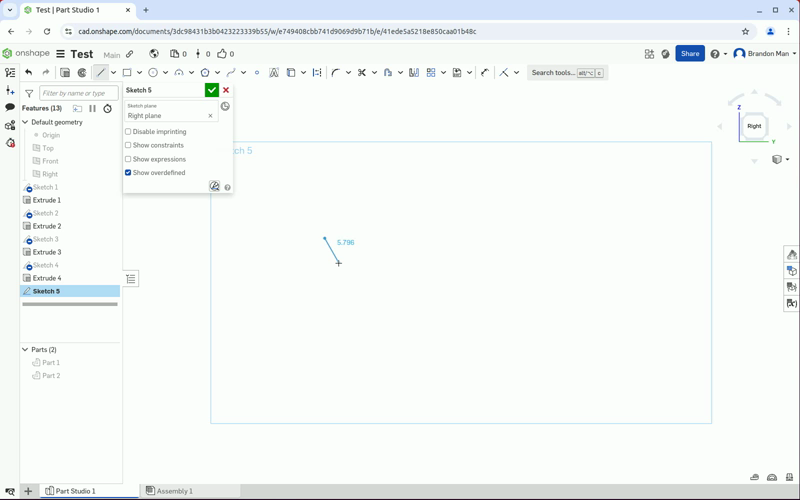
click(338, 262)
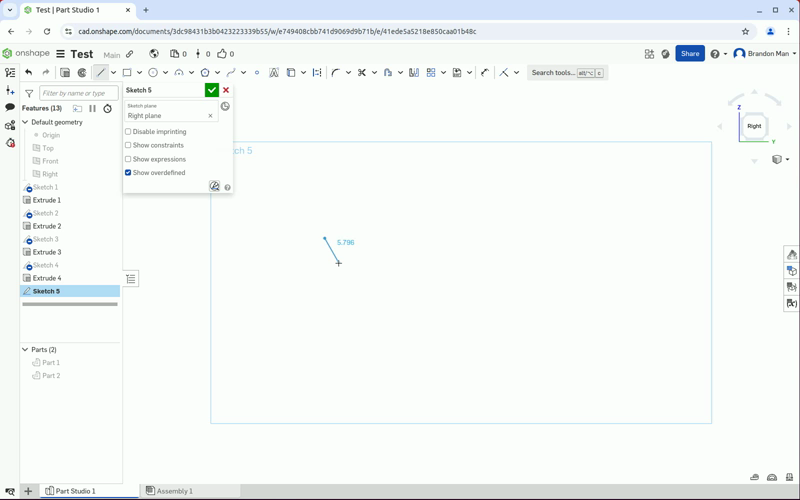
key_up(shift)
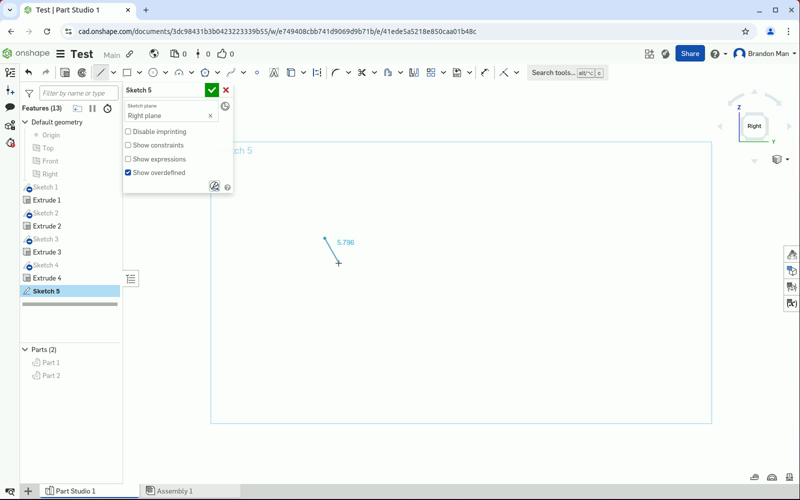
key_down(shift)
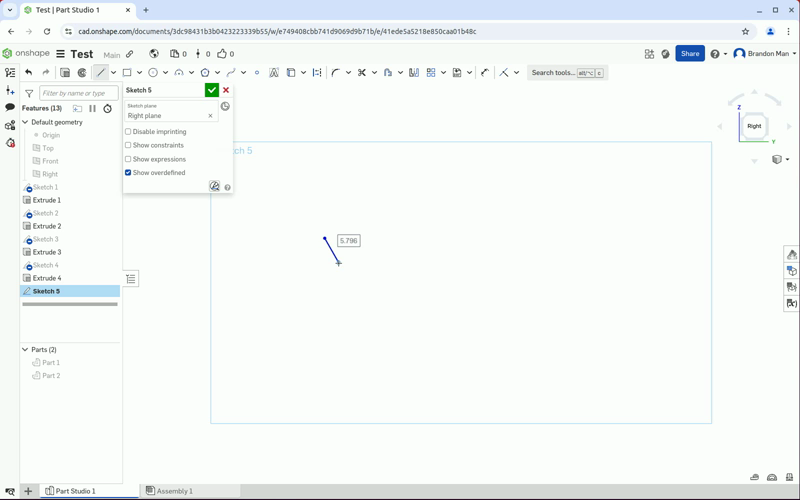
mouse_move(421, 262)
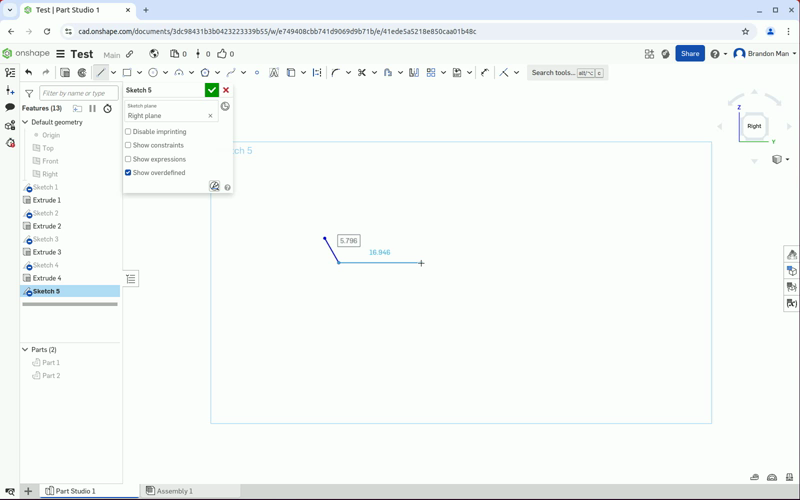
click(421, 262)
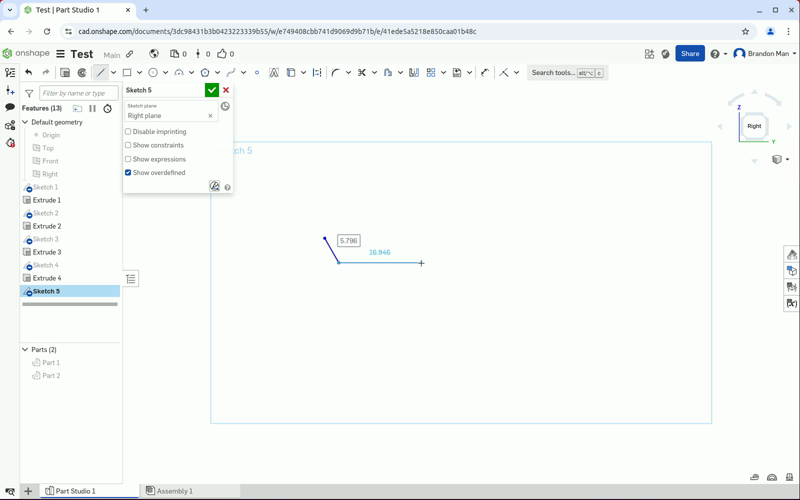
key_up(shift)
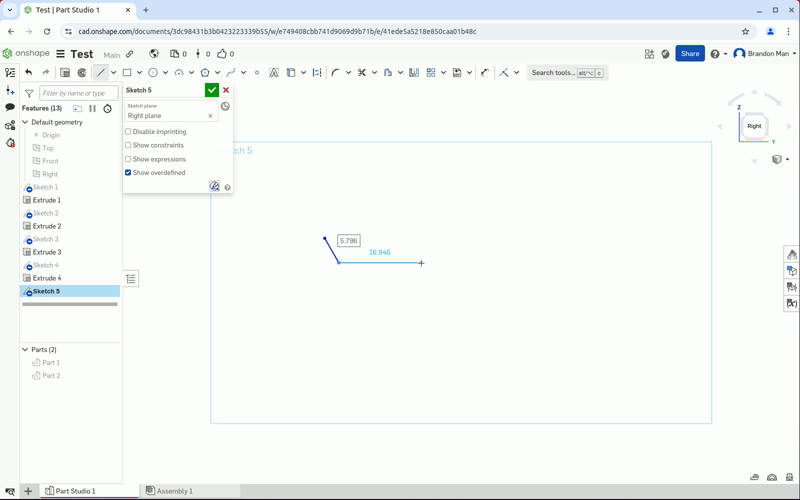
key_down(shift)
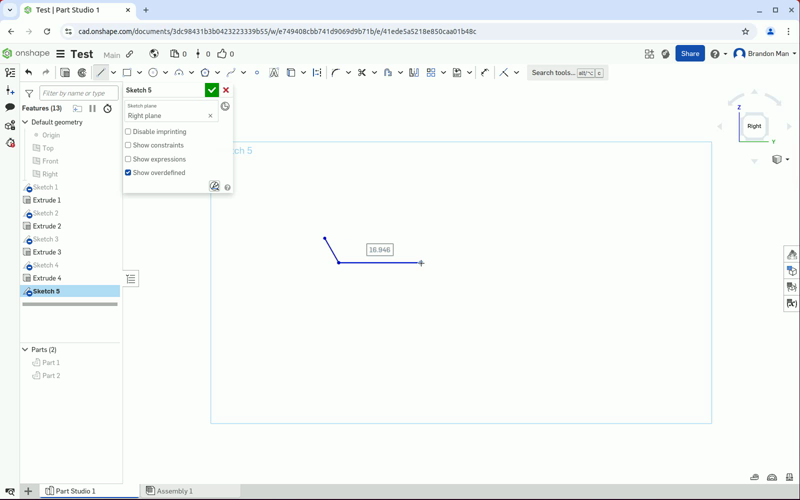
mouse_move(451, 262)
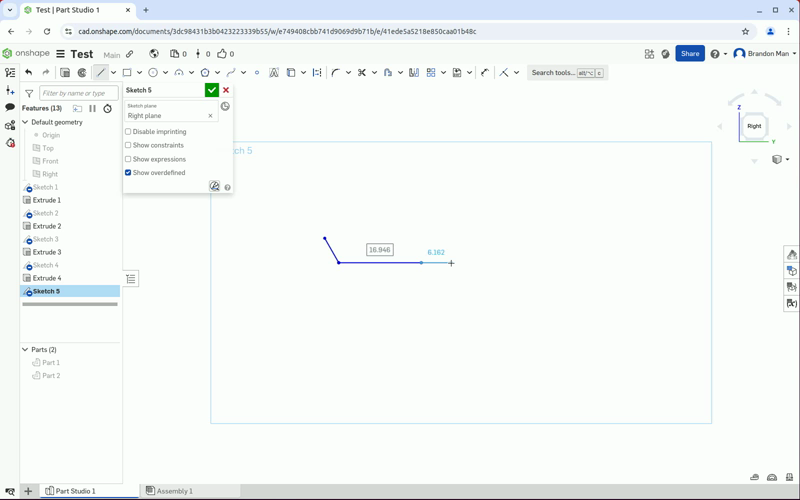
mouse_move(433, 248)
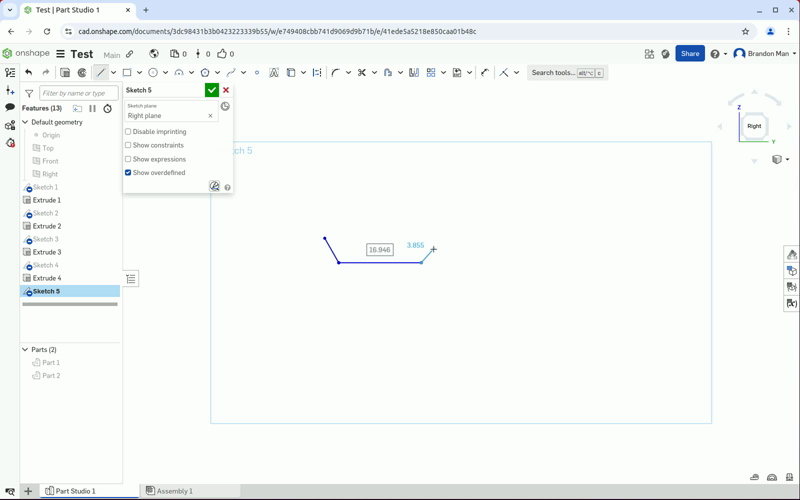
click(433, 248)
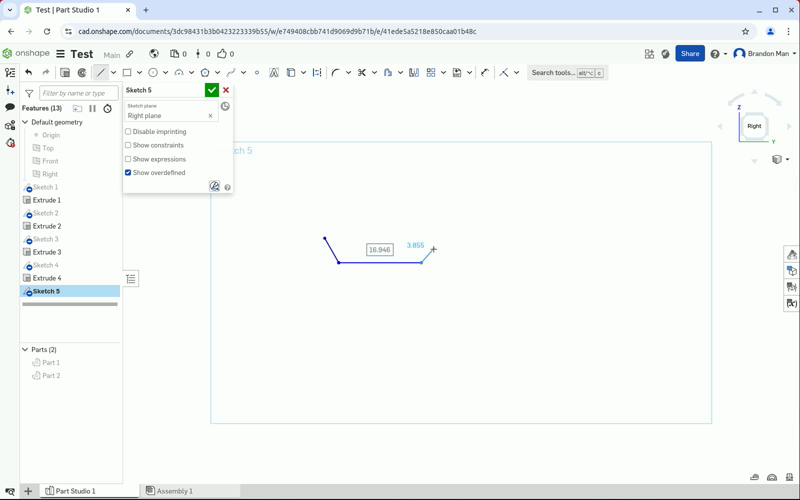
key_up(shift)
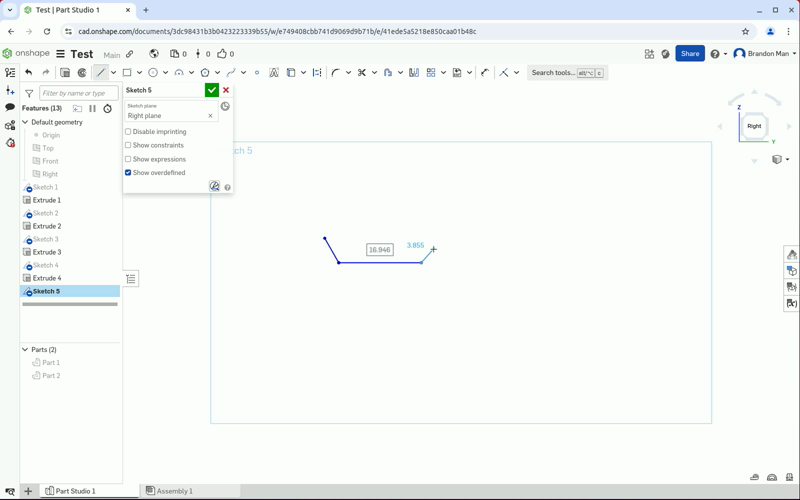
key_down(shift)
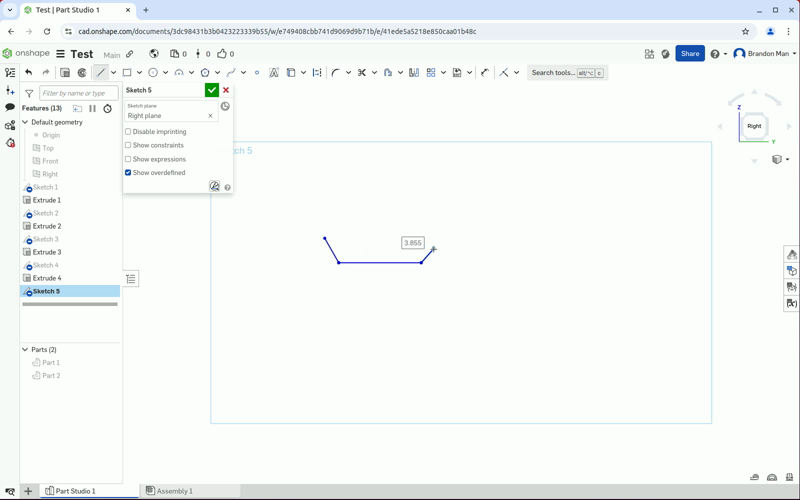
mouse_move(463, 248)
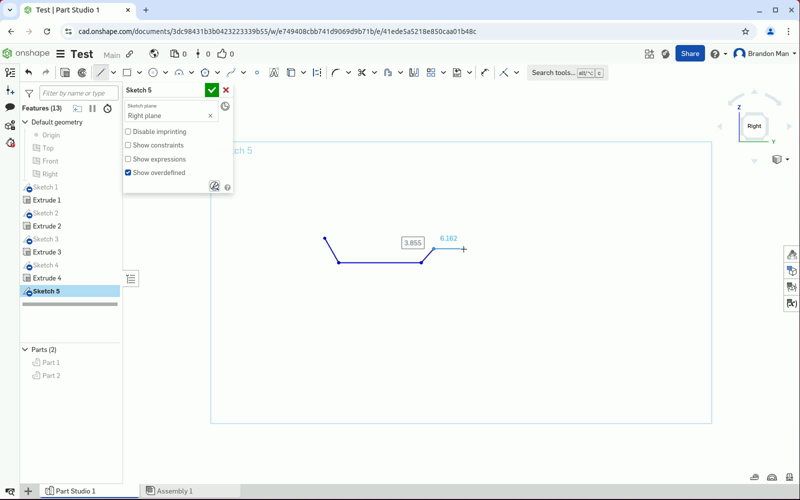
mouse_move(419, 219)
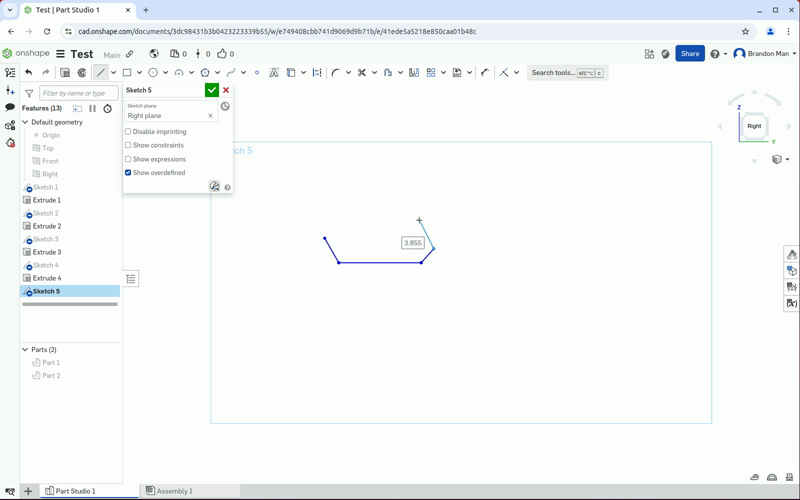
click(419, 219)
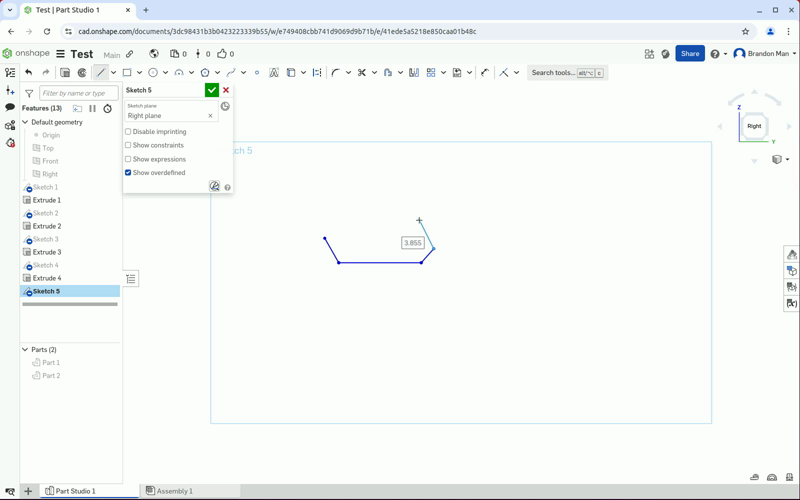
key_up(shift)
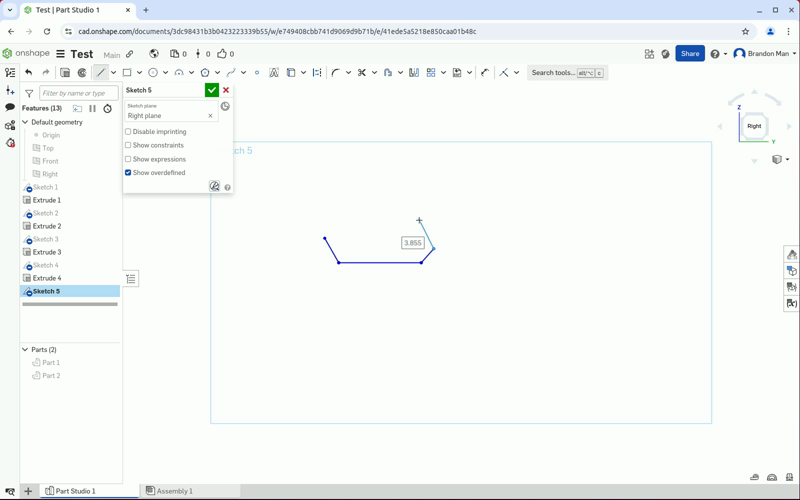
key_down(shift)
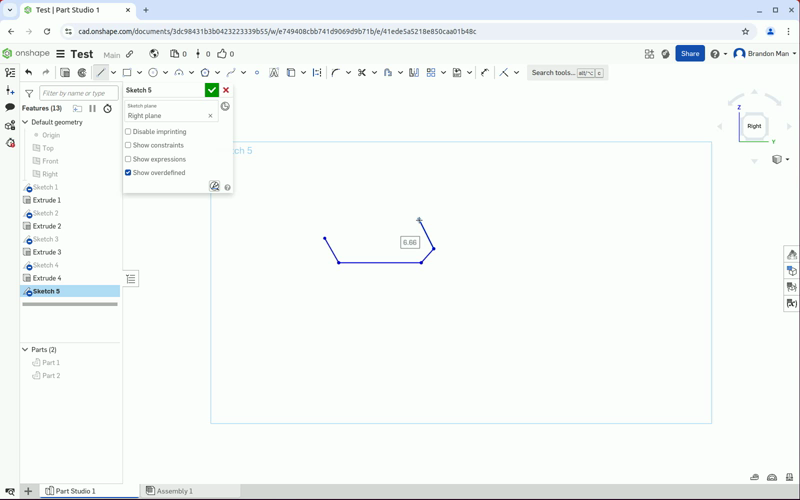
mouse_move(324, 238)
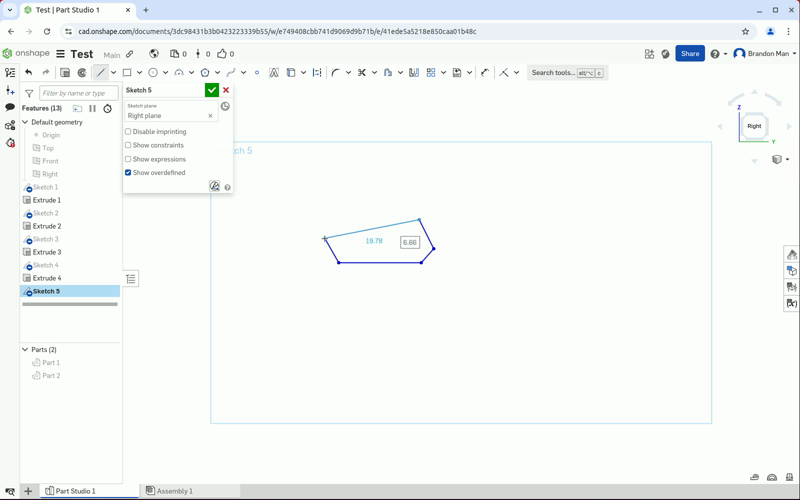
key_up(shift)
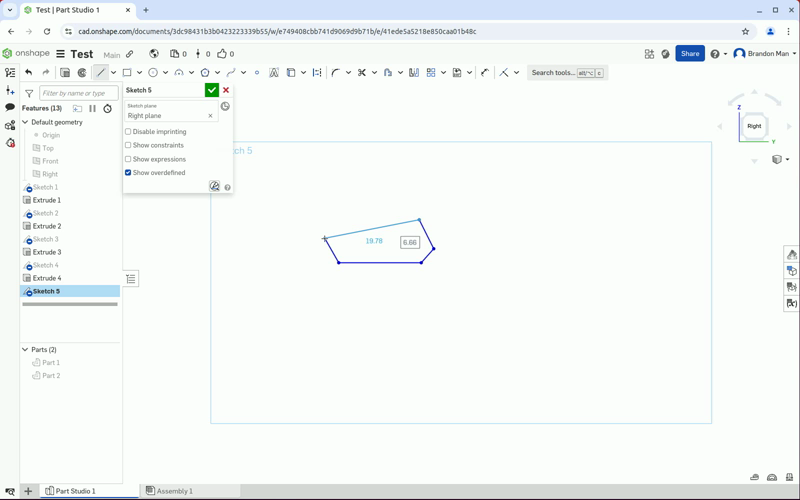
click(324, 238)
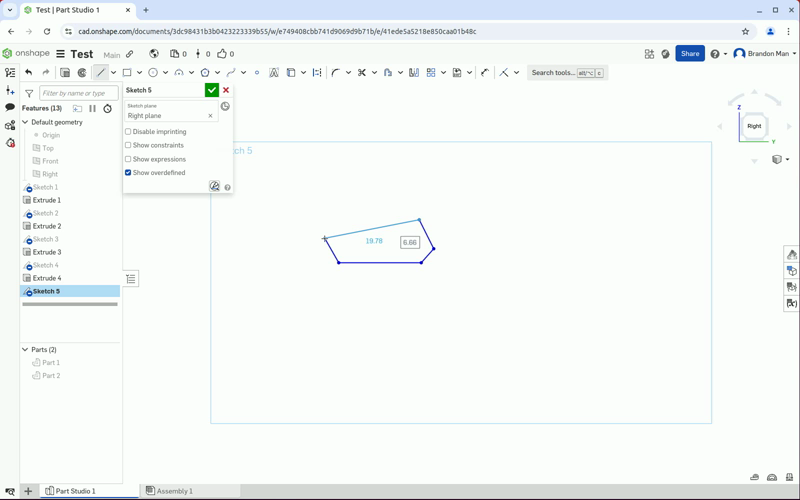
key(esc)
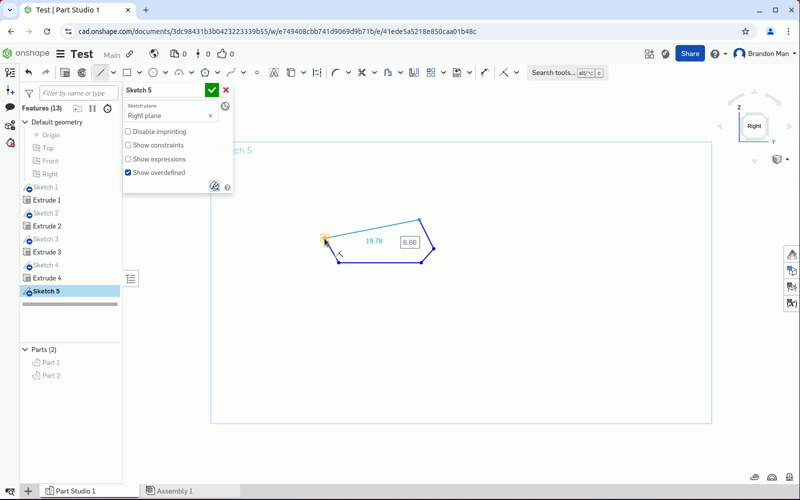
mouse_move(413, 235)
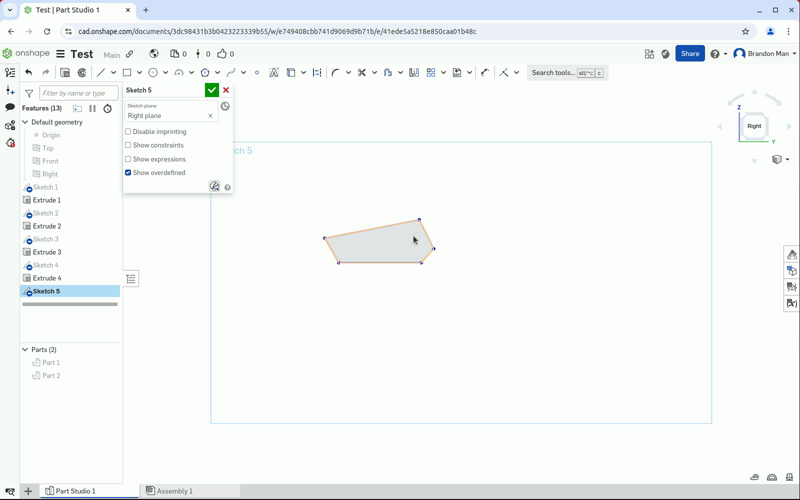
click(413, 235)
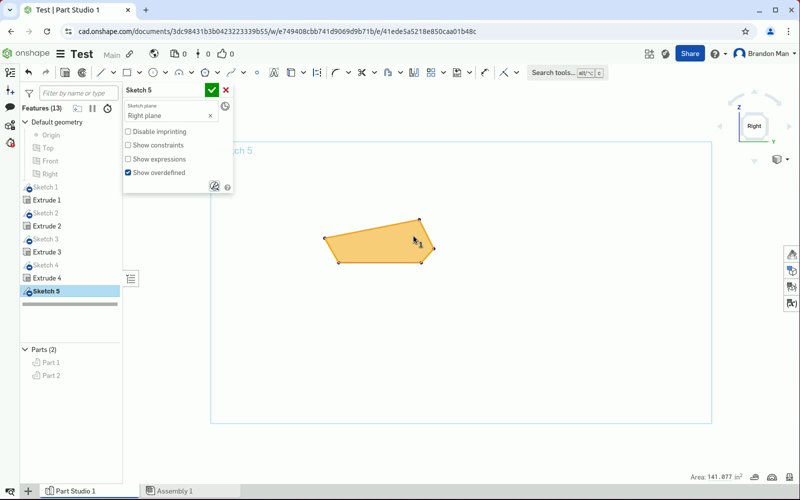
mouse_move(73, 352)
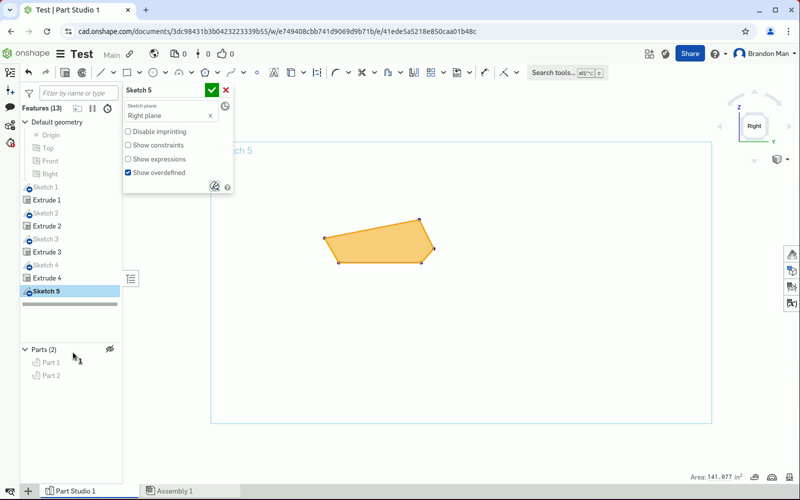
key(shift+y)
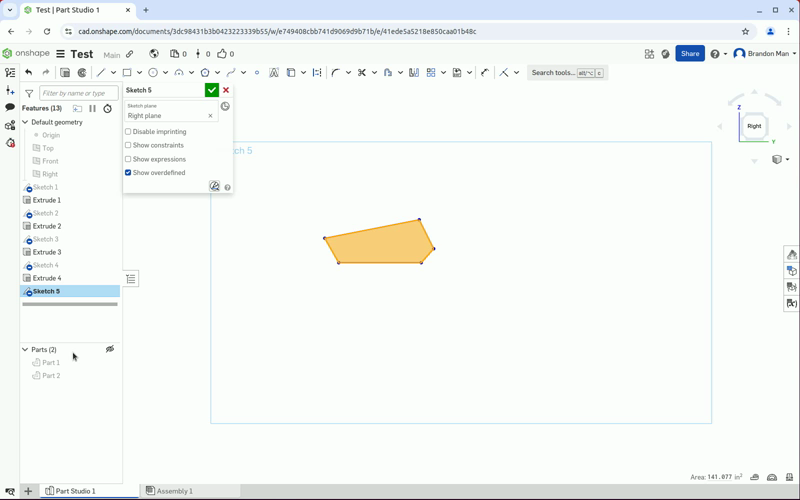
key(shift+e)
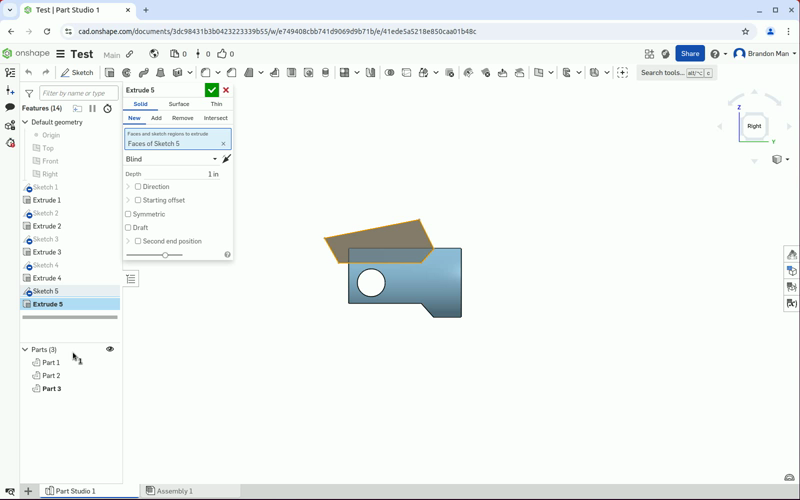
mouse_move(143, 106)
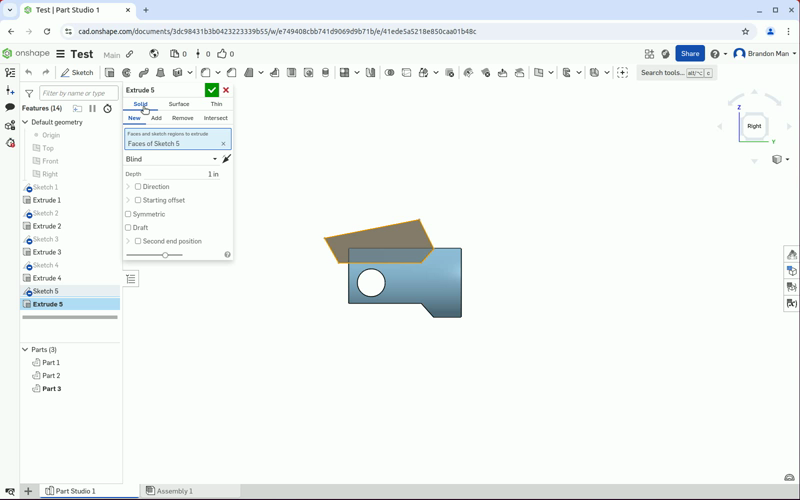
click(143, 106)
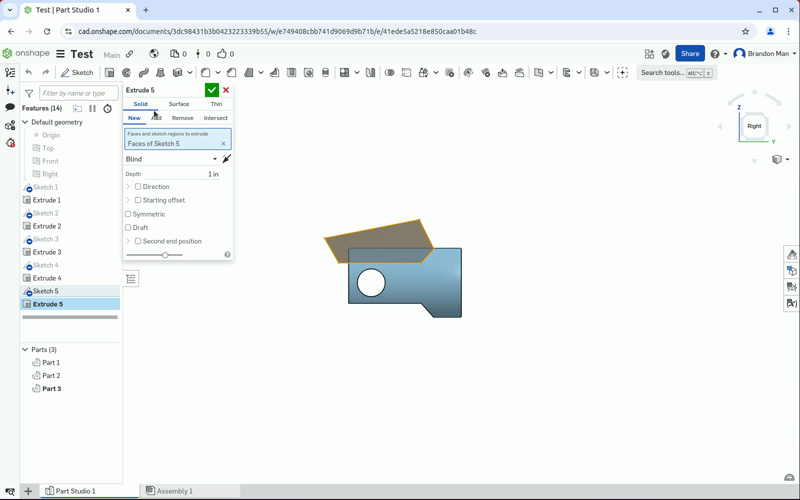
mouse_move(186, 120)
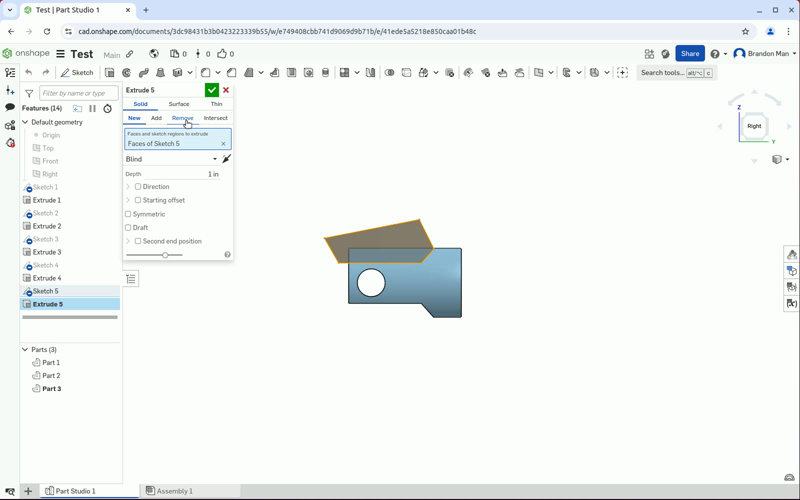
click(186, 120)
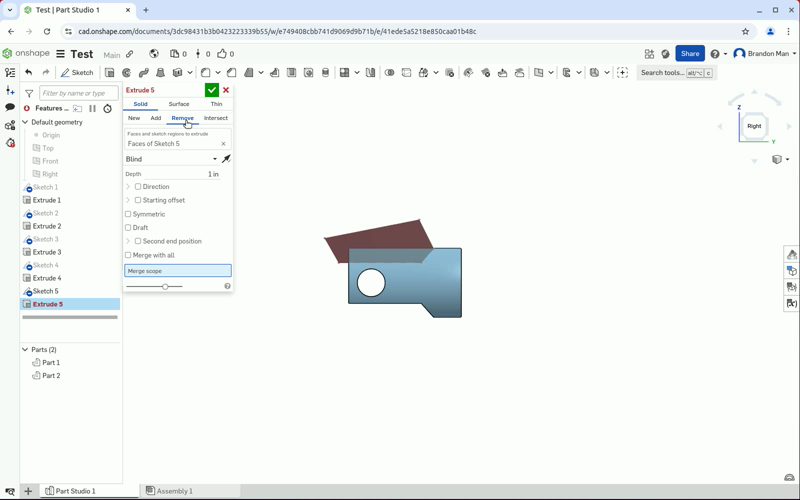
key(tab, 4)
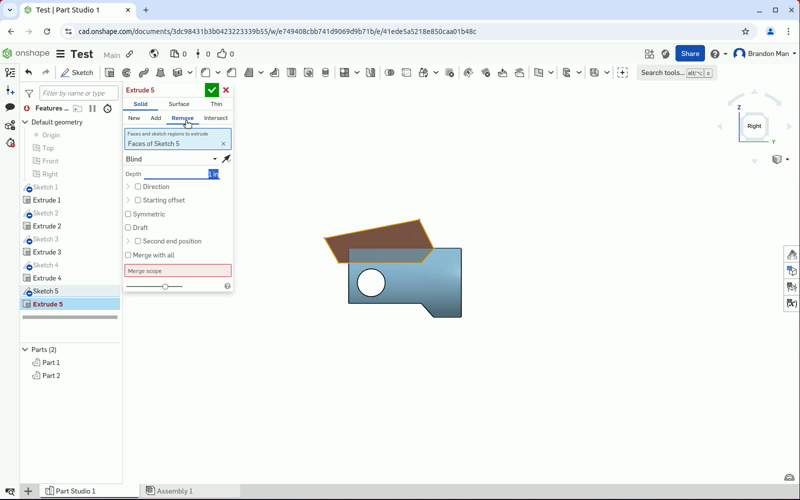
text(34.662)
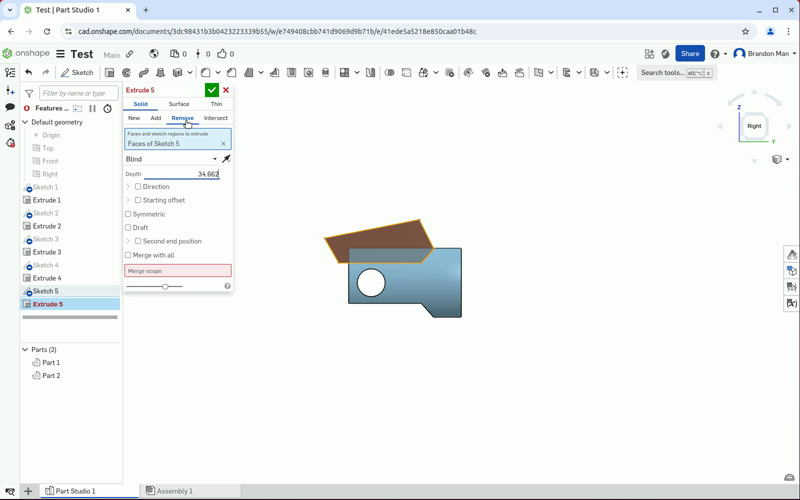
key(tab, 3)
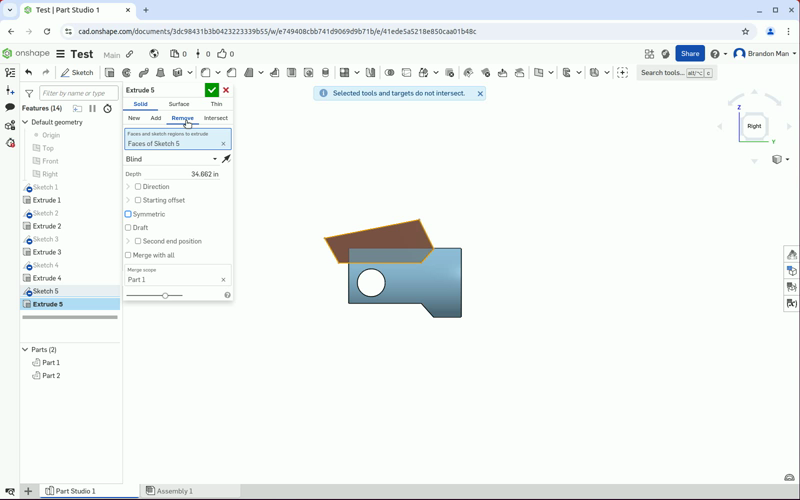
key(space)
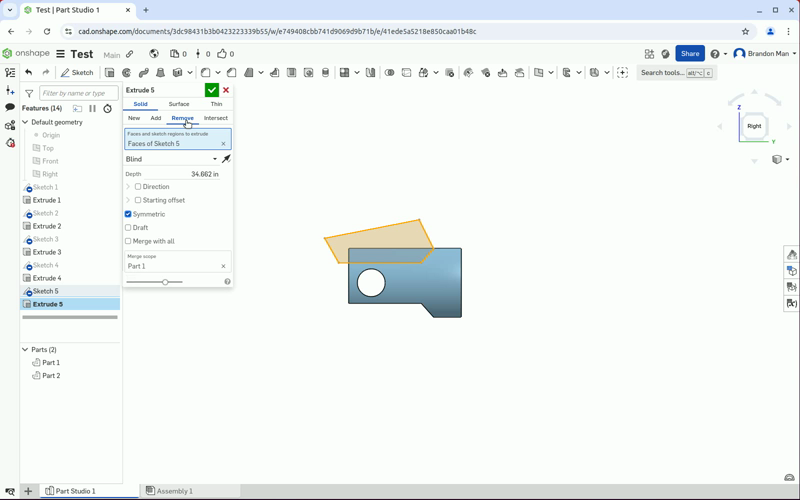
key(tab, 2)
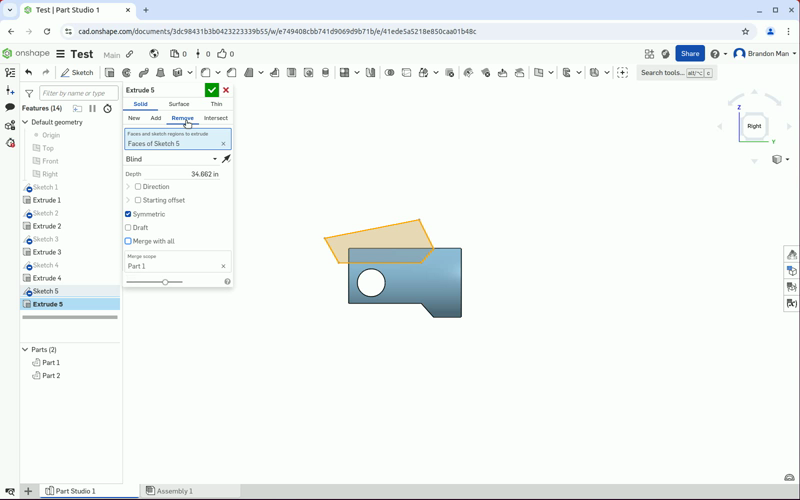
key(space)
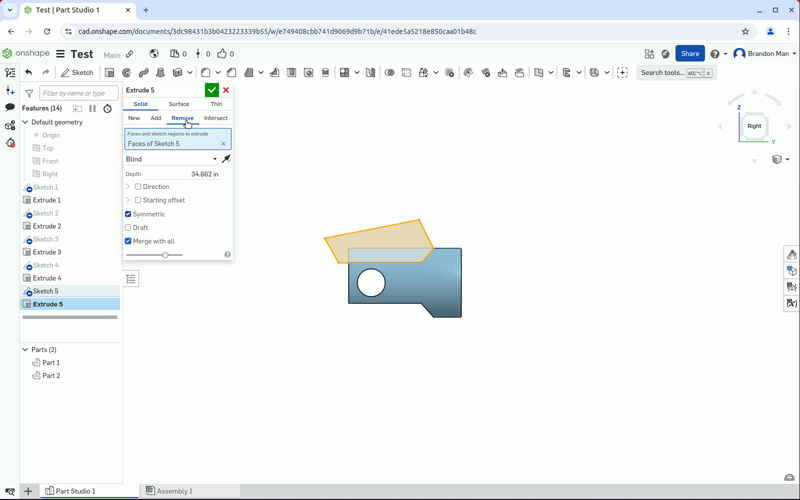
key(enter)
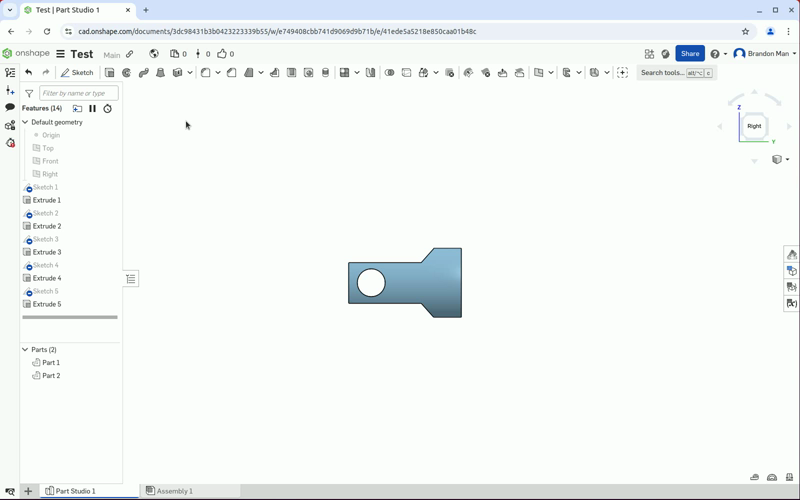
key(shift+h)
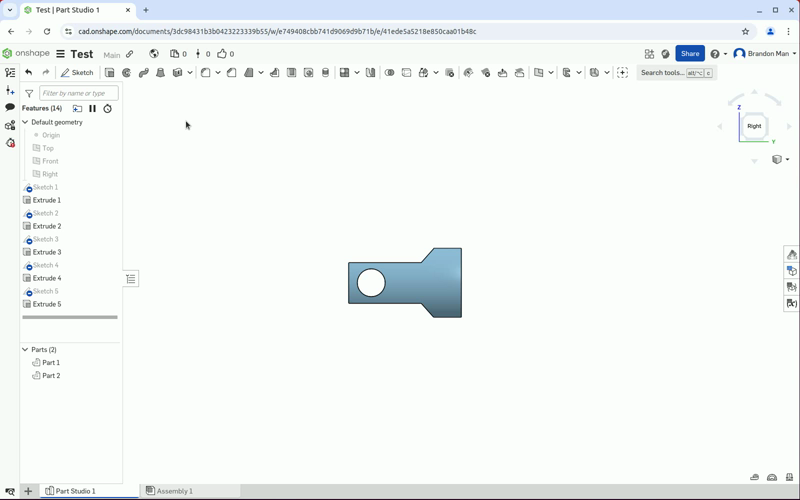
key(shift+h)
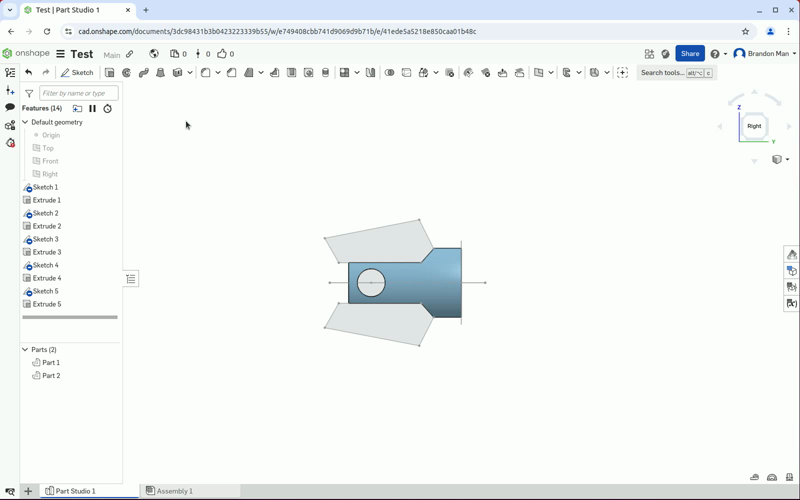
key(shift+7)
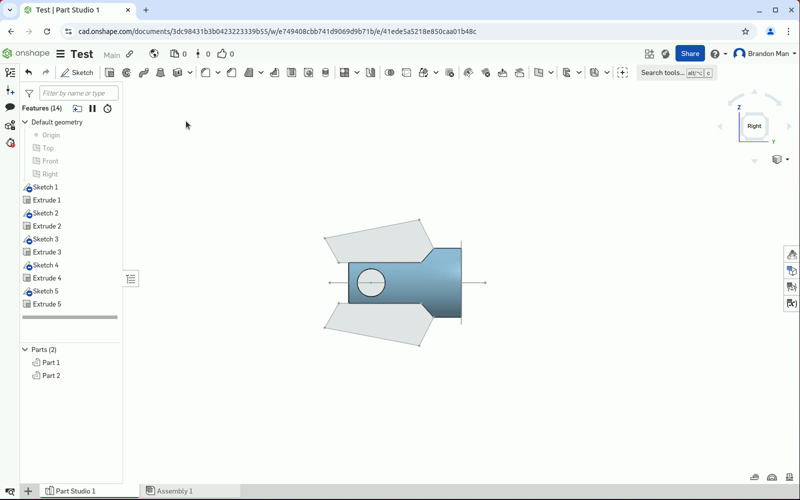
key(right, 2)
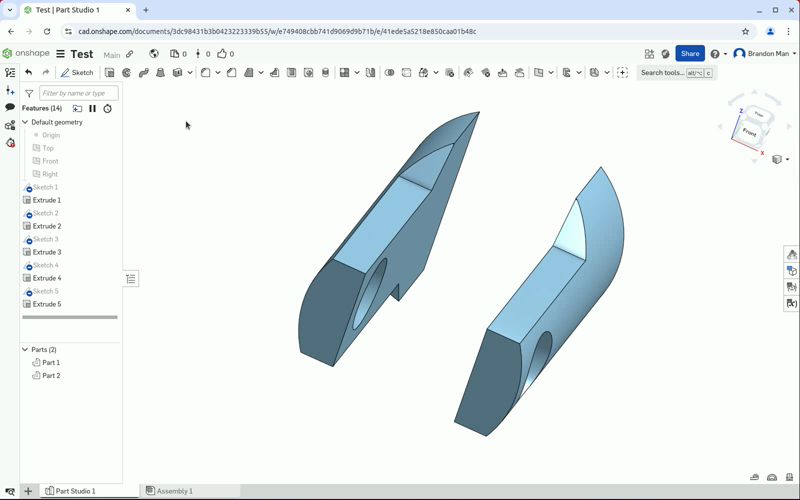
key(down, 2)
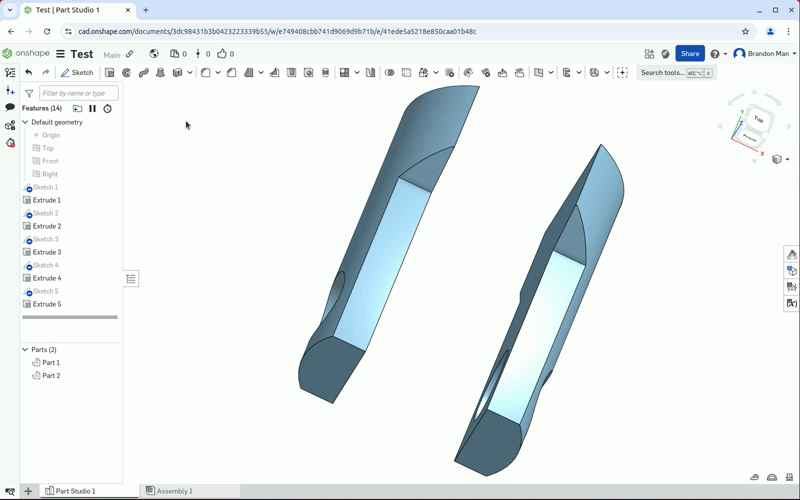
key(up, 2)
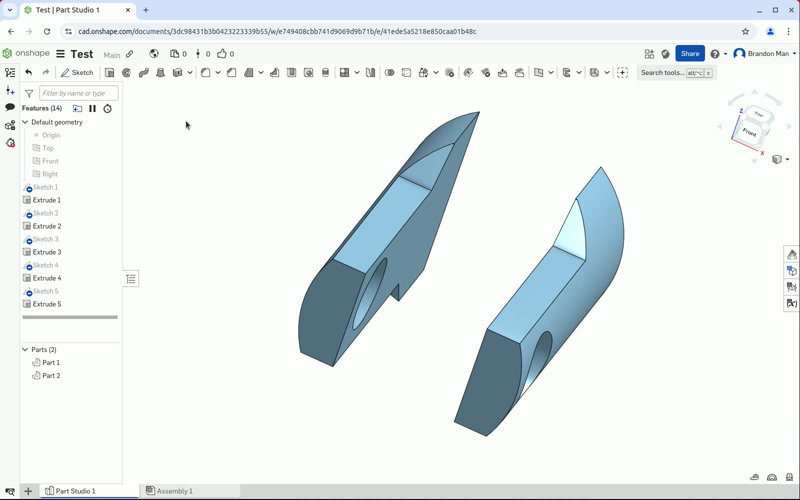
key(left, 2)
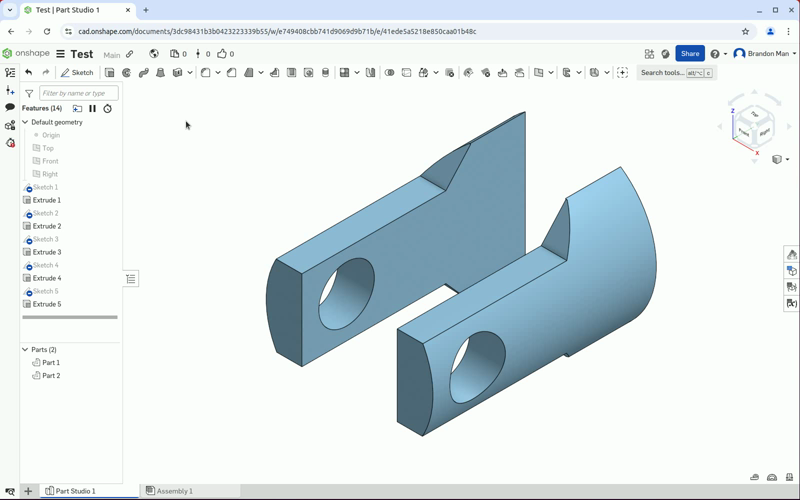
mouse_move(73, 189)
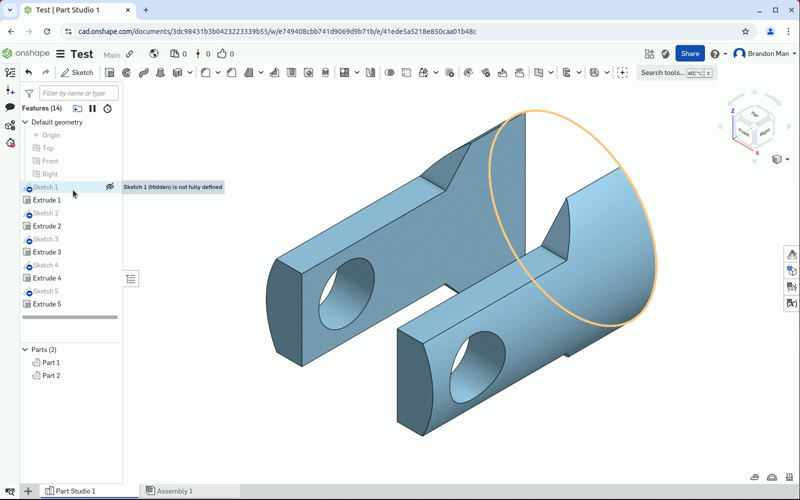
click(73, 189)